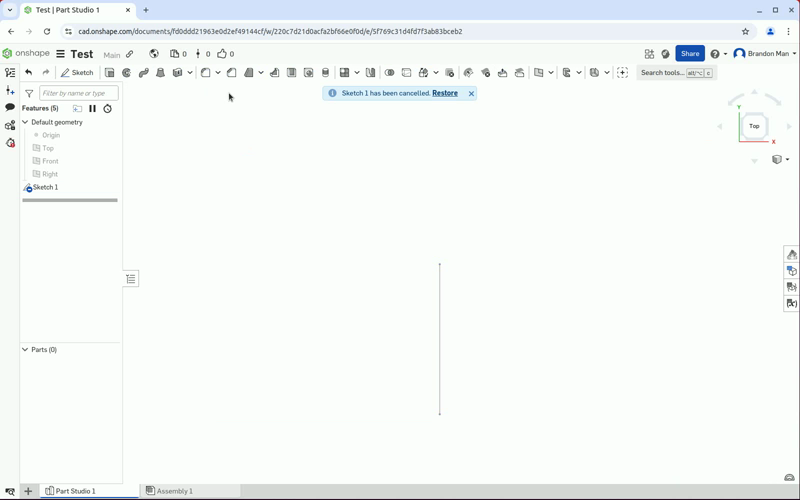
key(shift+h)
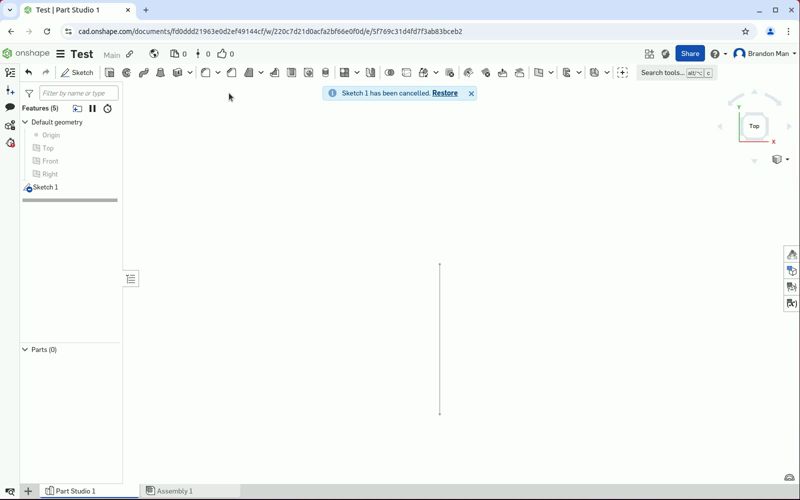
mouse_move(73, 352)
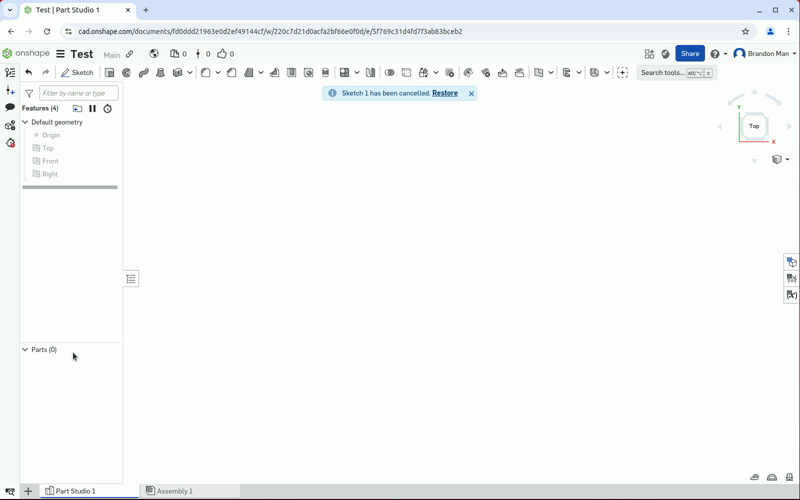
key(y)
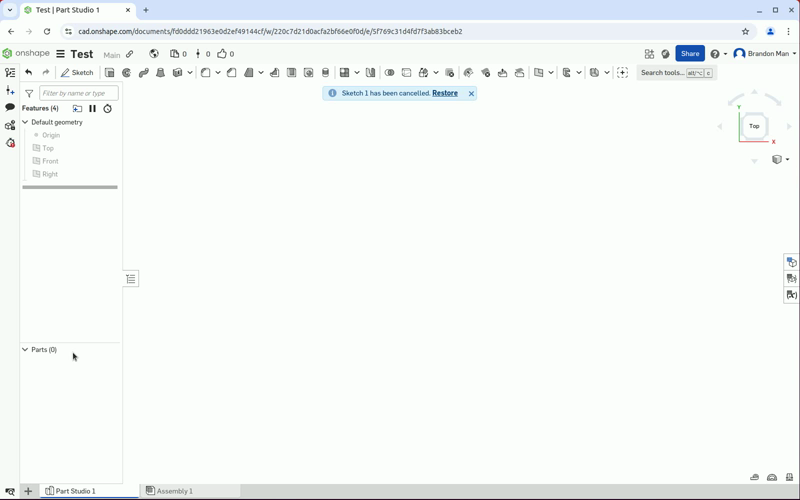
key(shift+p)
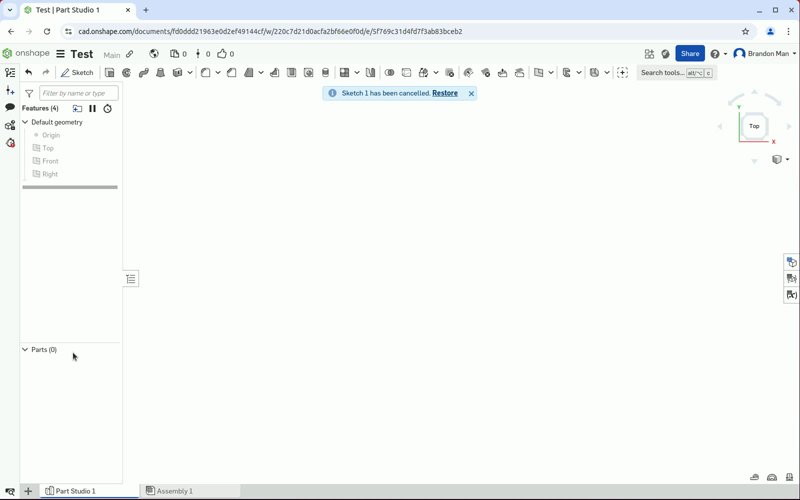
key(space)
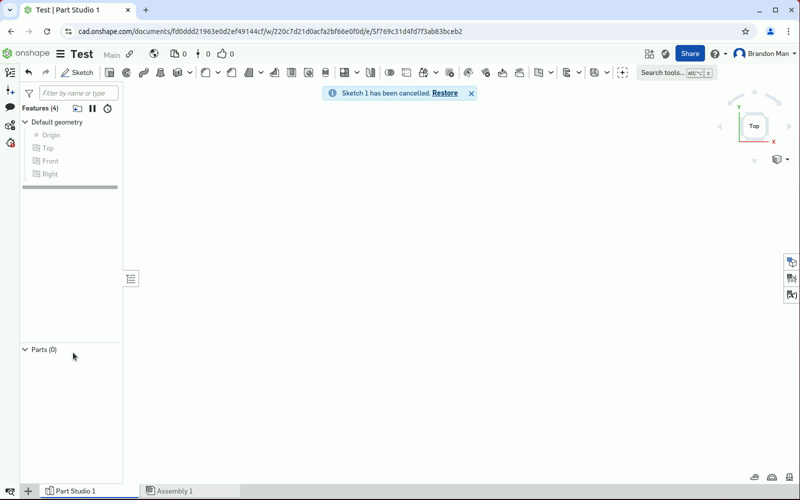
key_down(shift)
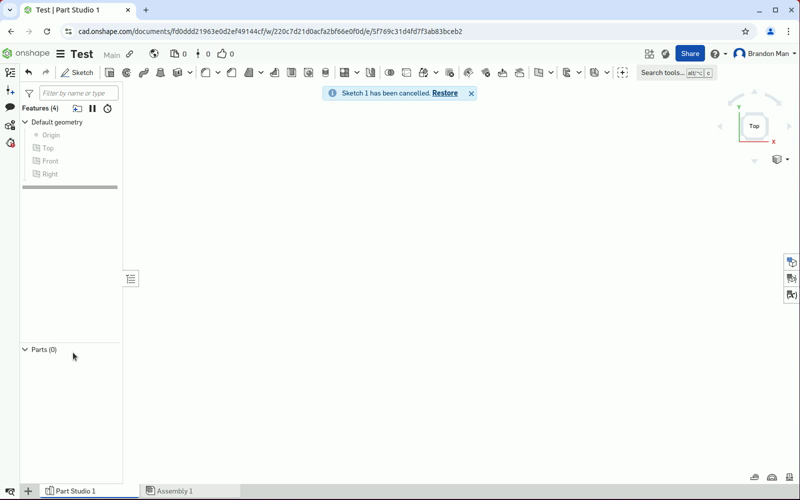
key(up)
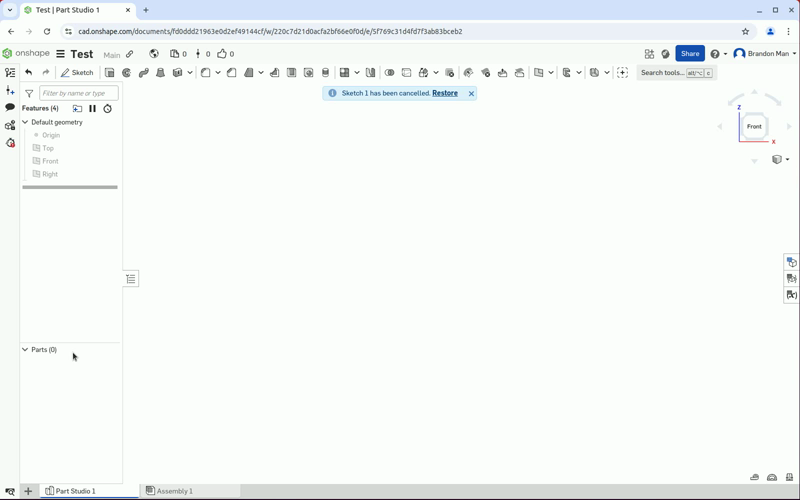
key_up(shift)
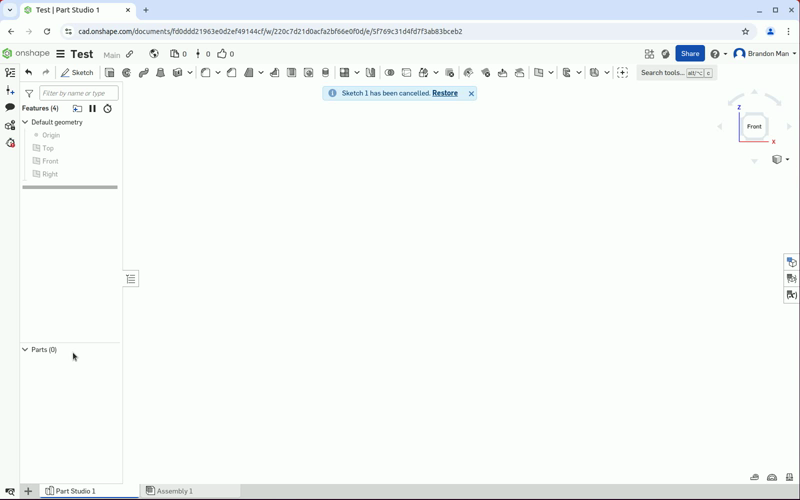
mouse_move(73, 352)
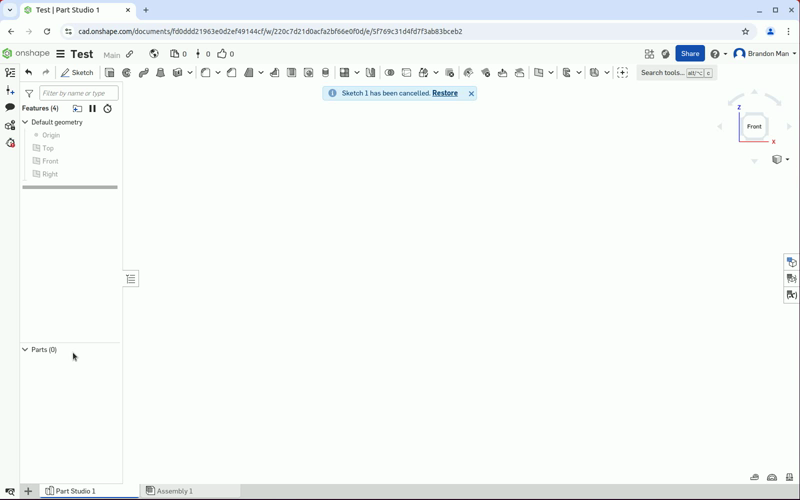
key(shift+y)
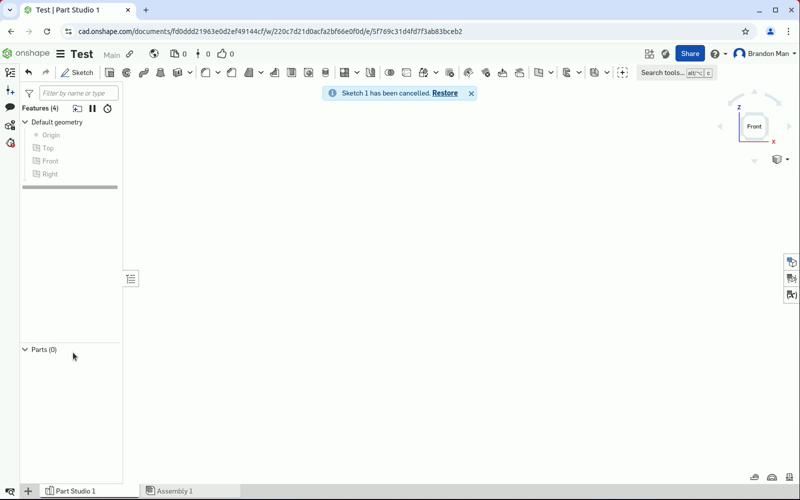
key(shift+s)
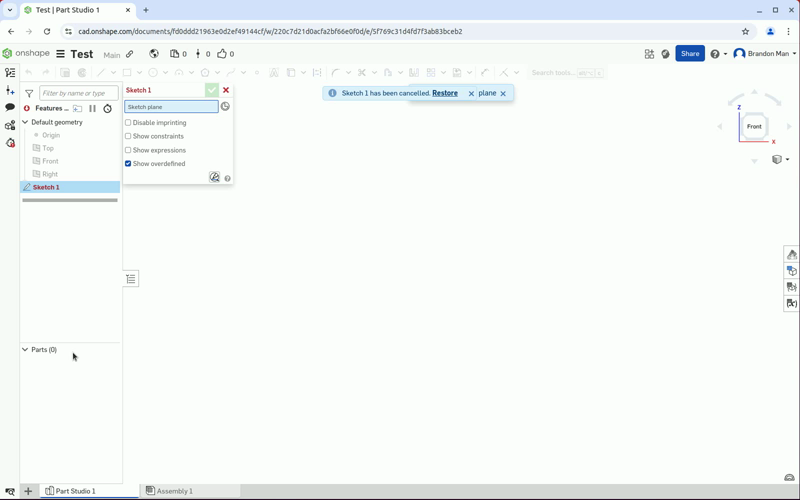
mouse_move(73, 163)
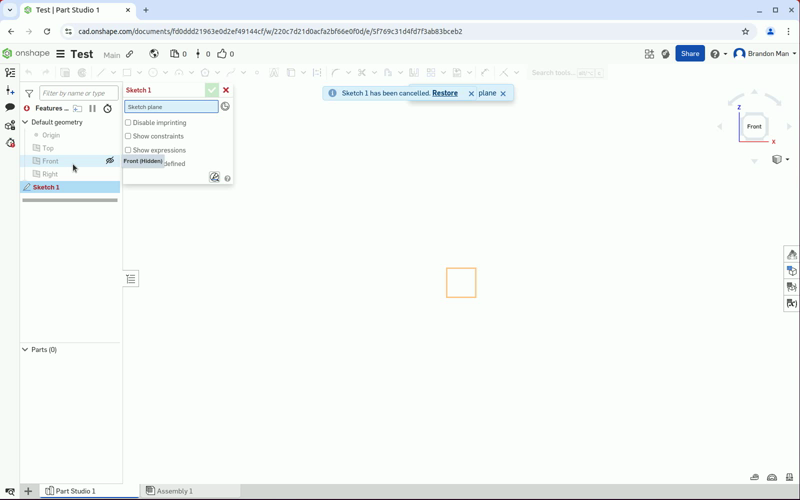
click(73, 163)
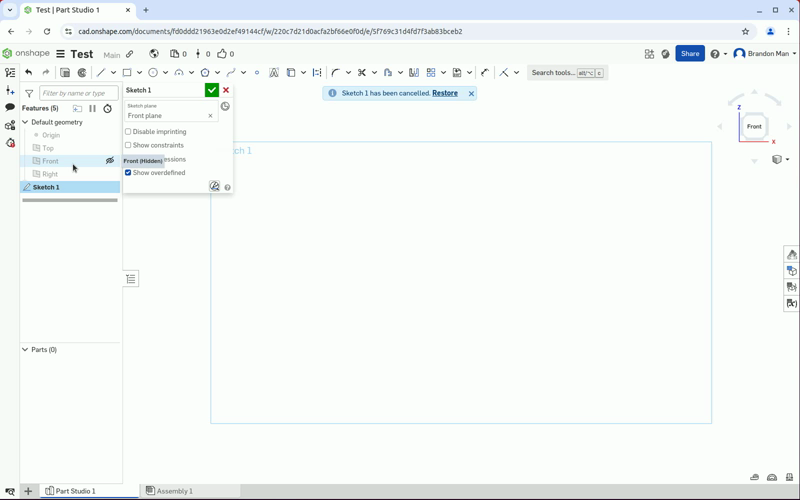
mouse_move(73, 352)
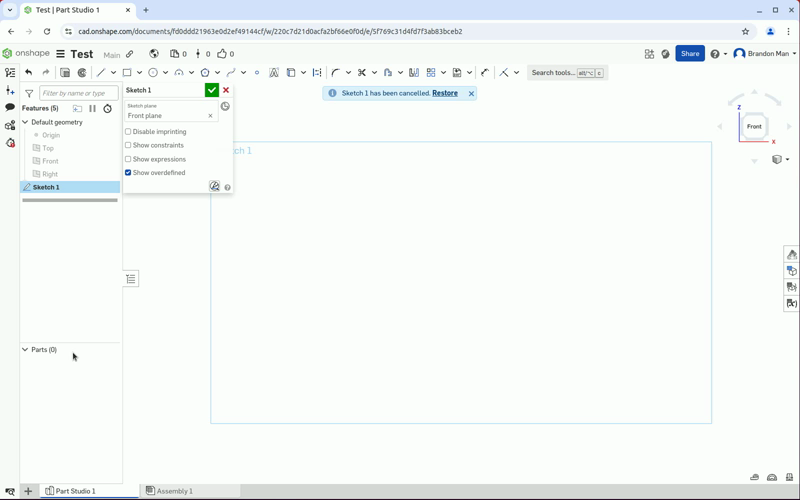
key(y)
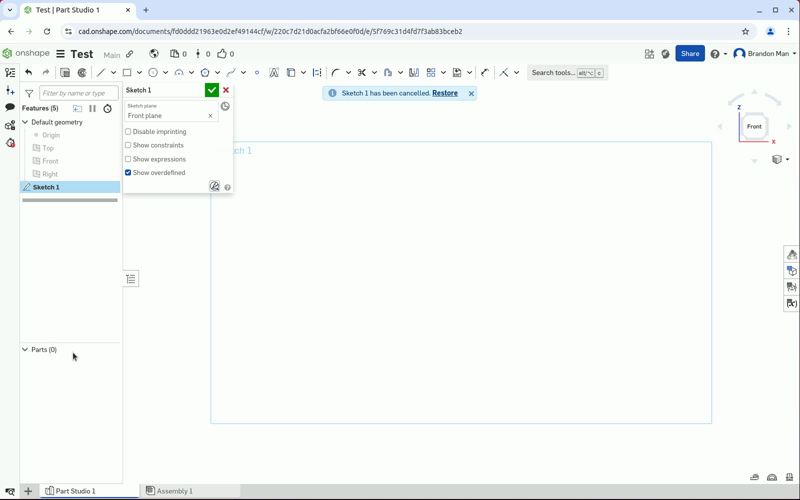
key(a)
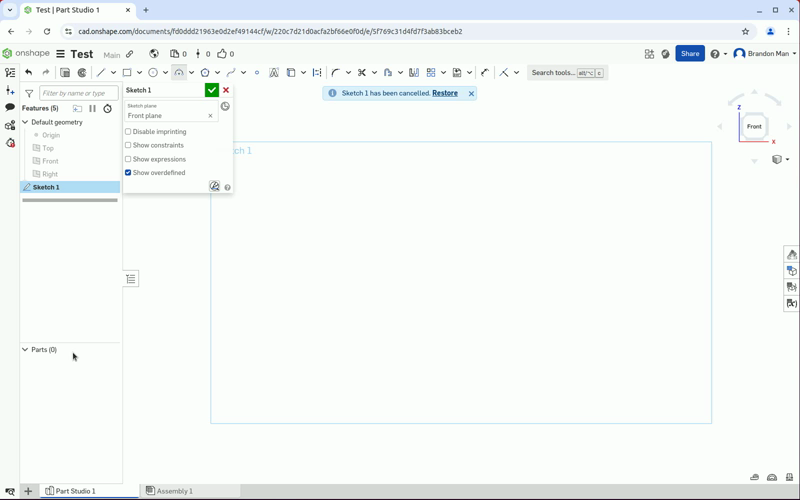
key_down(shift)
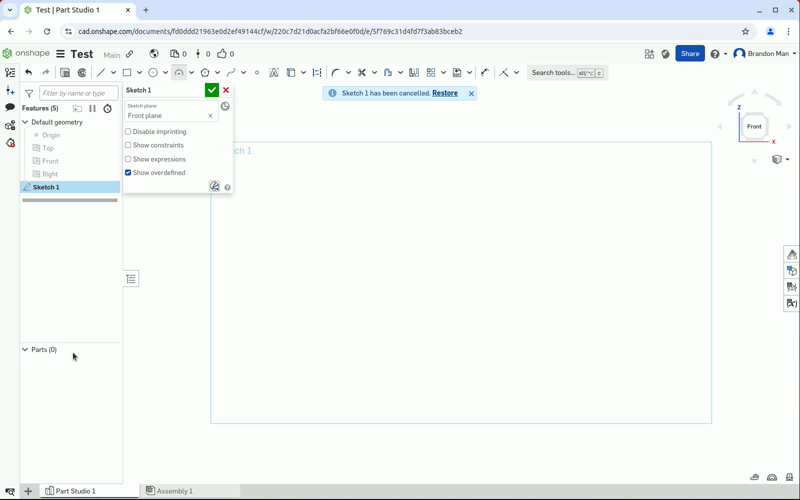
mouse_move(348, 382)
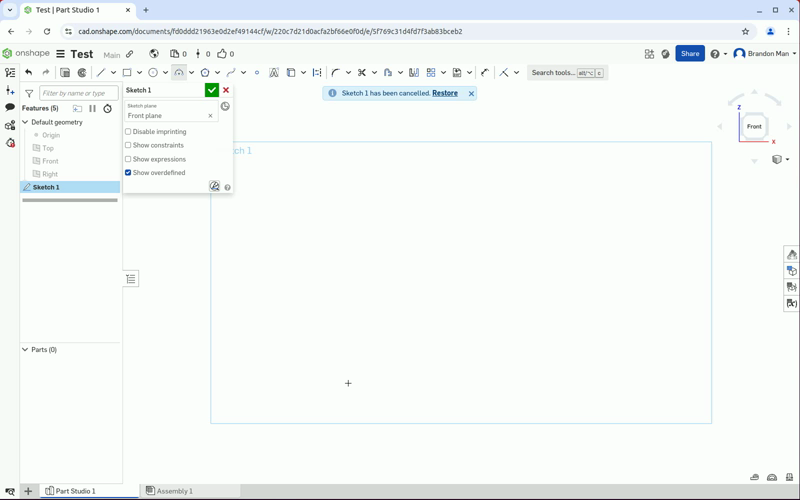
click(348, 382)
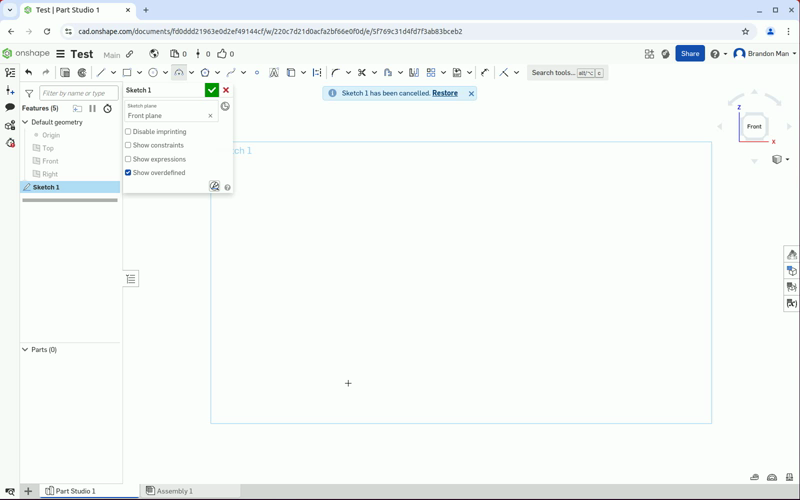
key_up(shift)
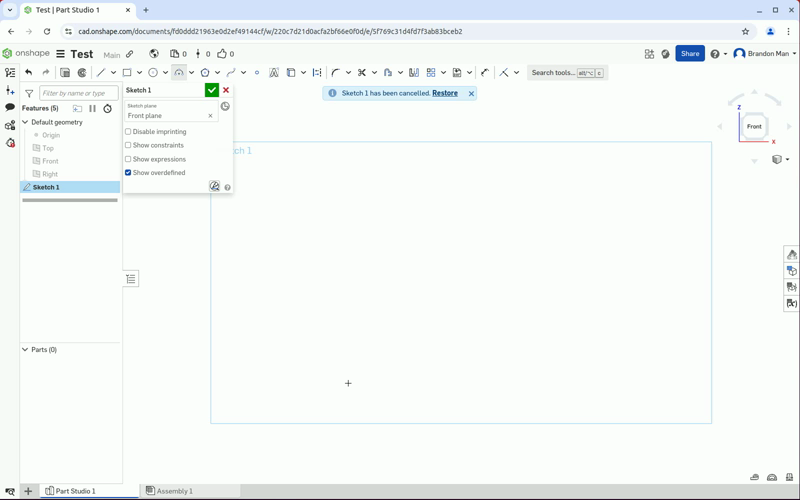
key_down(shift)
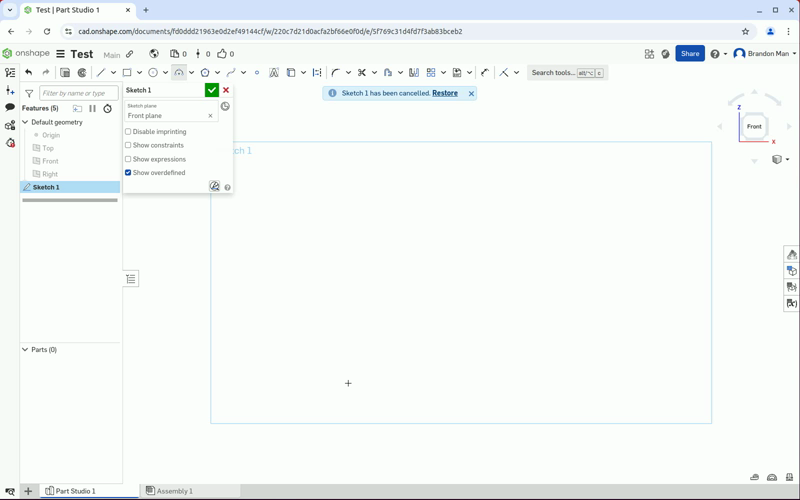
mouse_move(362, 396)
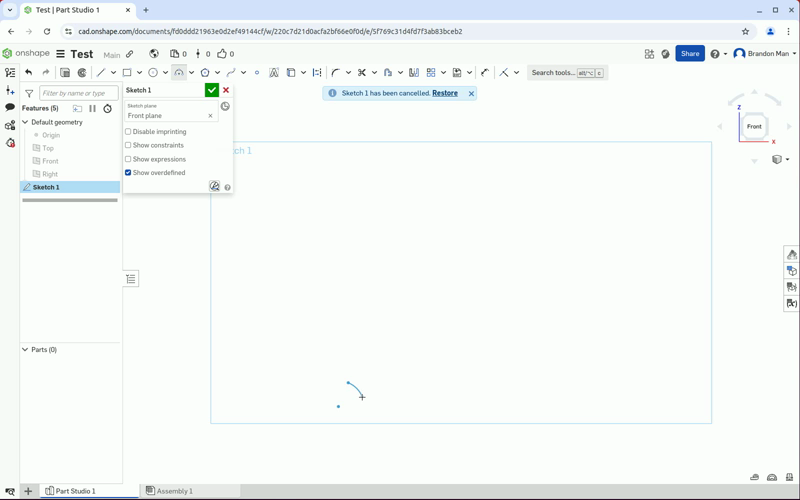
click(362, 396)
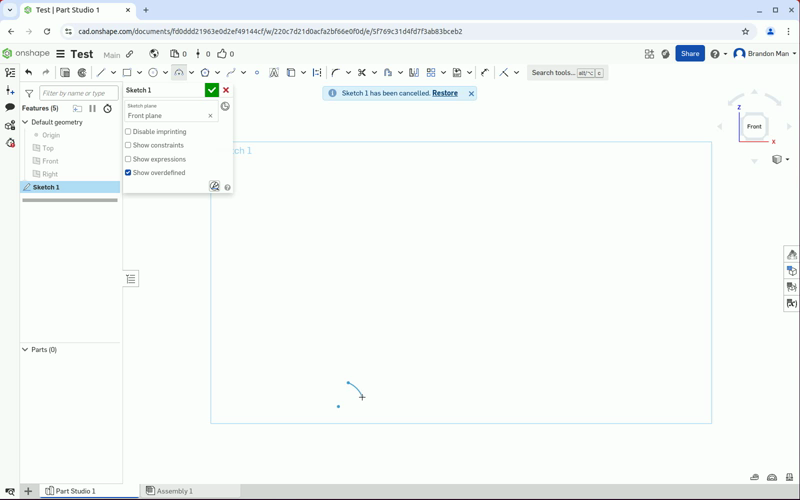
mouse_move(352, 392)
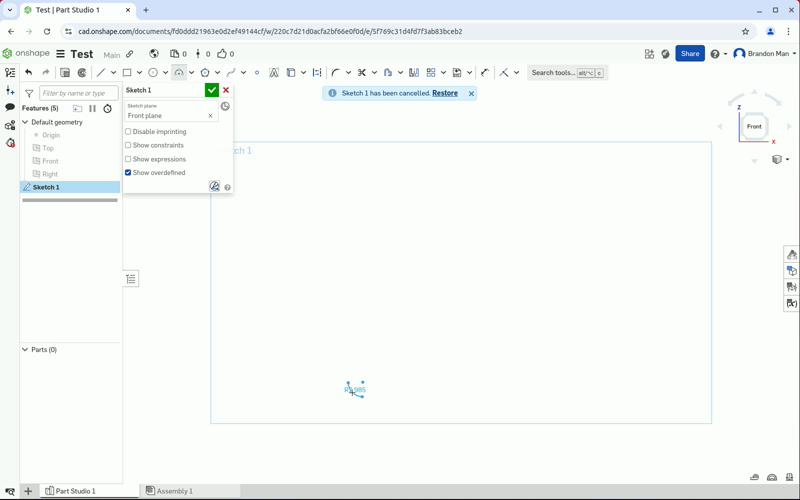
click(352, 392)
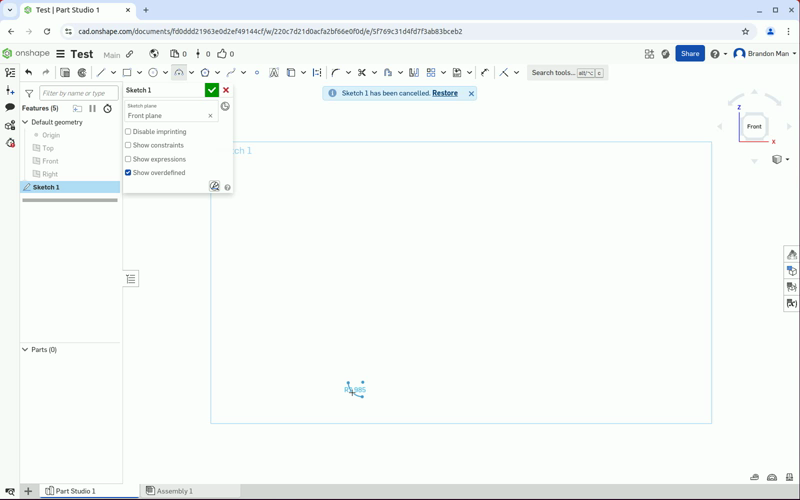
key_up(shift)
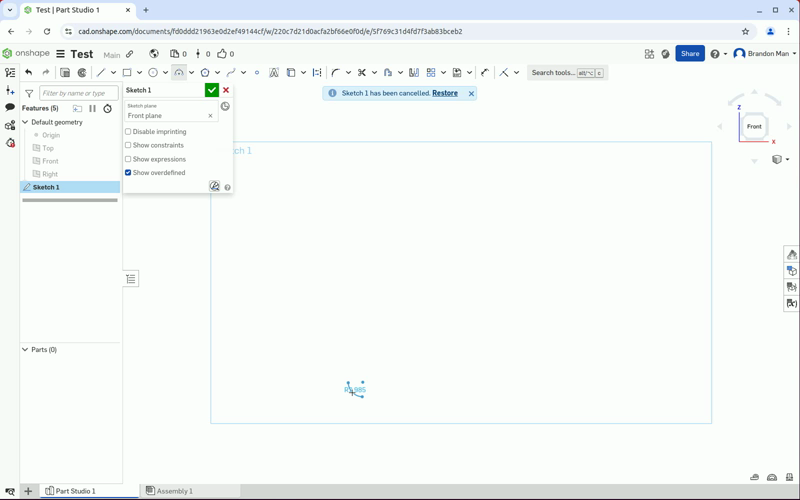
key(esc)
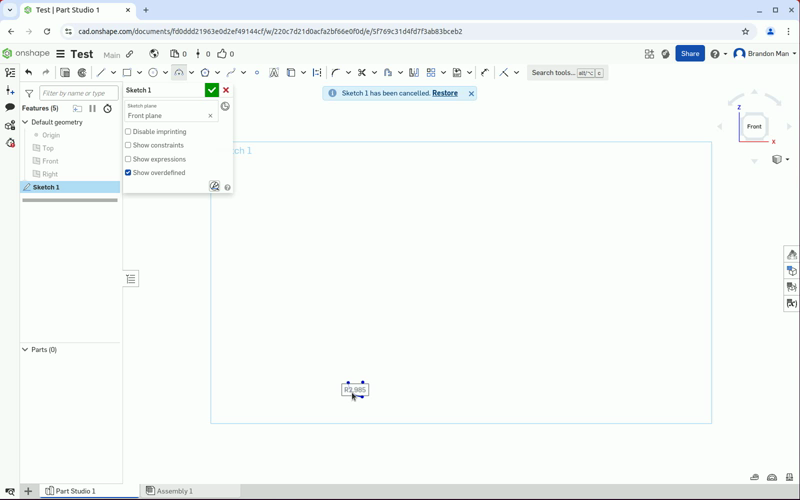
key(l)
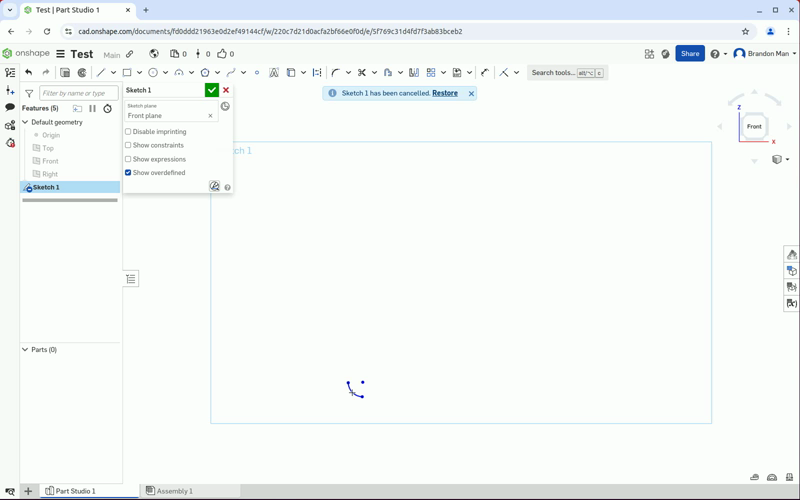
mouse_move(362, 396)
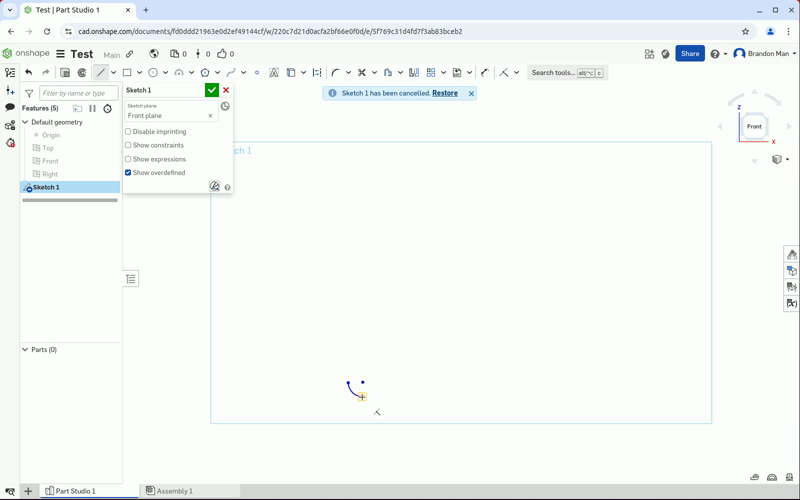
click(362, 396)
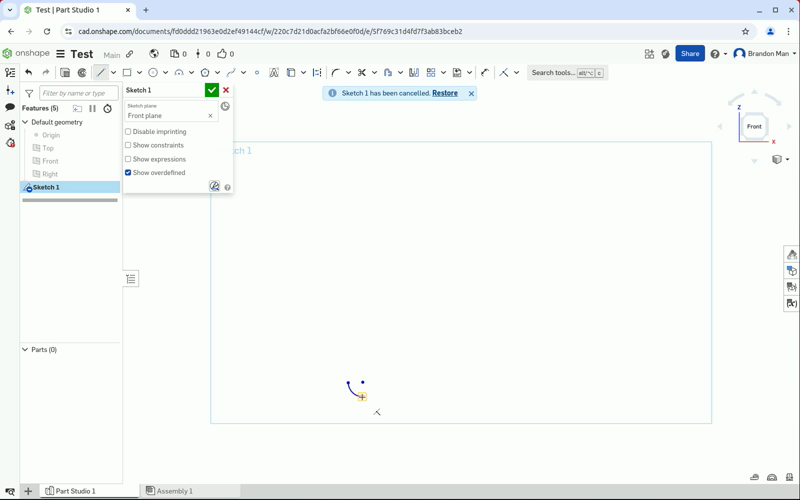
key_down(shift)
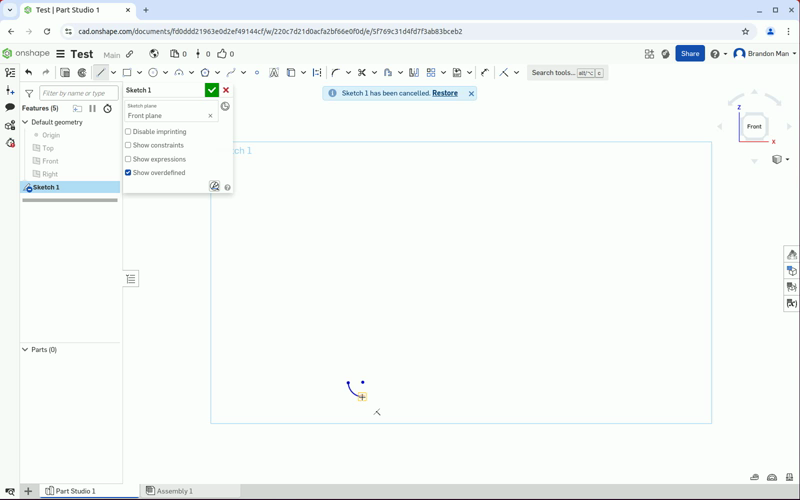
mouse_move(558, 396)
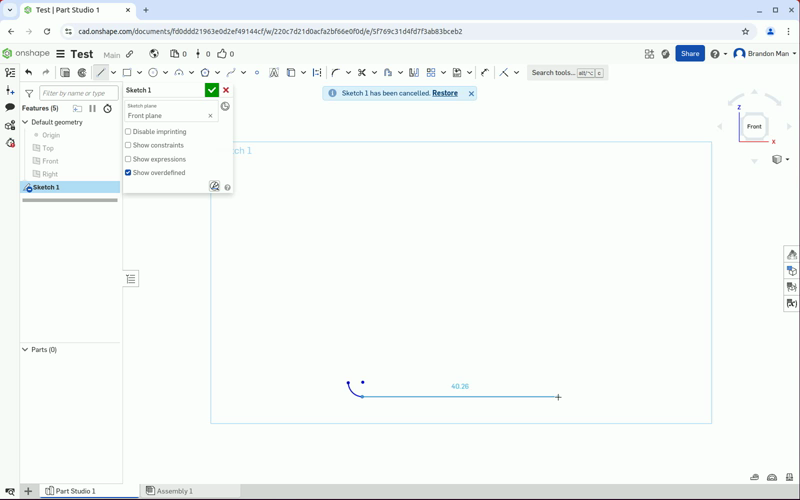
click(558, 396)
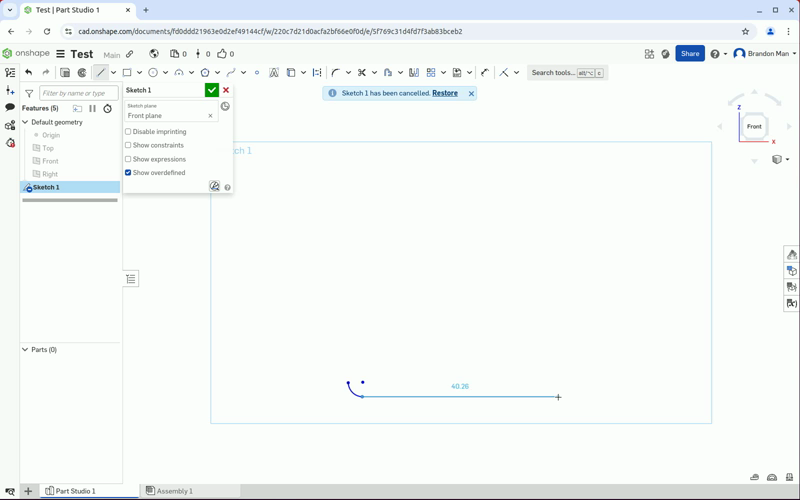
key_up(shift)
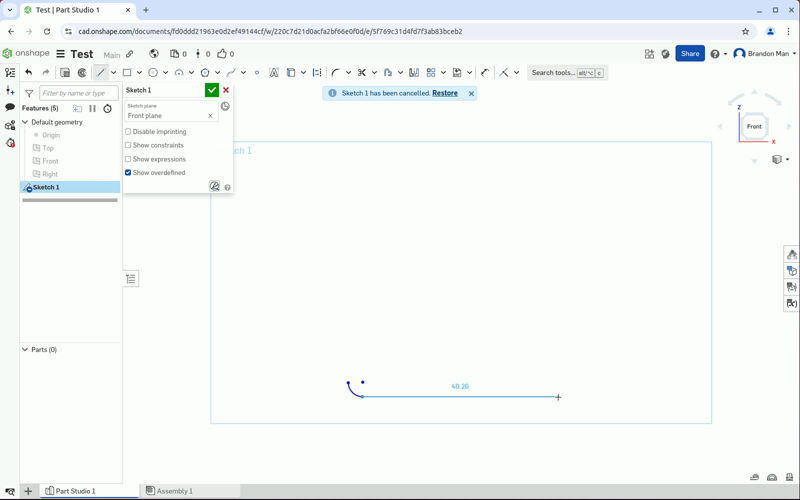
key(esc)
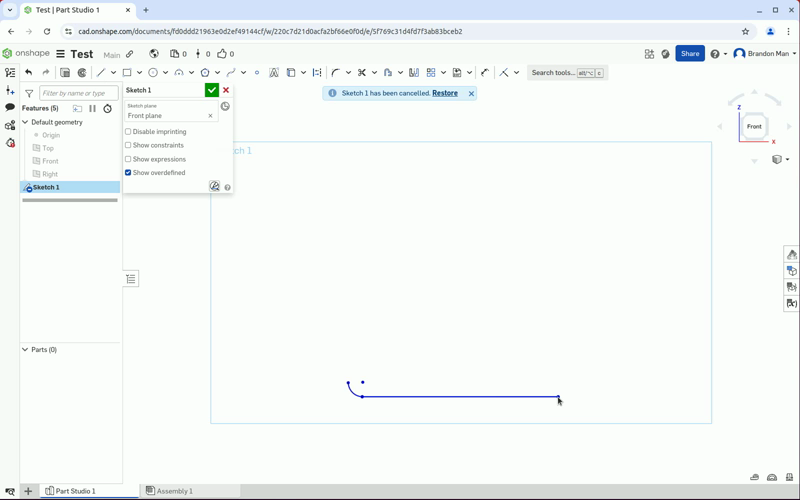
key(a)
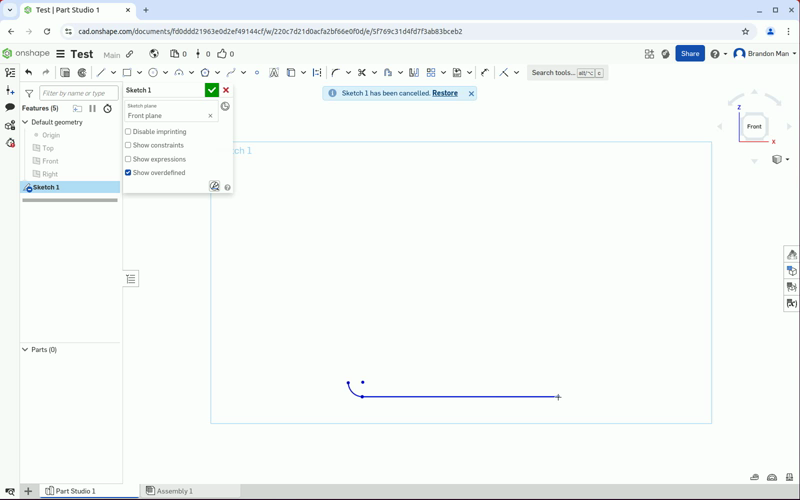
mouse_move(558, 396)
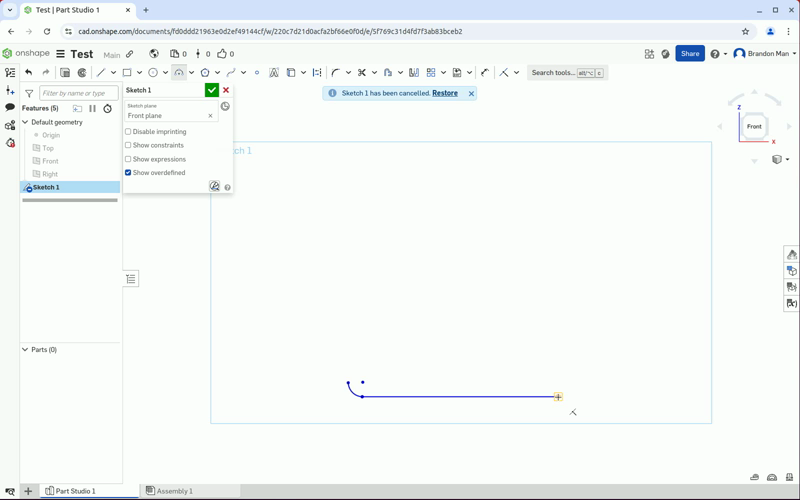
click(558, 396)
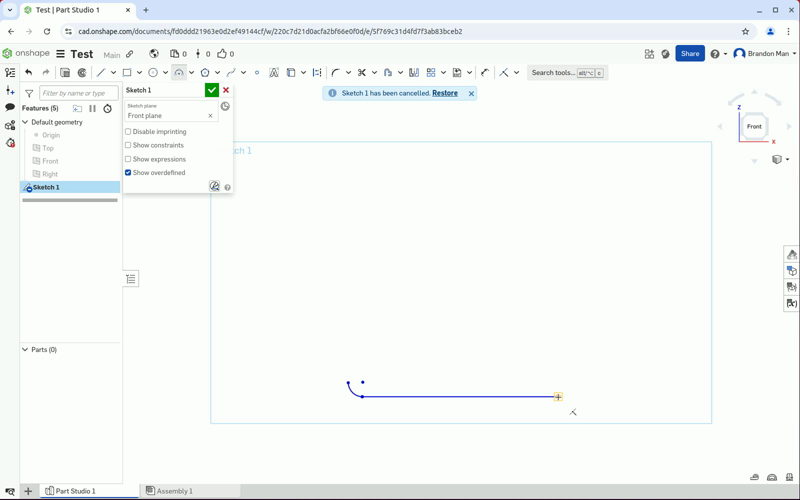
key_down(shift)
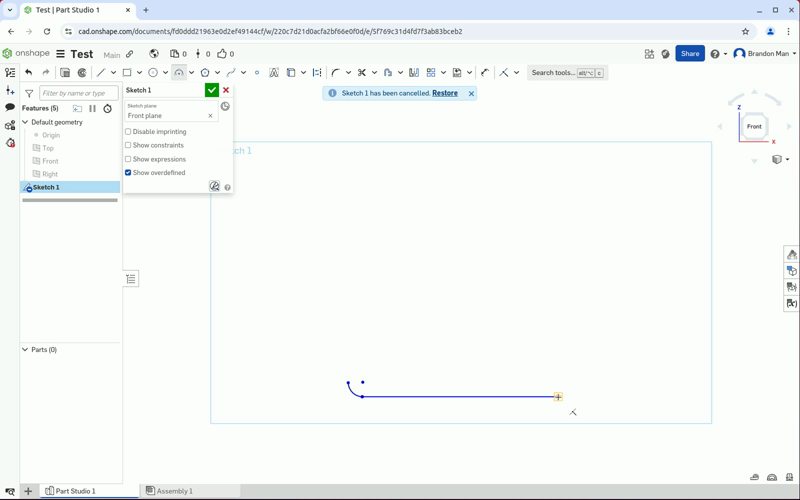
mouse_move(572, 382)
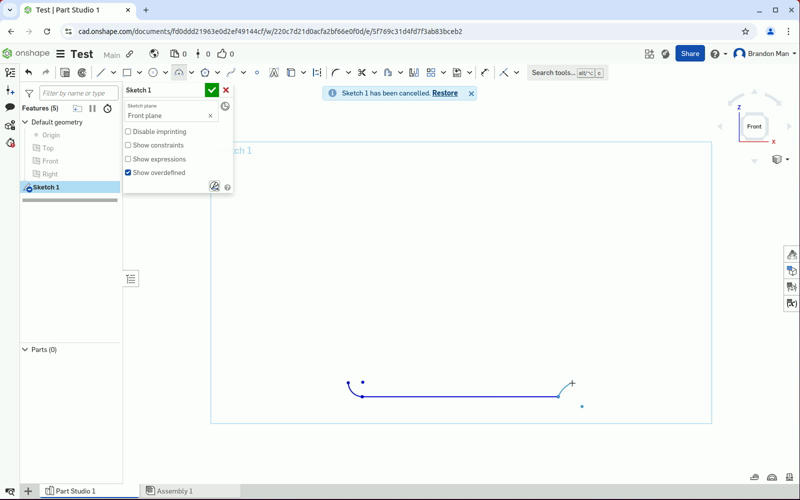
click(572, 382)
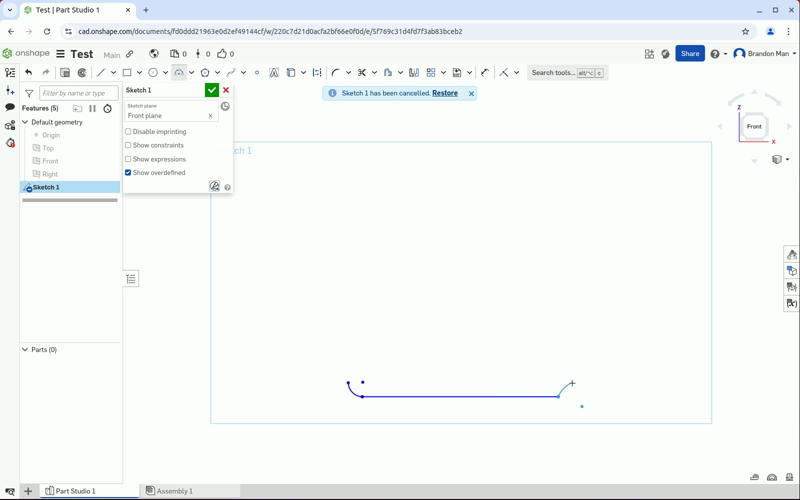
mouse_move(567, 392)
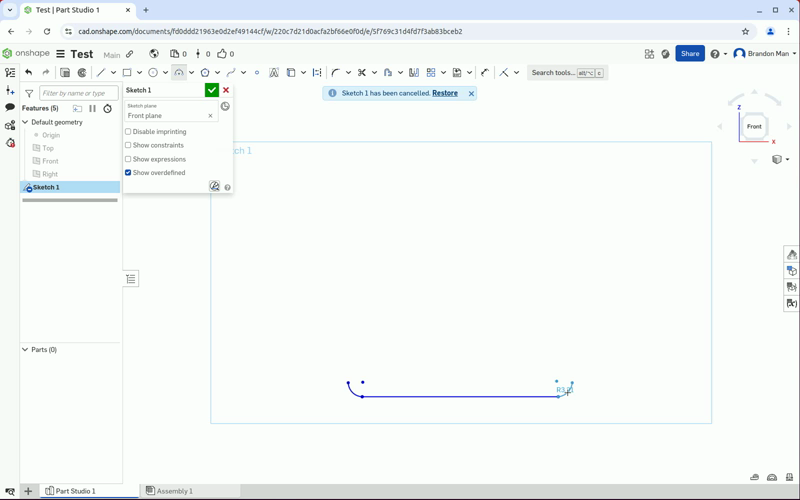
click(567, 392)
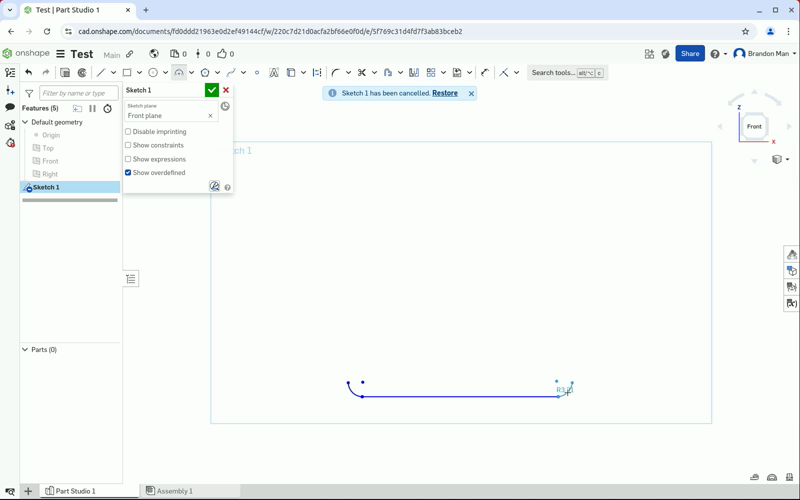
key_up(shift)
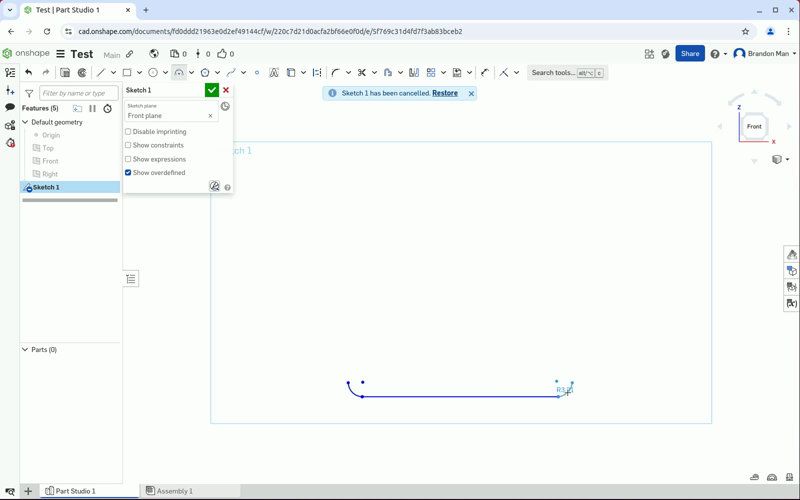
key(esc)
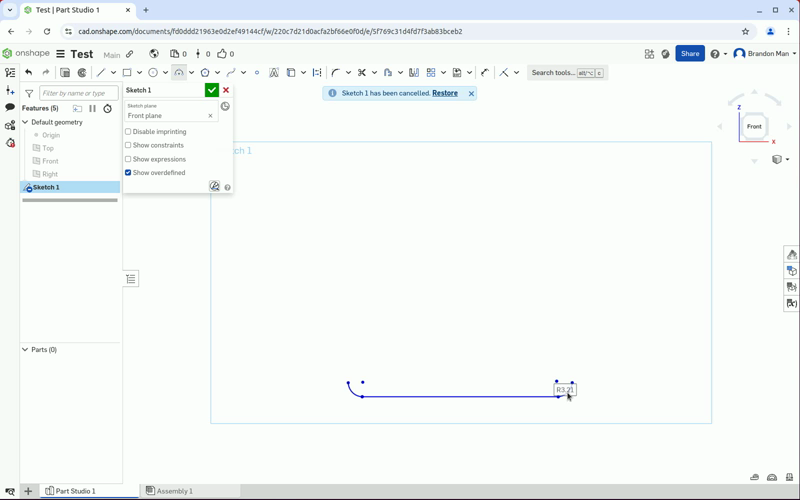
key(l)
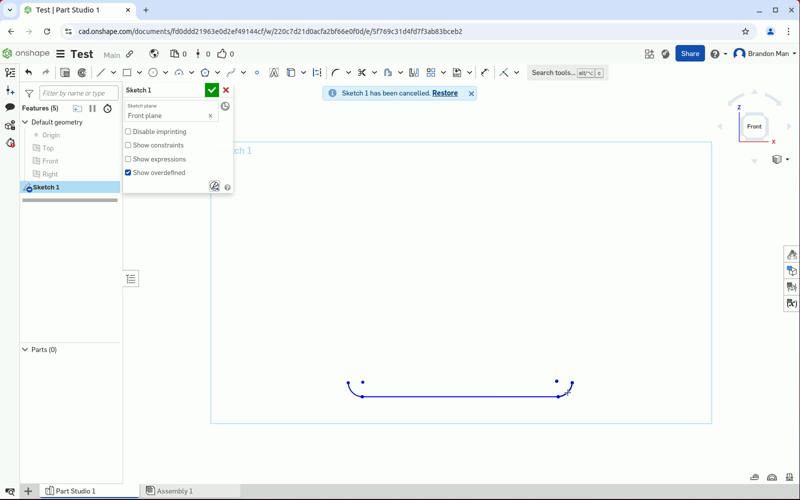
mouse_move(572, 382)
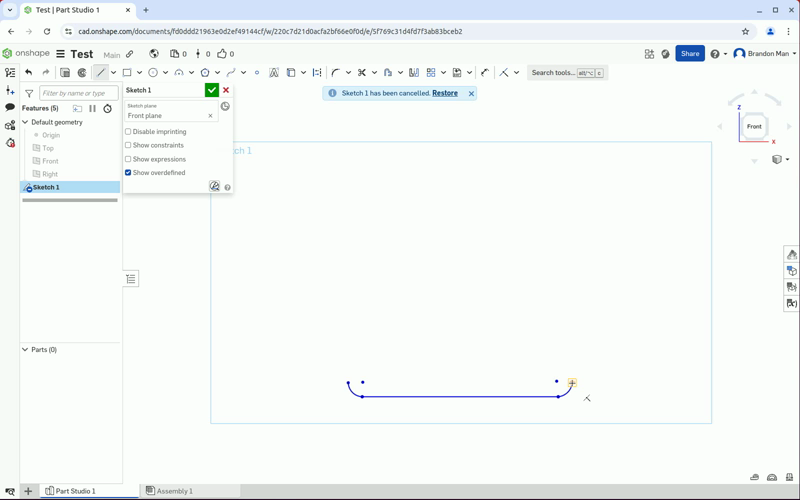
click(572, 382)
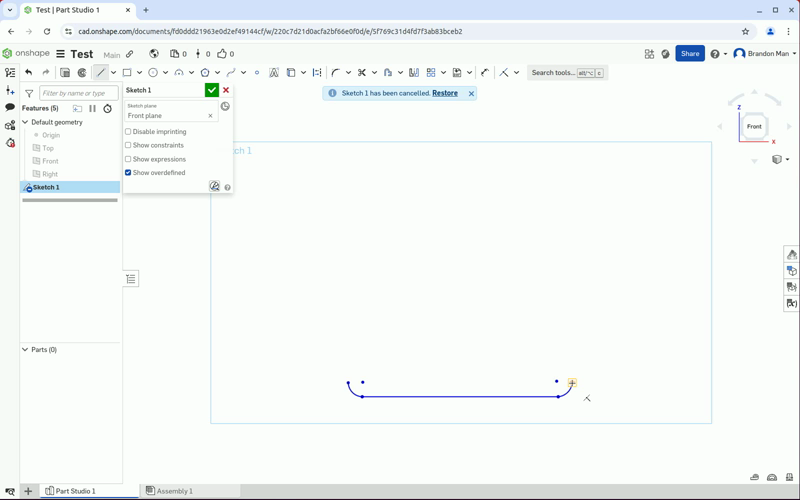
key_down(shift)
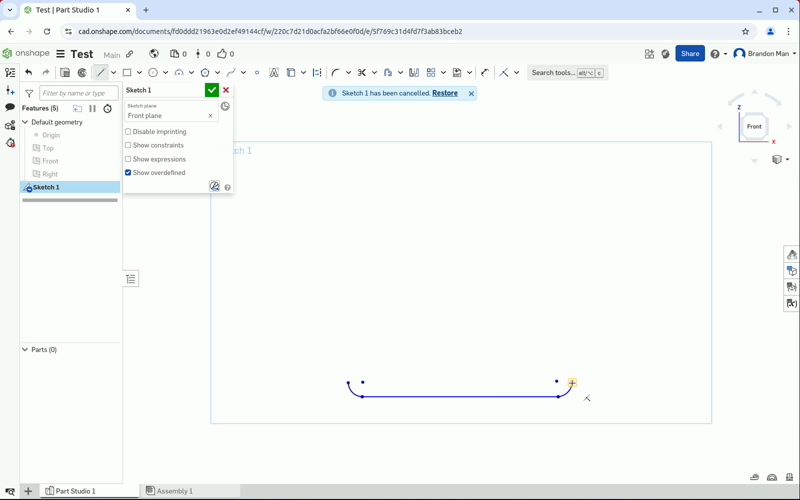
mouse_move(572, 184)
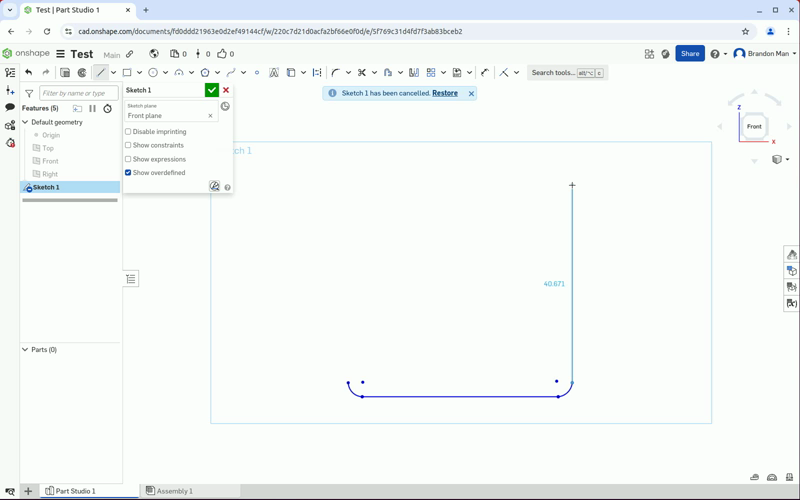
click(572, 184)
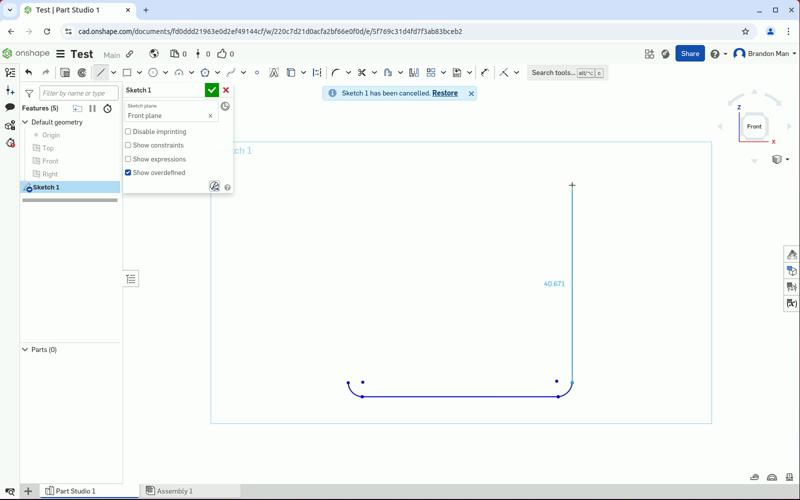
key_up(shift)
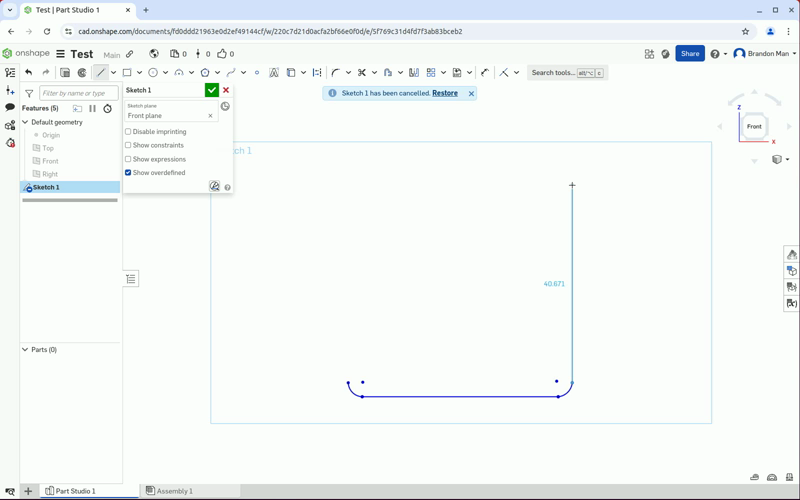
key(esc)
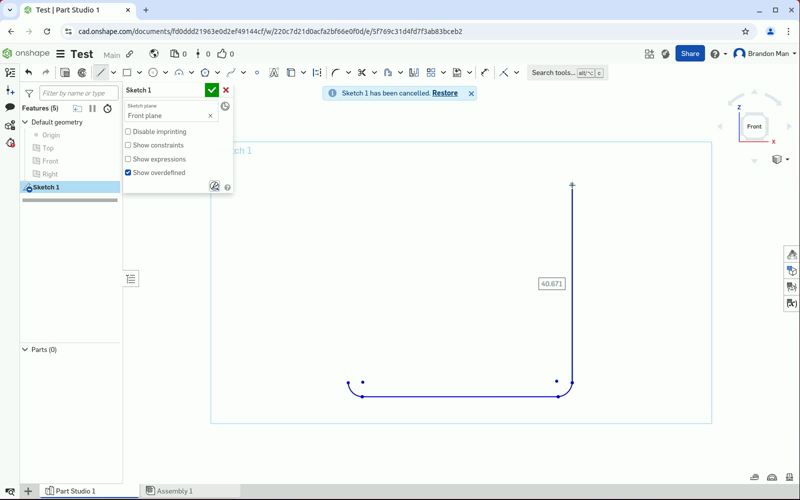
key(a)
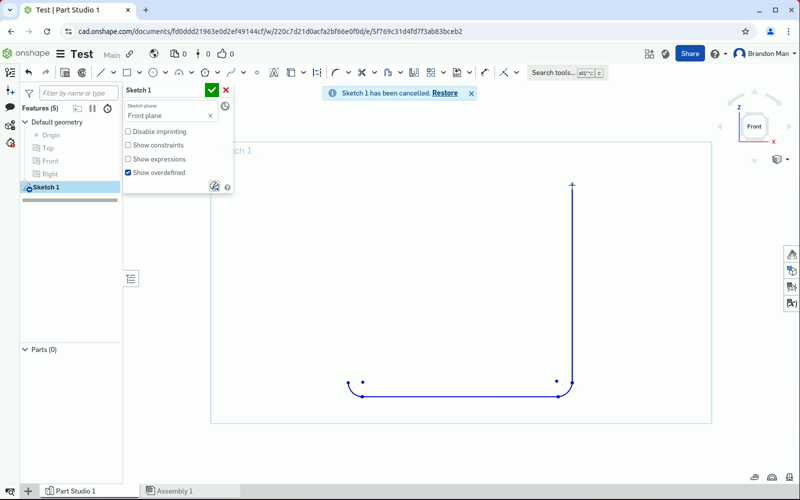
mouse_move(572, 184)
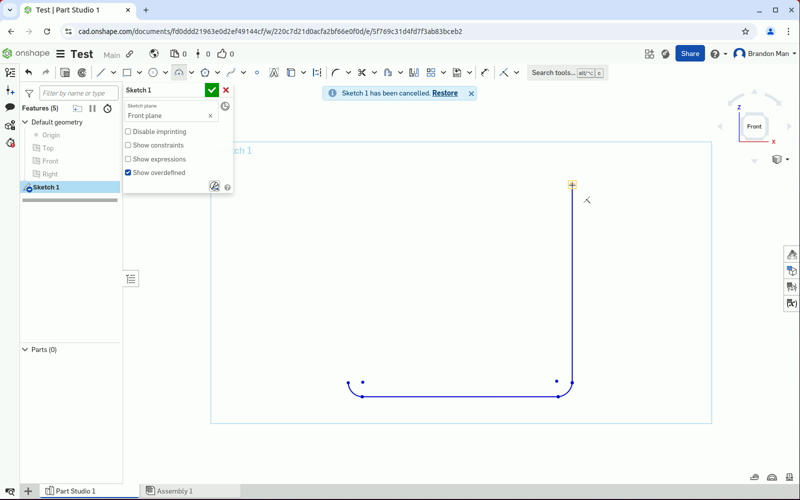
click(572, 184)
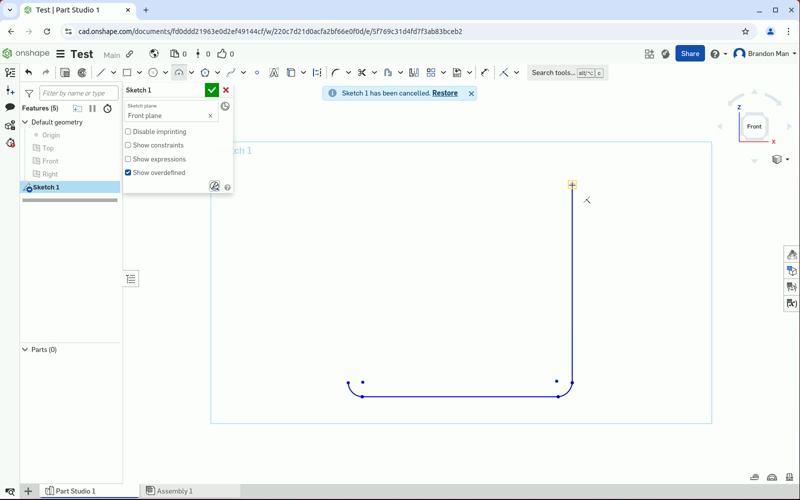
key_down(shift)
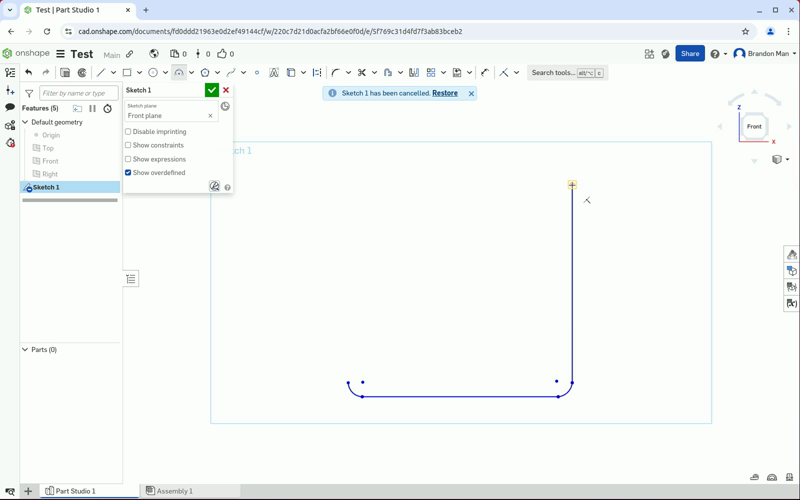
mouse_move(558, 172)
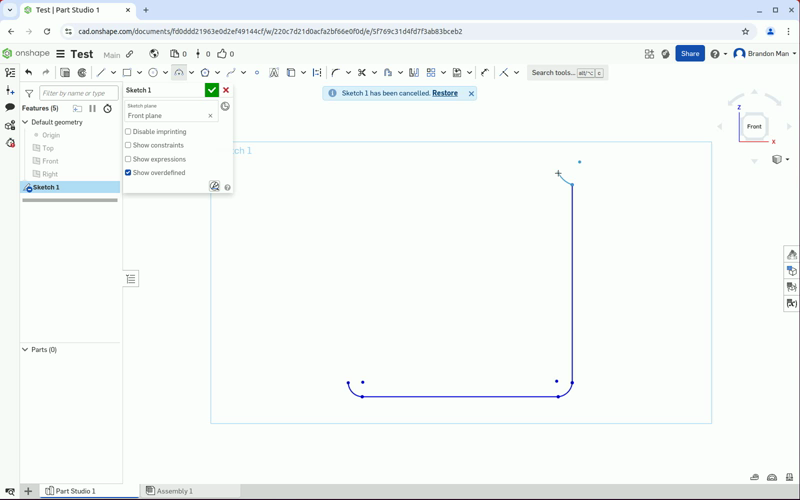
click(558, 172)
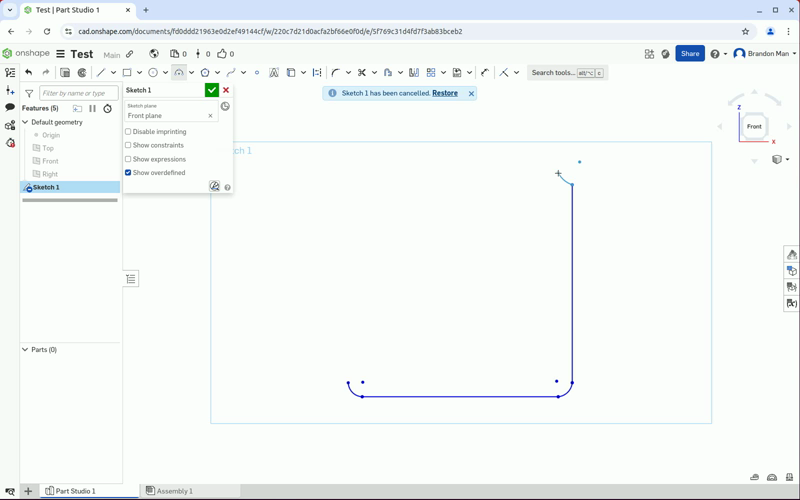
mouse_move(567, 175)
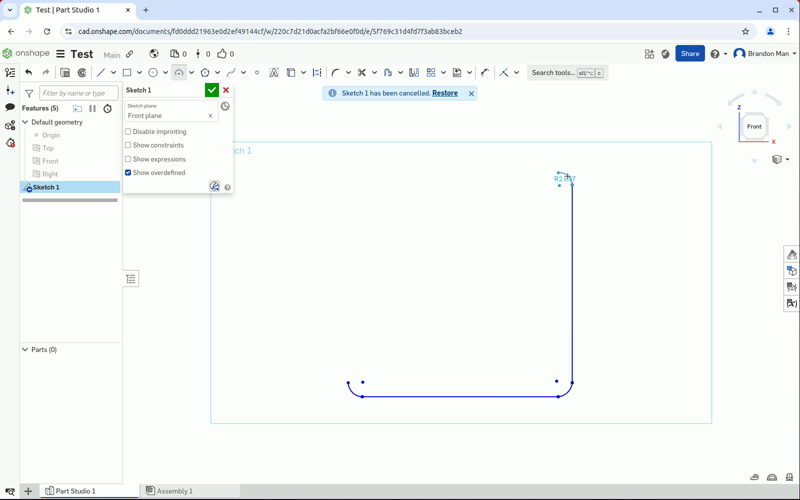
click(567, 175)
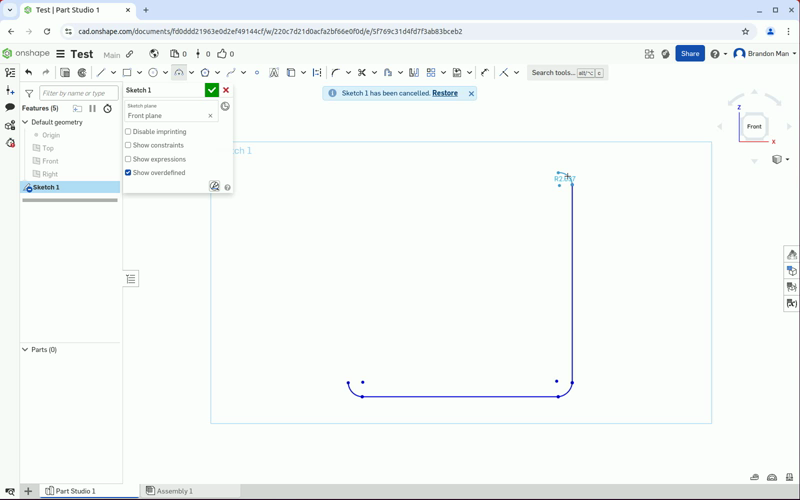
key_up(shift)
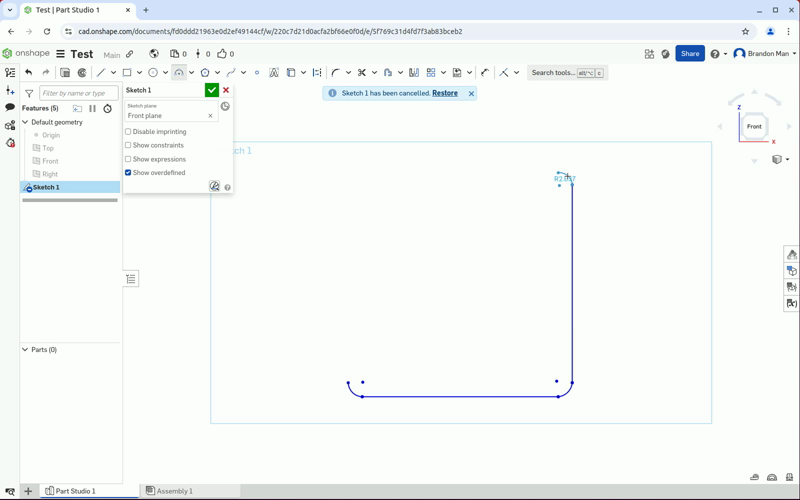
key(esc)
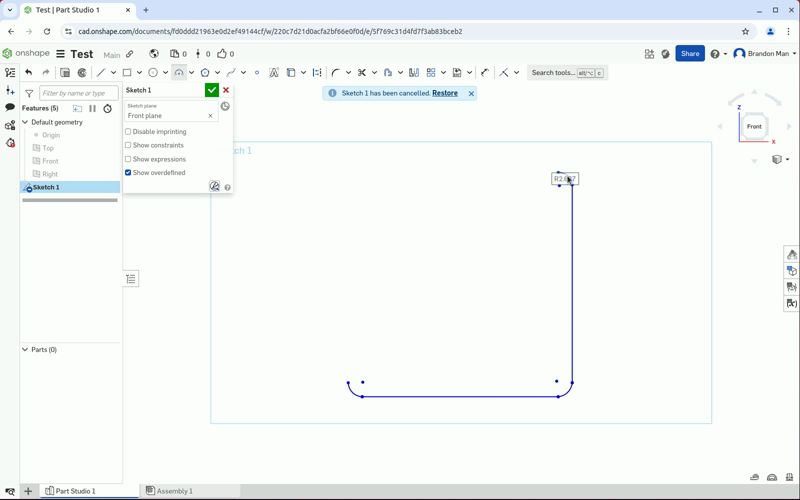
key(l)
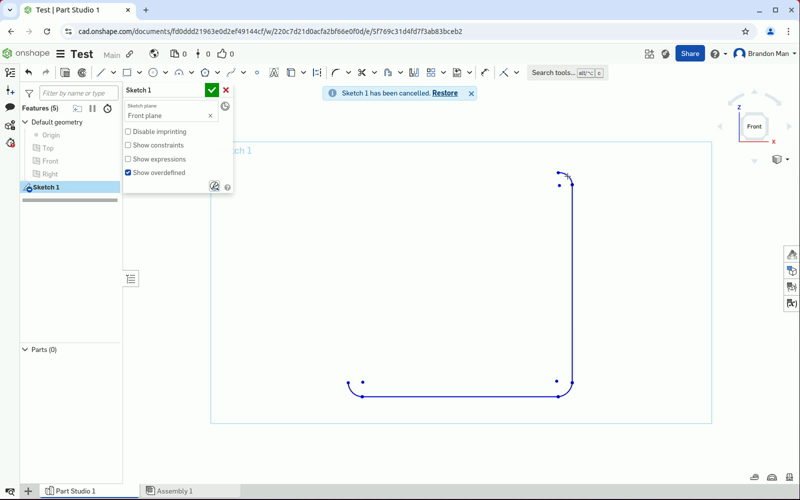
mouse_move(558, 172)
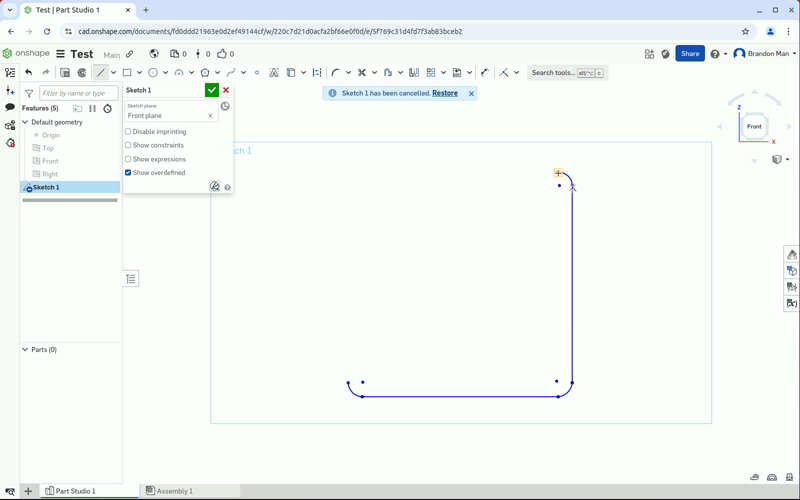
click(558, 172)
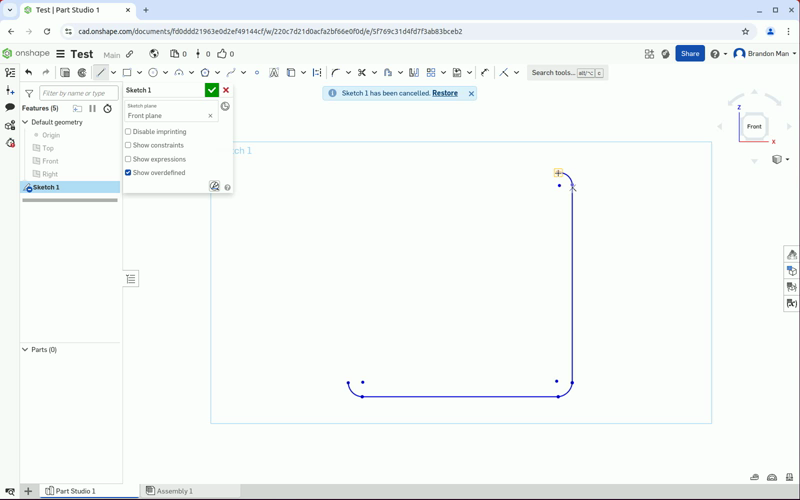
key_down(shift)
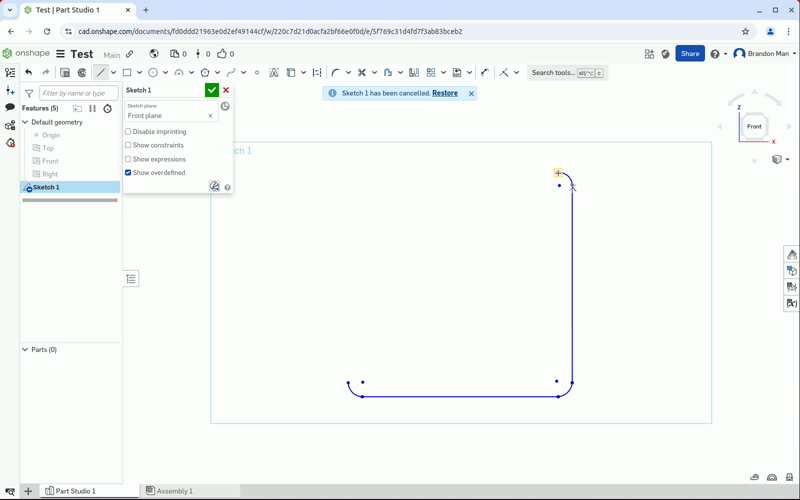
mouse_move(362, 172)
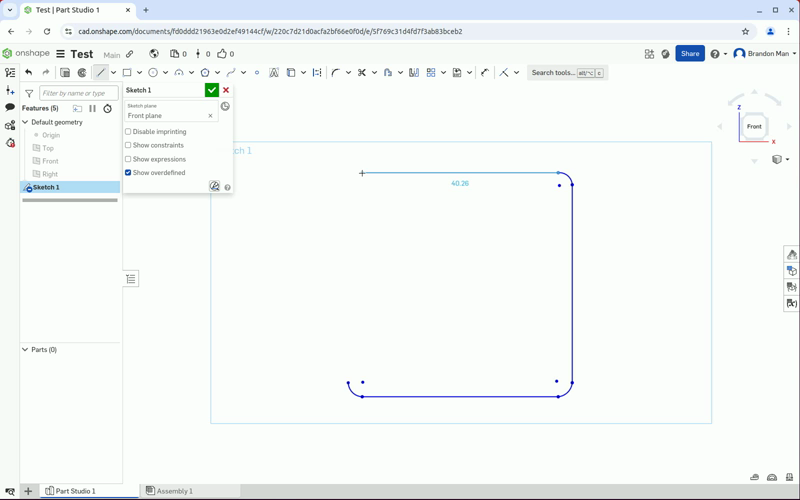
click(362, 172)
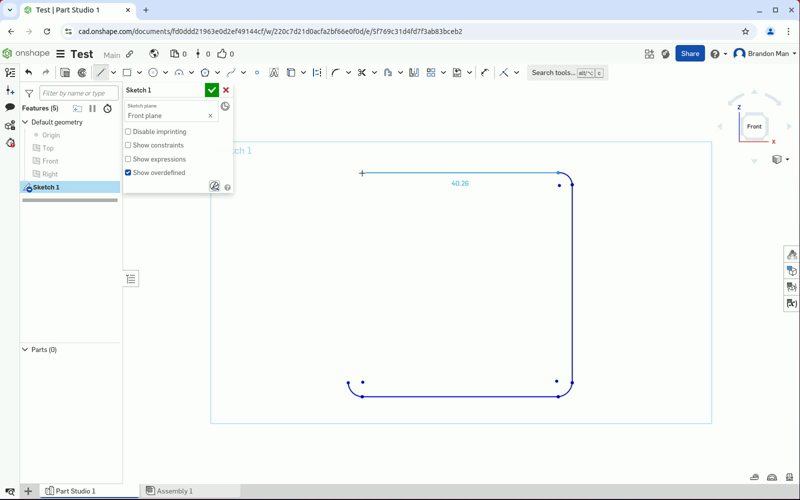
key_up(shift)
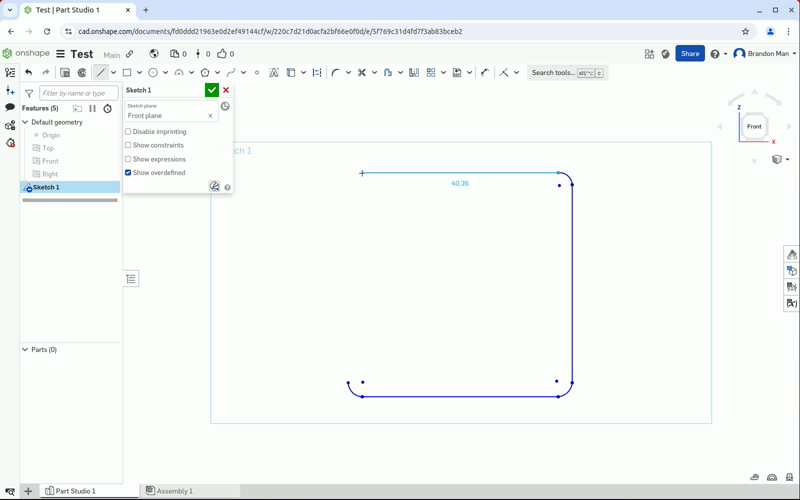
key(esc)
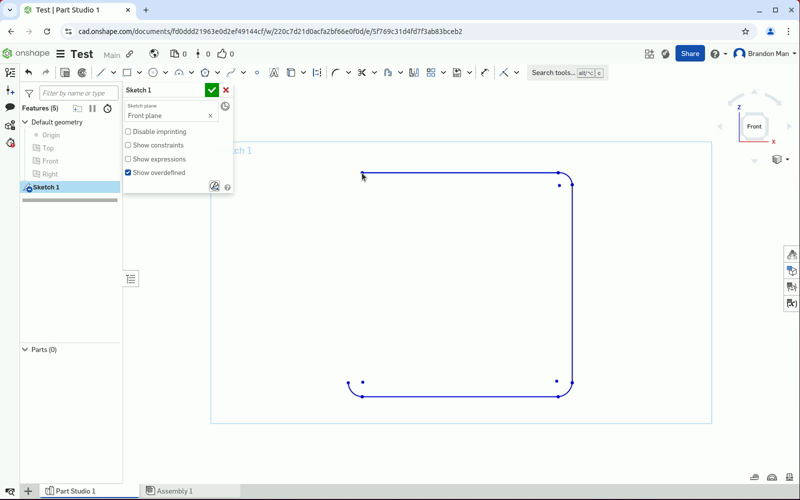
key(a)
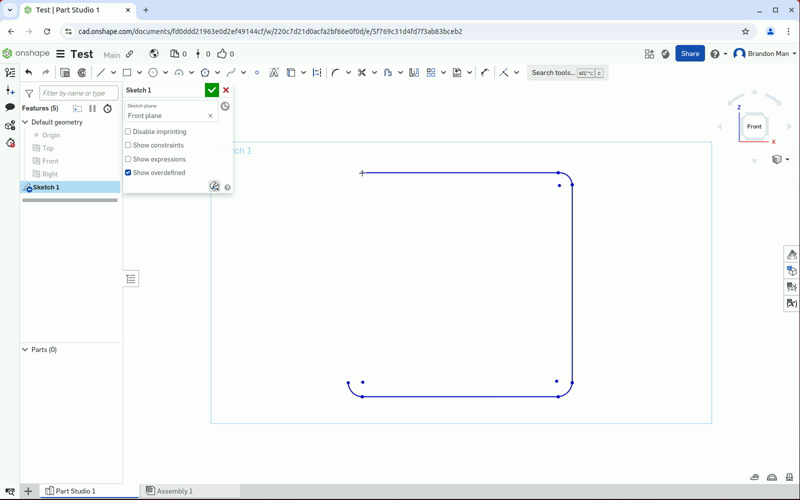
mouse_move(362, 172)
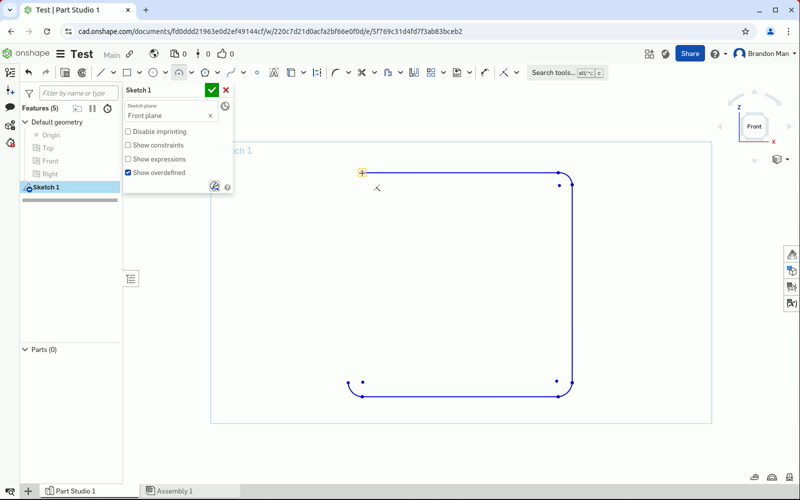
click(362, 172)
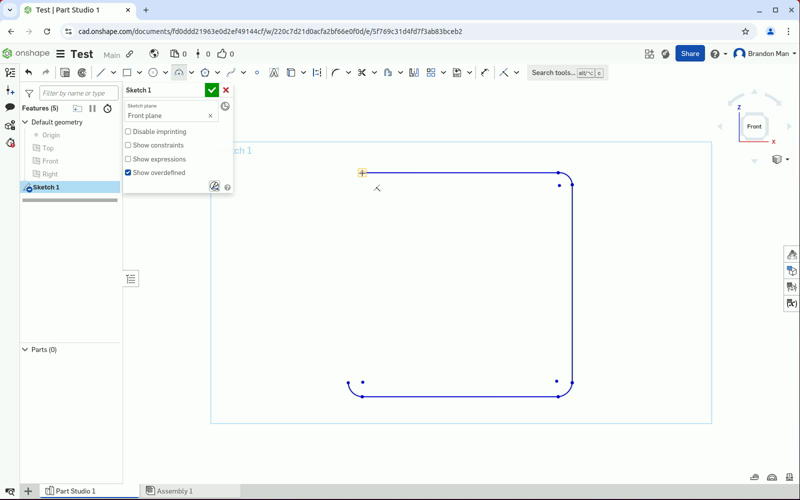
key_down(shift)
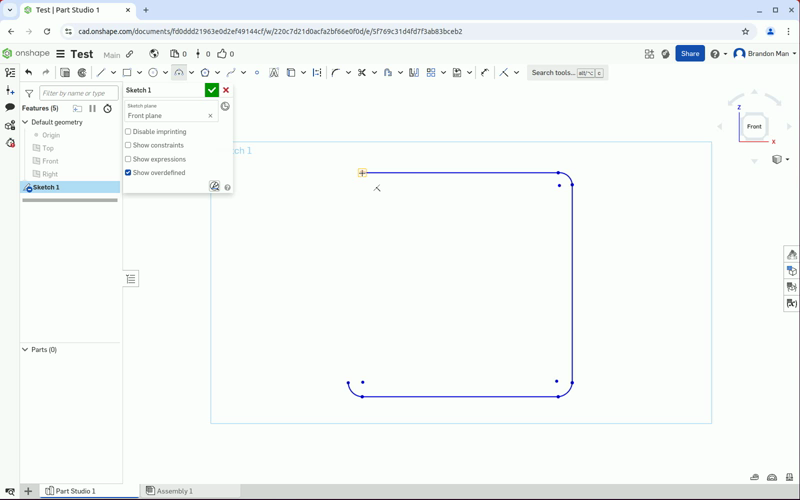
mouse_move(348, 184)
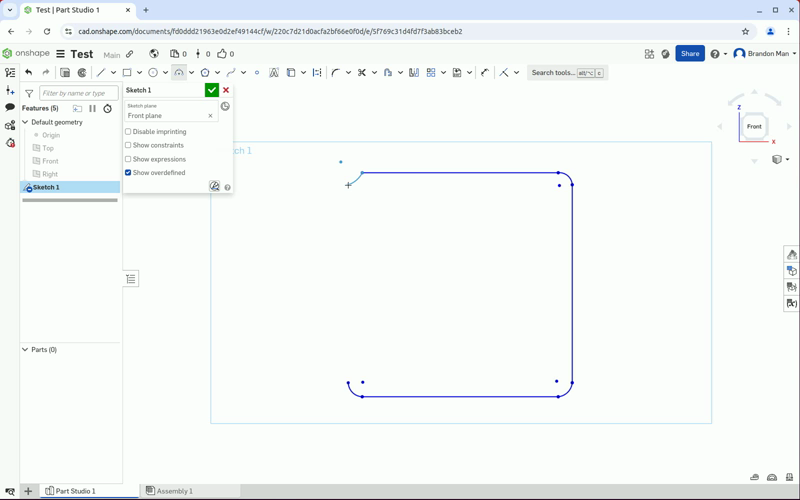
click(348, 184)
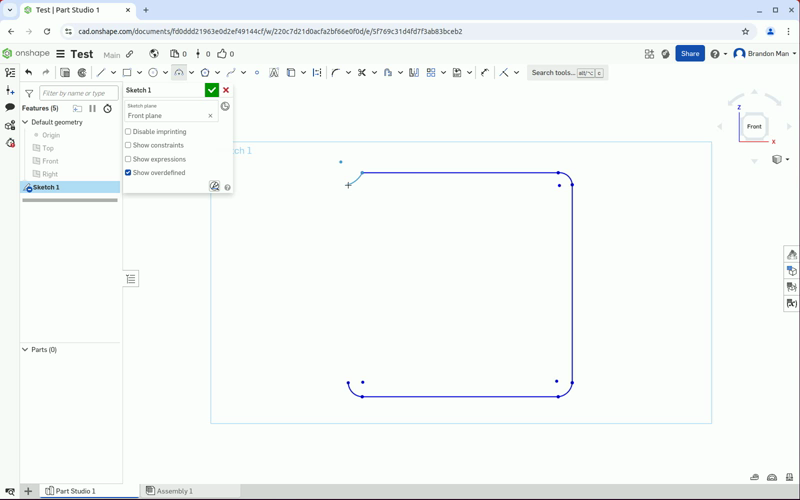
mouse_move(352, 175)
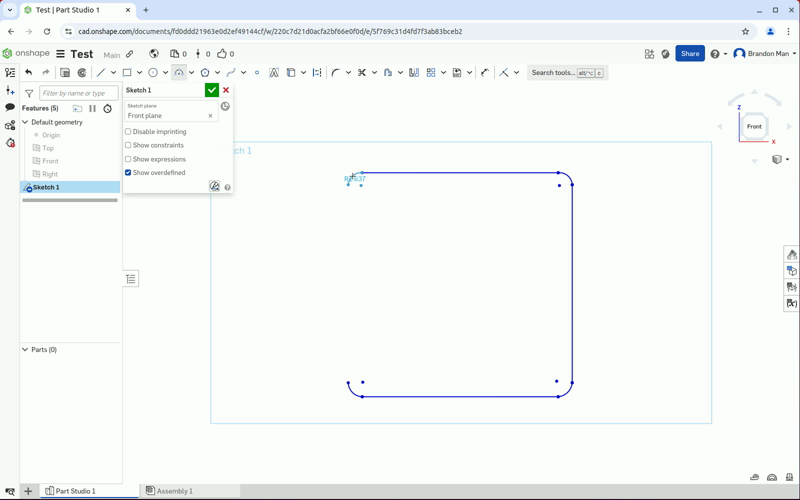
click(352, 175)
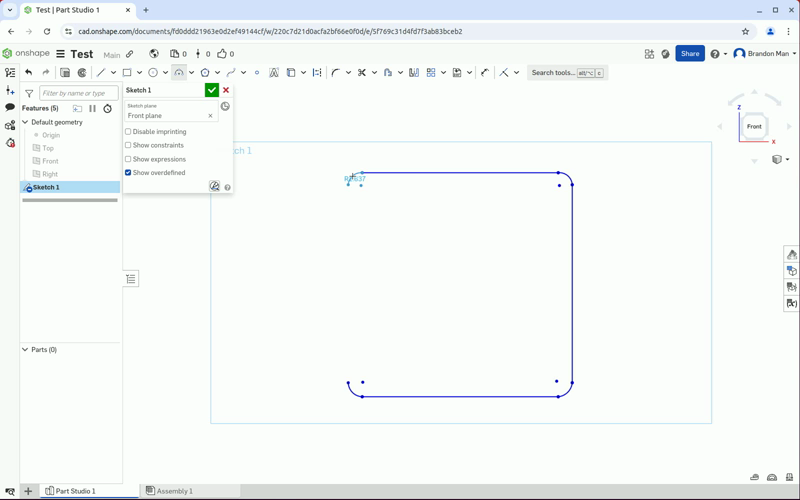
key_up(shift)
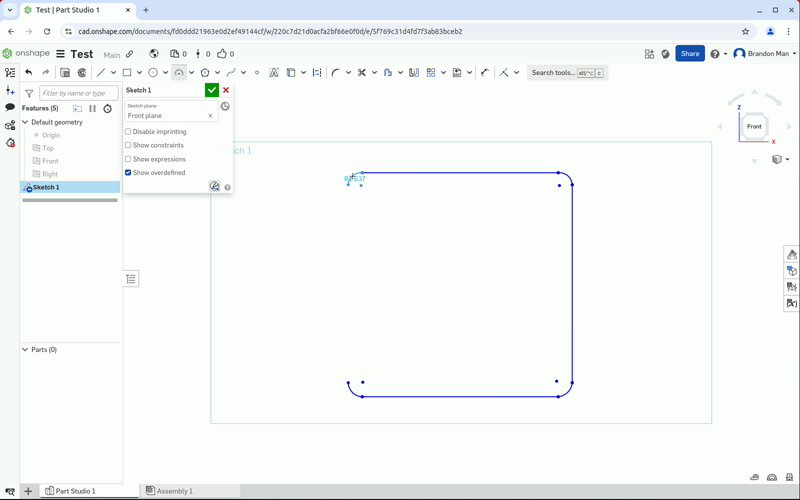
key(esc)
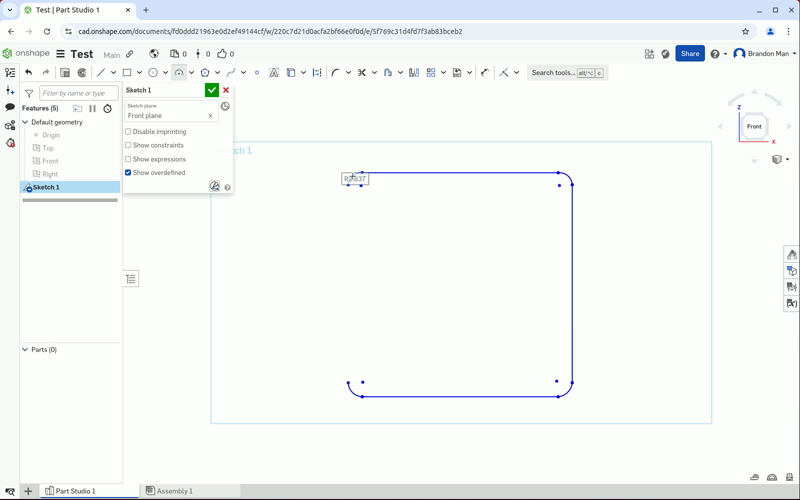
key(l)
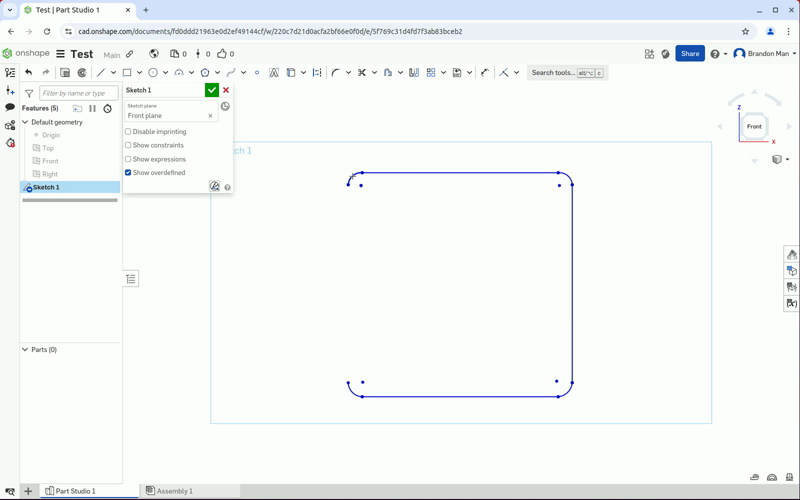
mouse_move(348, 184)
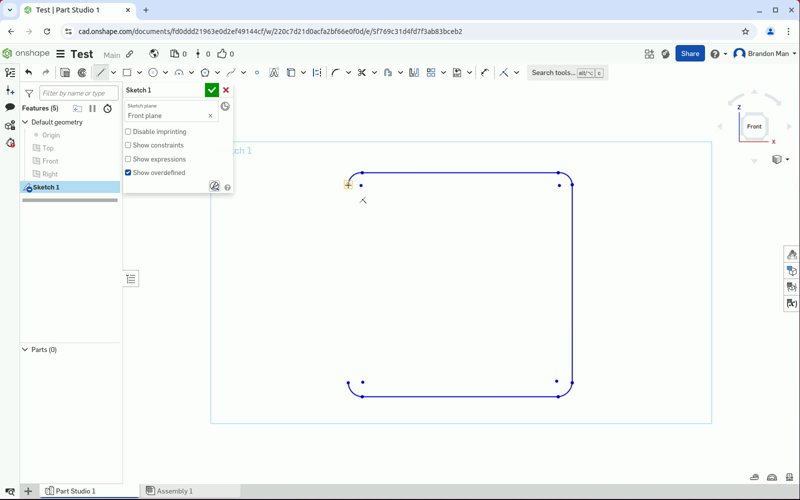
click(348, 184)
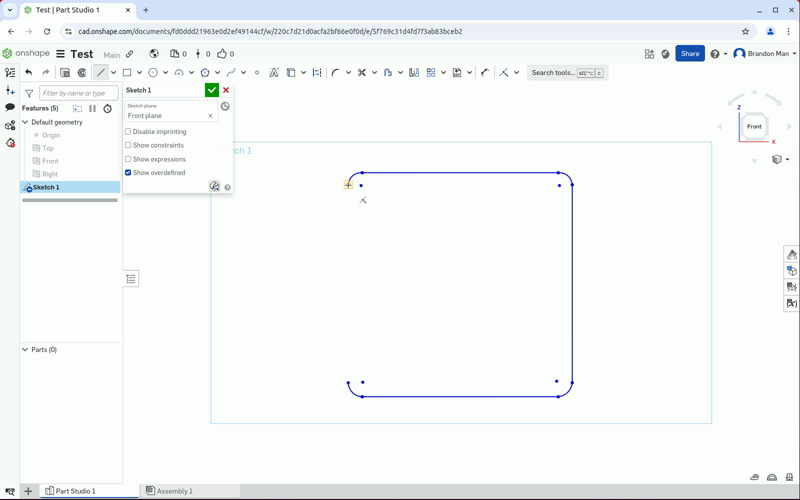
key_down(shift)
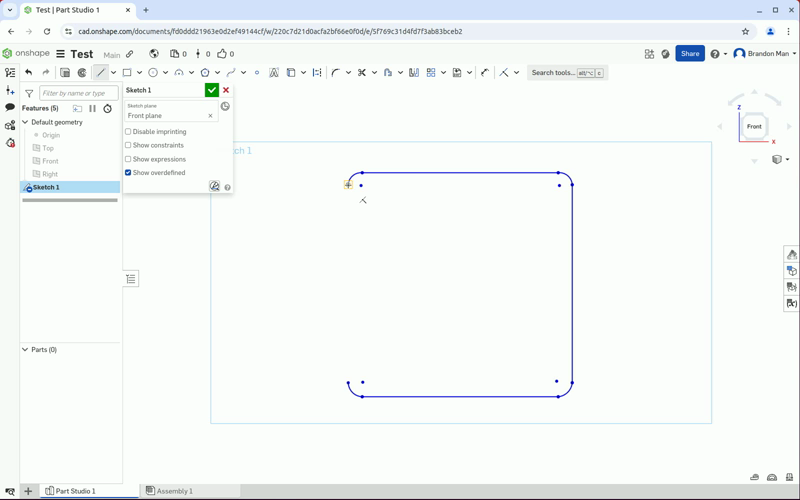
mouse_move(348, 382)
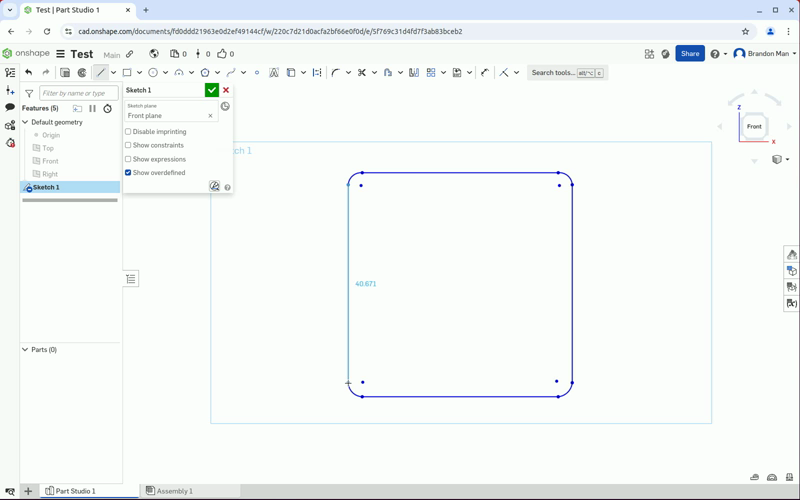
key_up(shift)
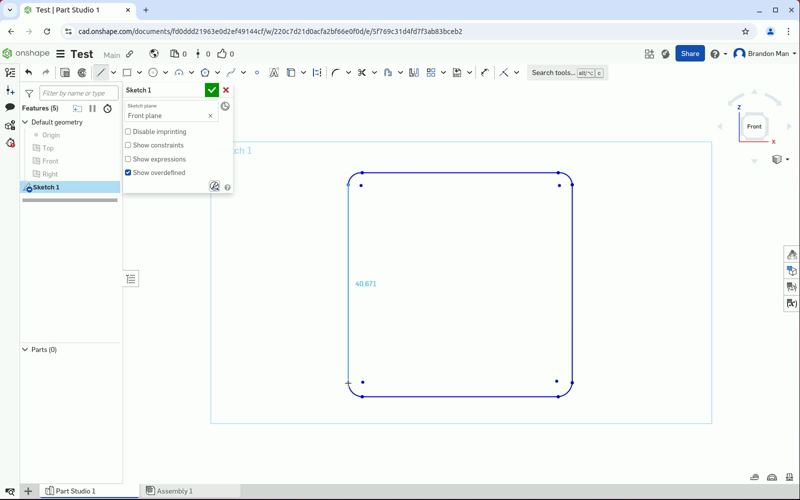
click(348, 382)
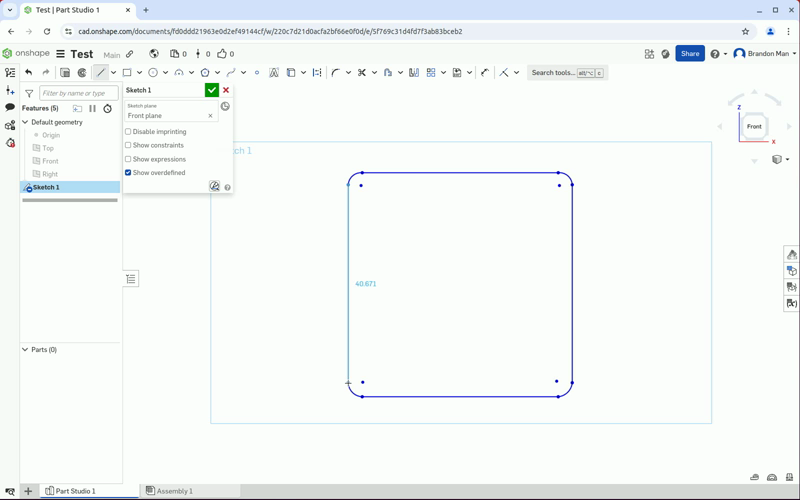
key(esc)
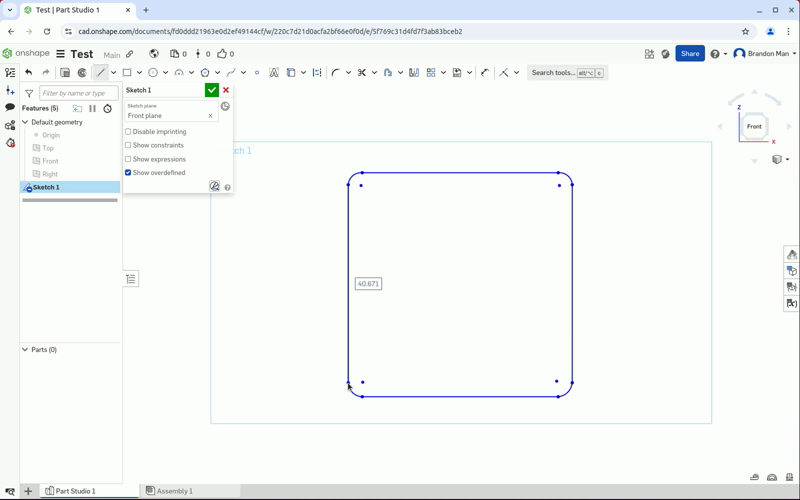
key(c)
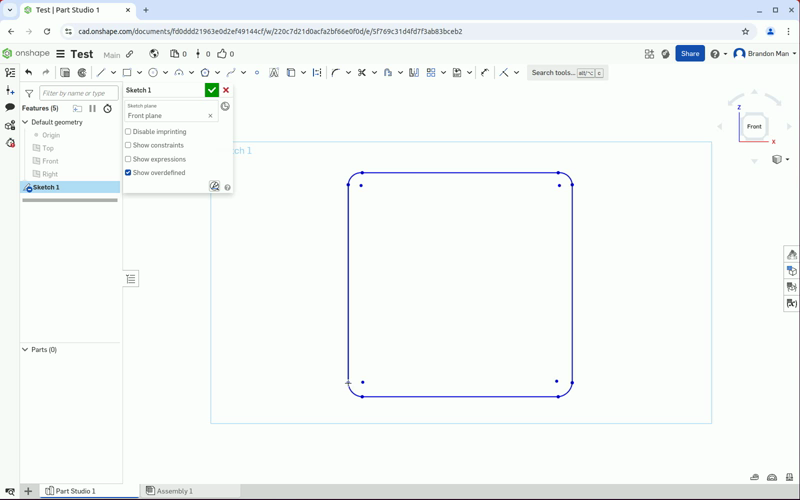
key_down(shift)
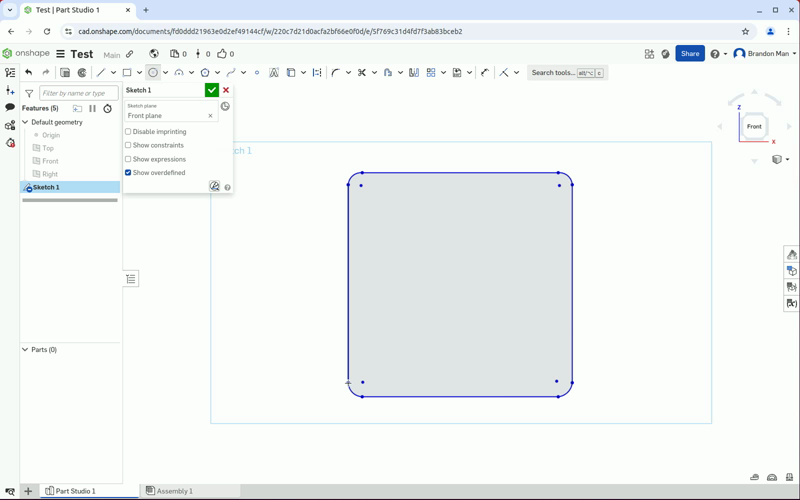
mouse_move(395, 283)
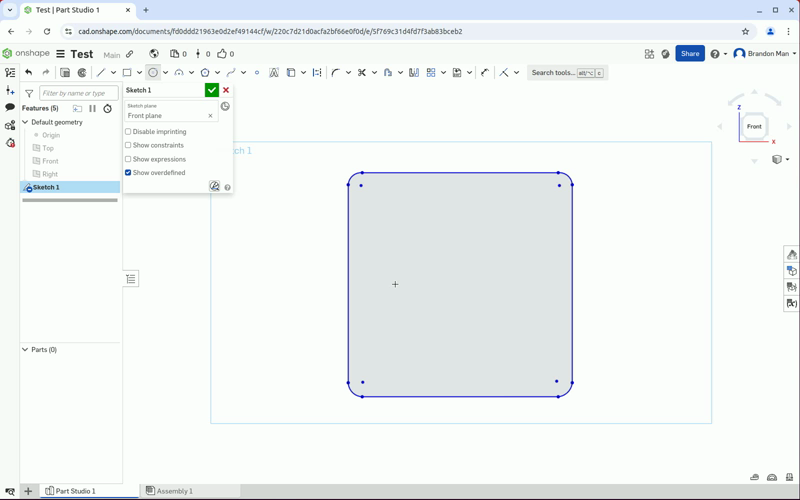
click(395, 283)
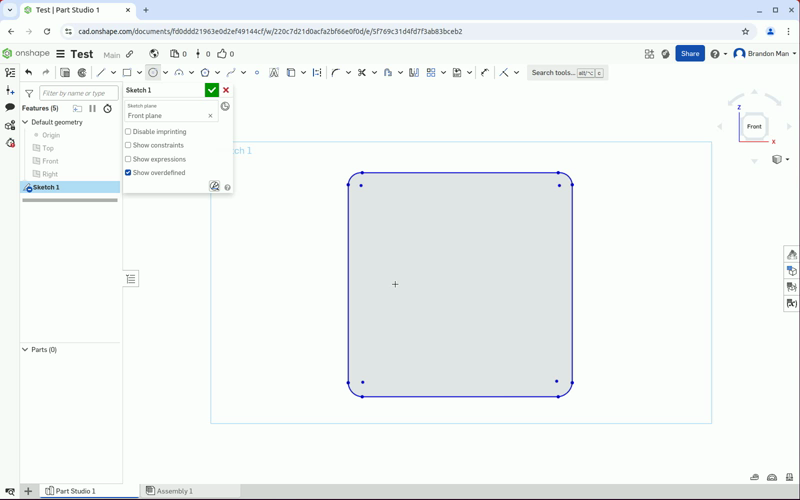
key_up(shift)
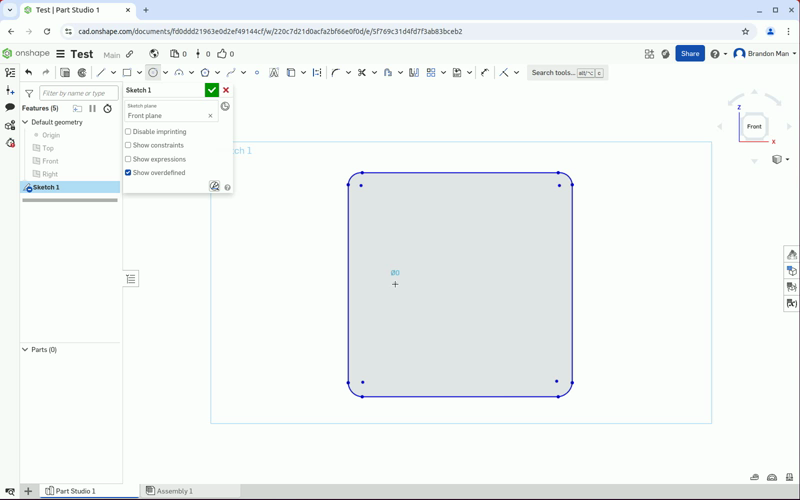
mouse_move(411, 283)
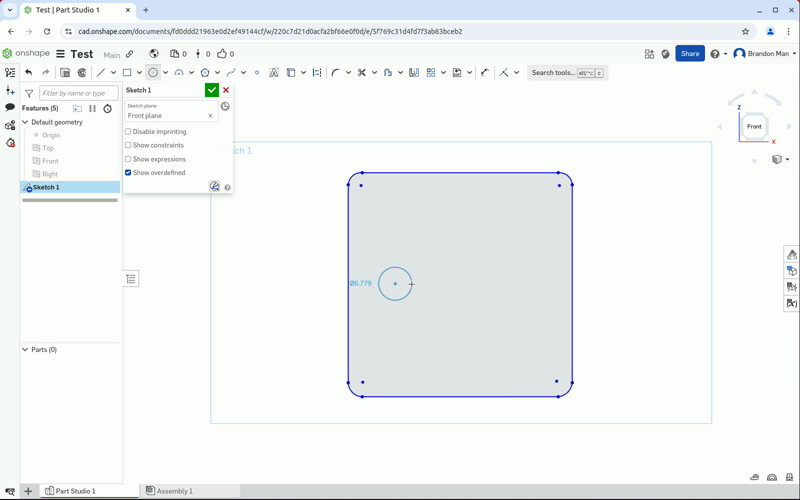
click(411, 283)
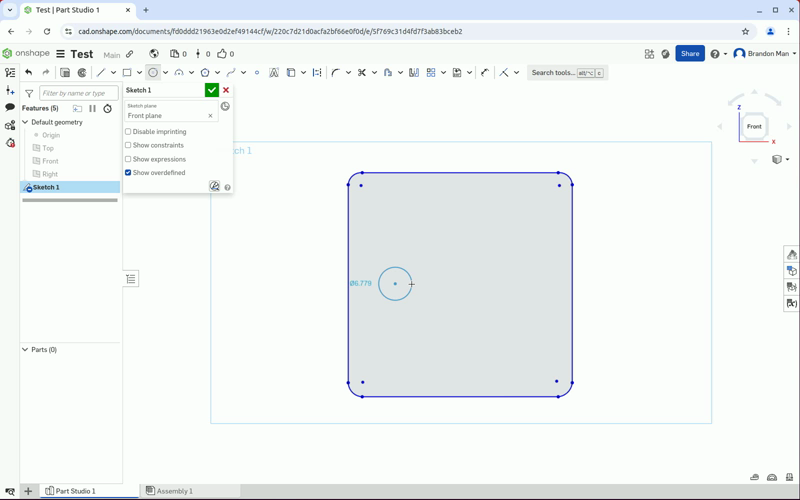
key(esc)
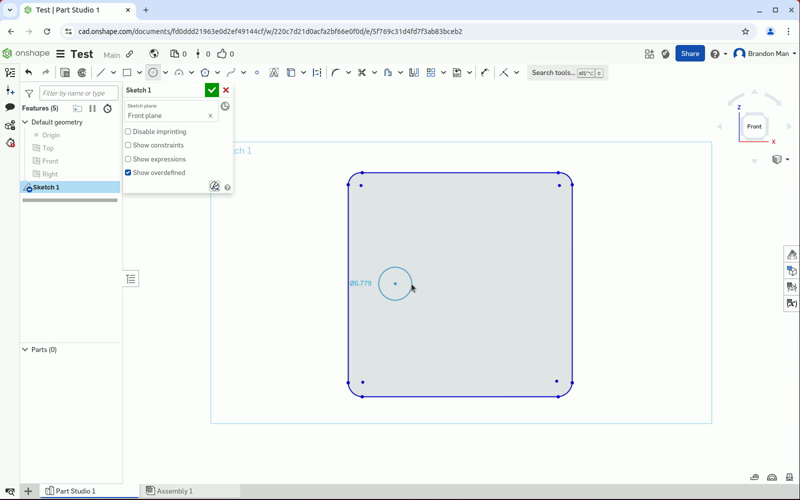
key(c)
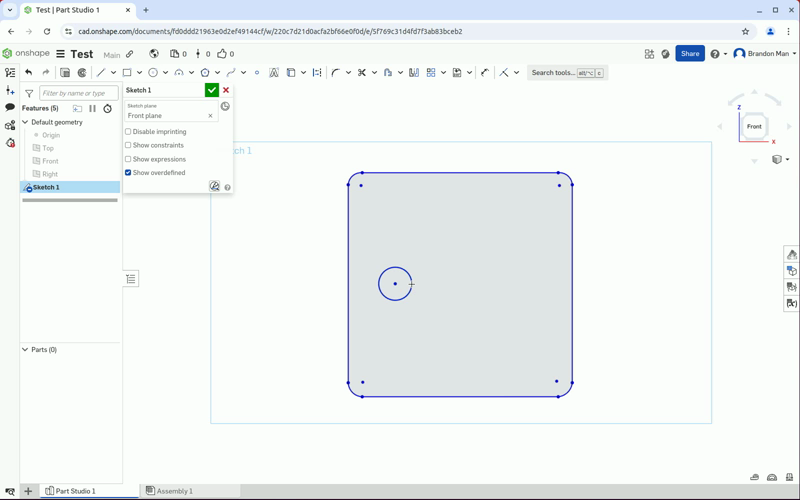
key_down(shift)
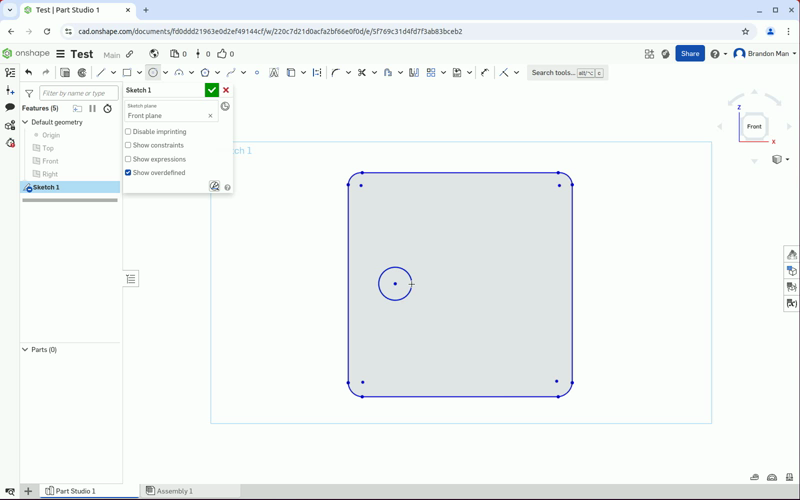
mouse_move(525, 283)
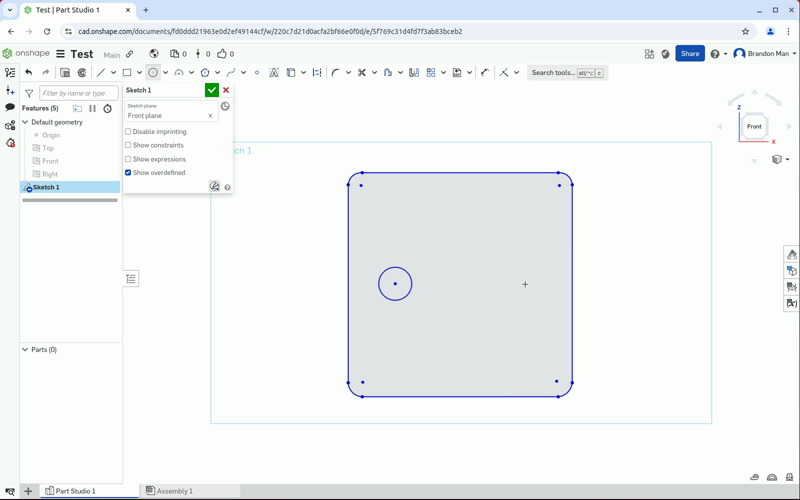
click(525, 283)
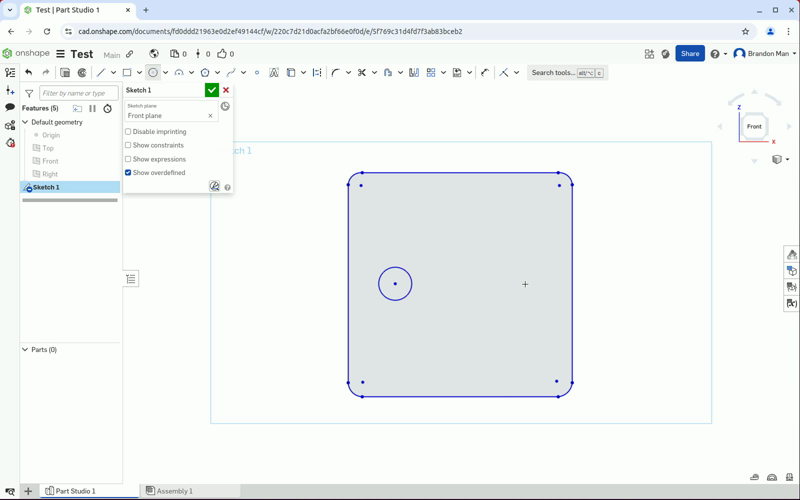
key_up(shift)
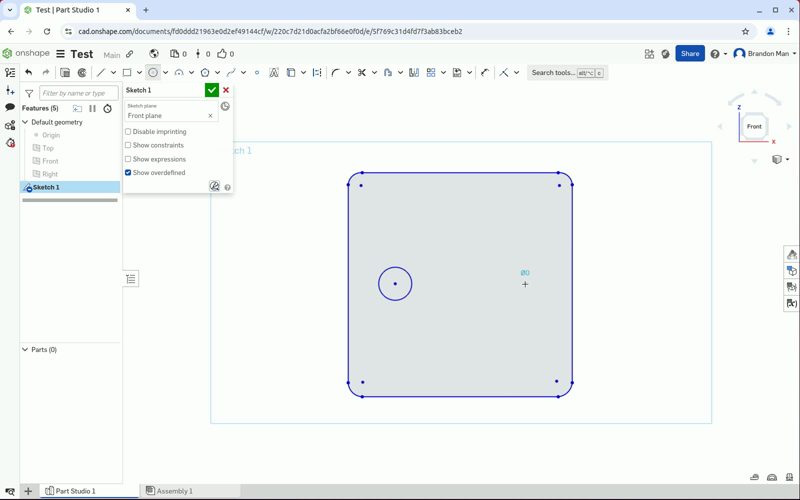
mouse_move(541, 283)
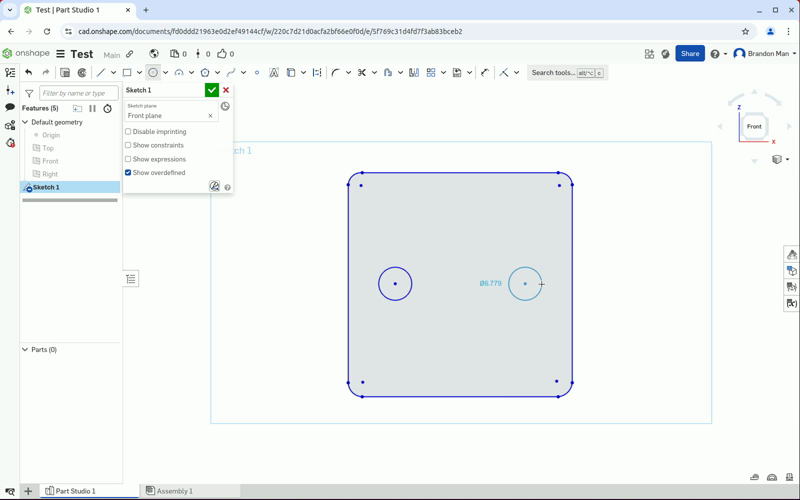
click(541, 283)
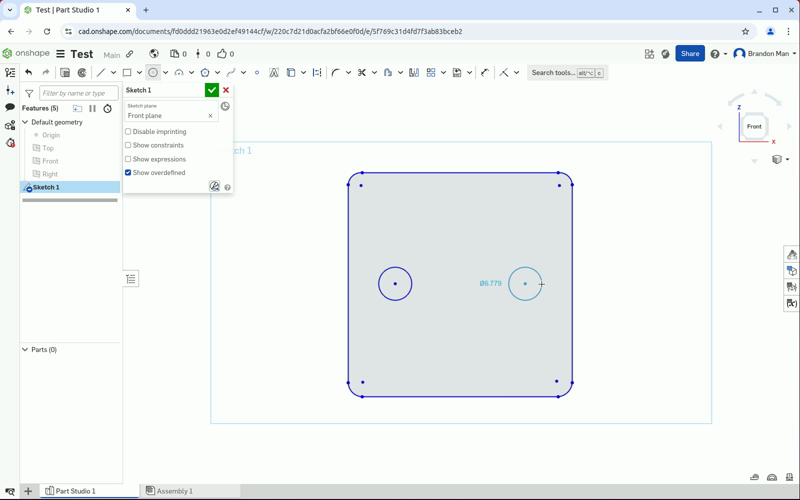
key(esc)
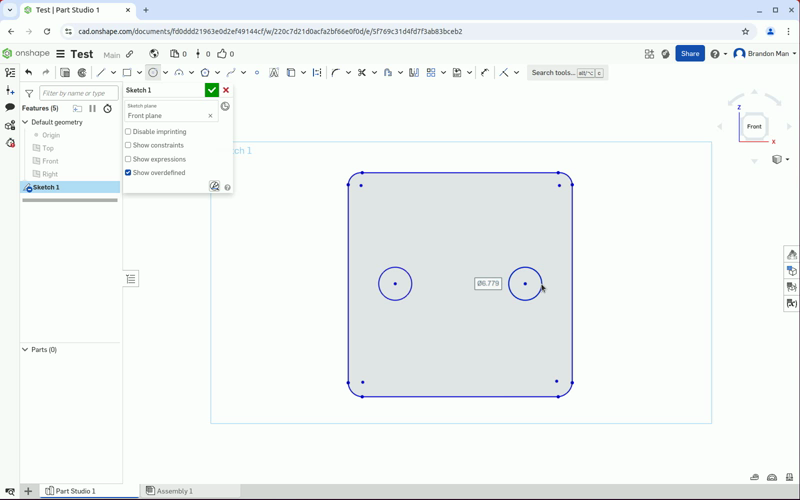
mouse_move(409, 360)
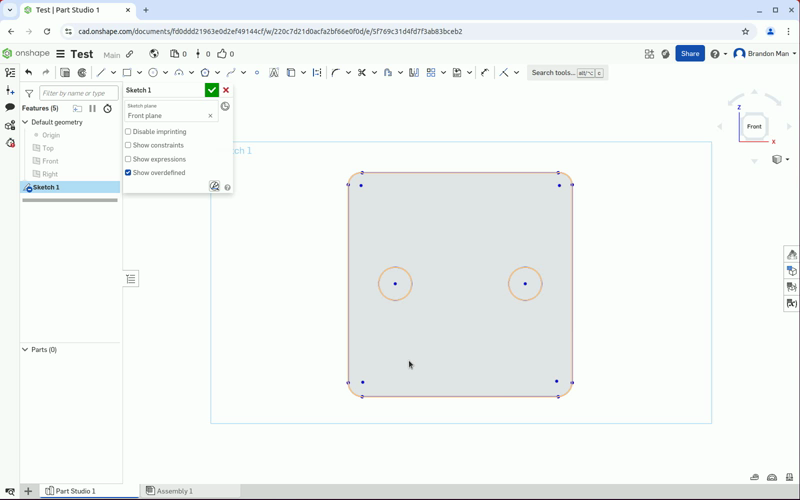
click(409, 360)
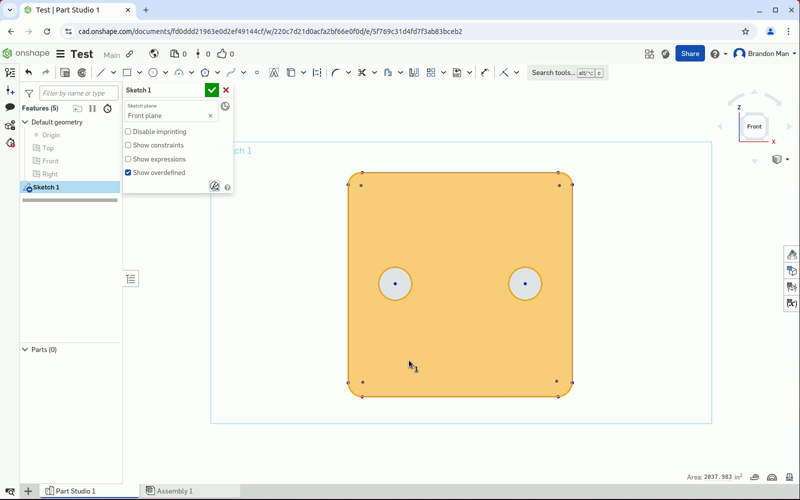
mouse_move(73, 352)
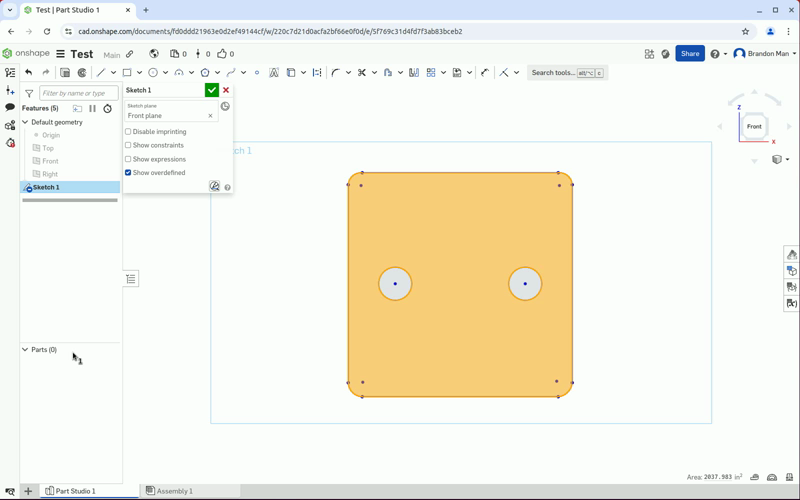
key(shift+y)
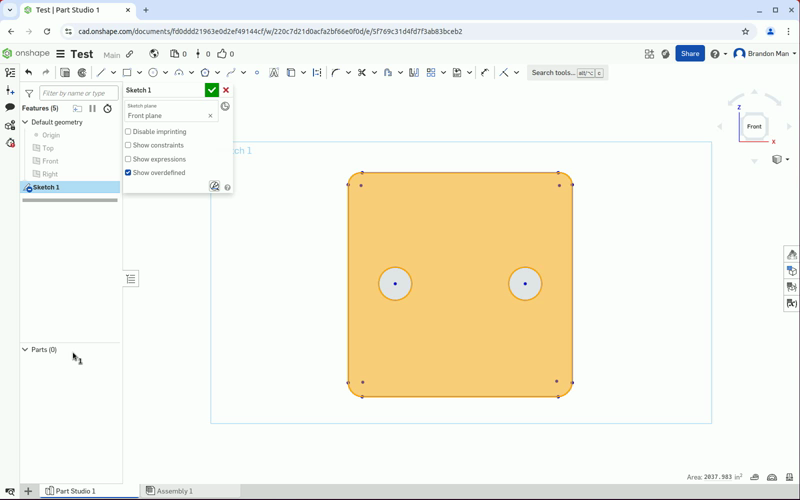
key(shift+e)
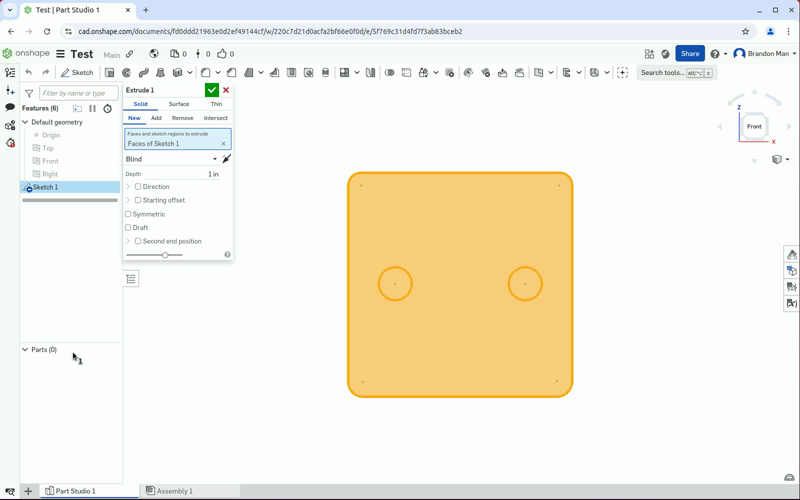
mouse_move(143, 106)
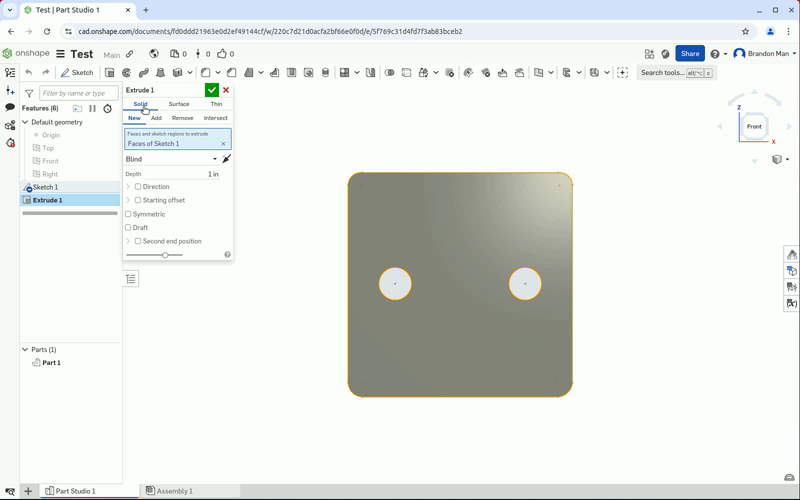
click(143, 106)
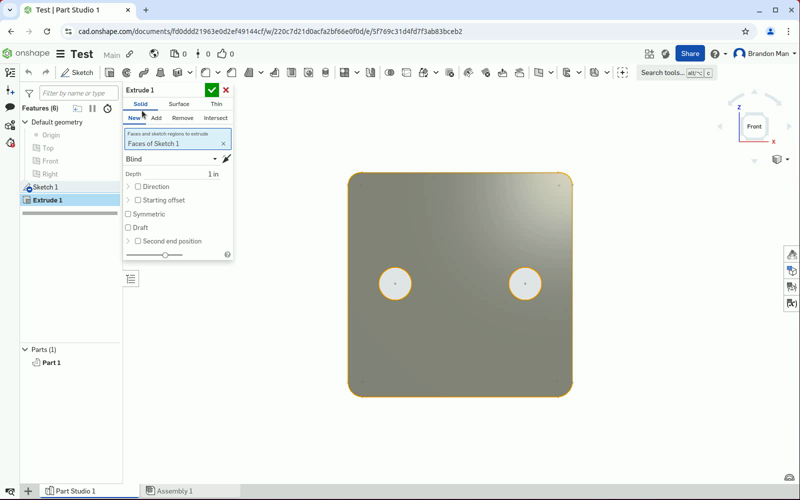
mouse_move(137, 120)
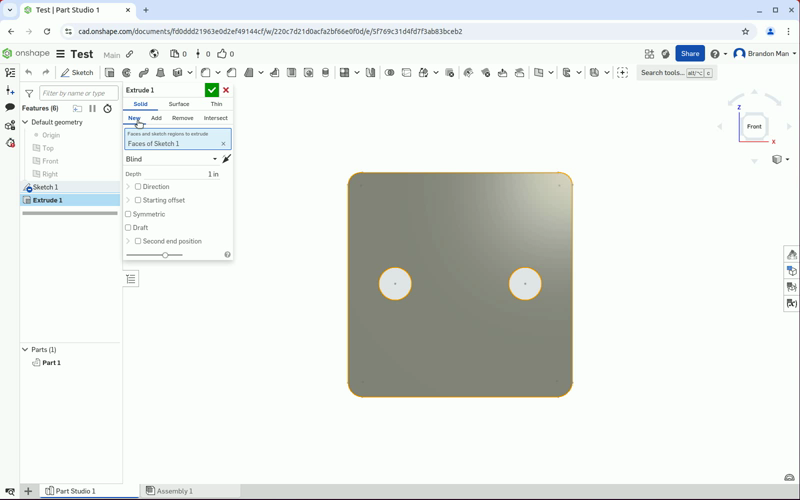
click(137, 120)
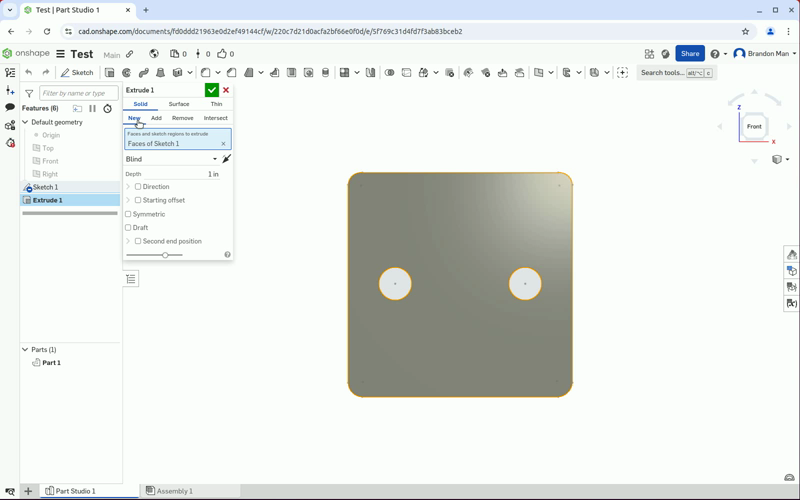
key(tab, 4)
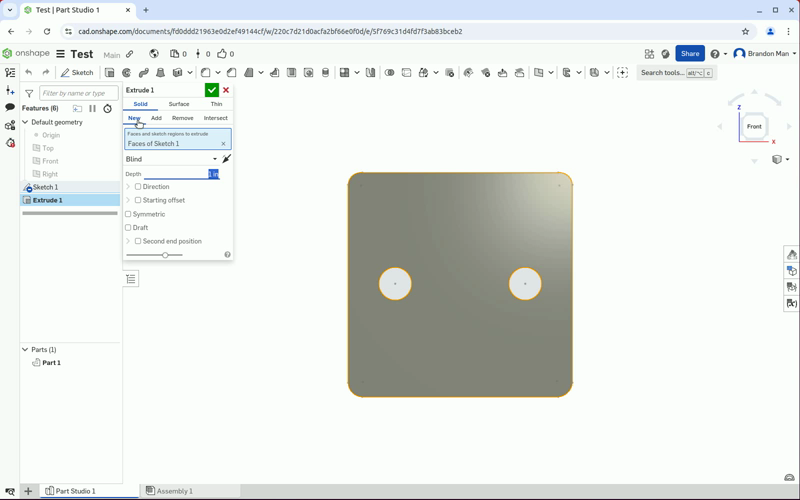
text(3.129)
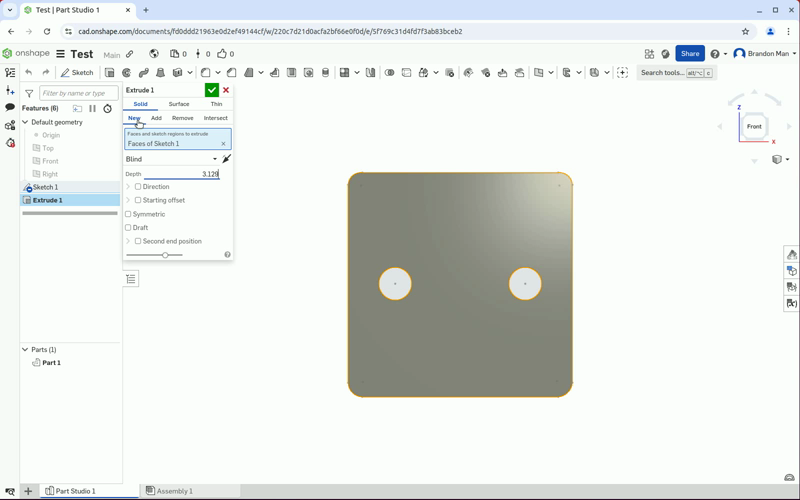
key(enter)
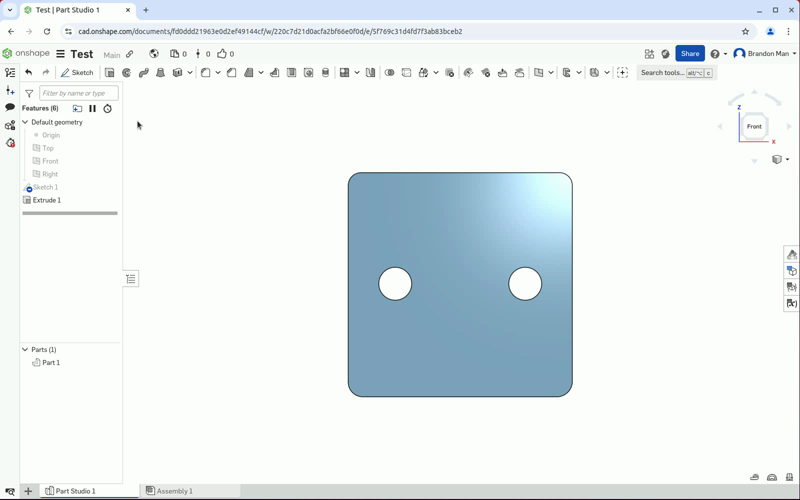
key(shift+h)
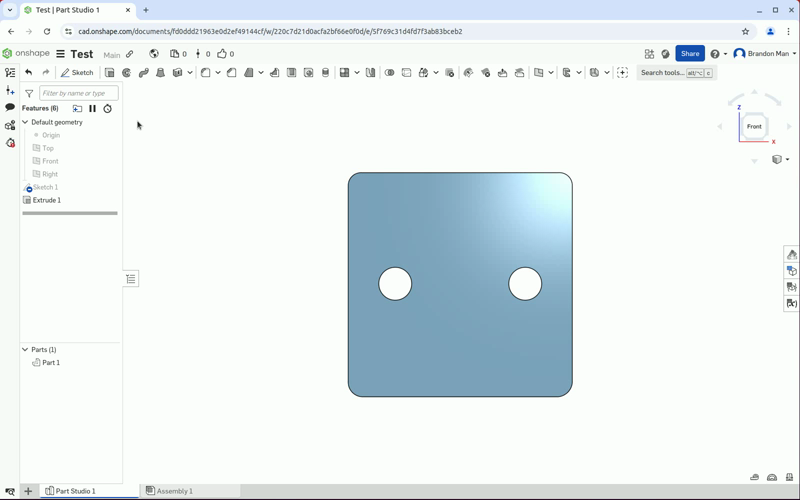
key(shift+h)
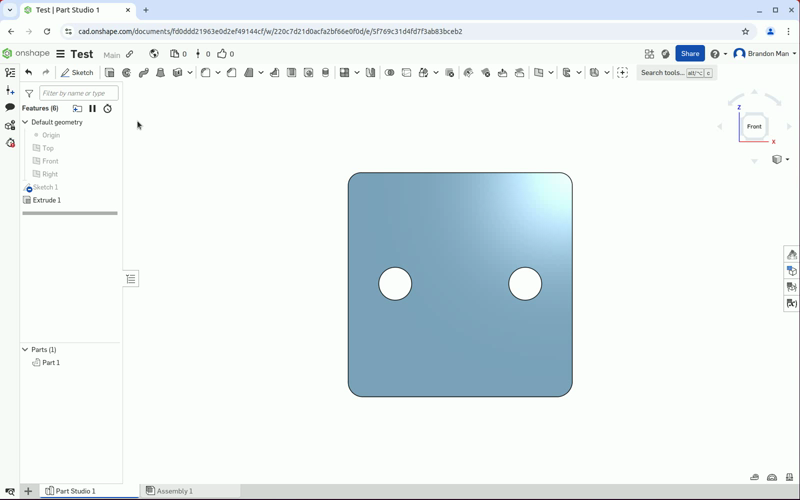
mouse_move(73, 189)
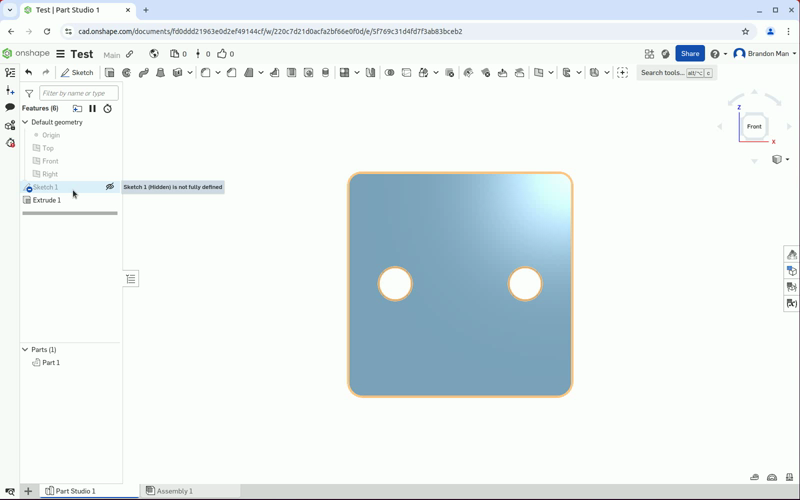
click(73, 189)
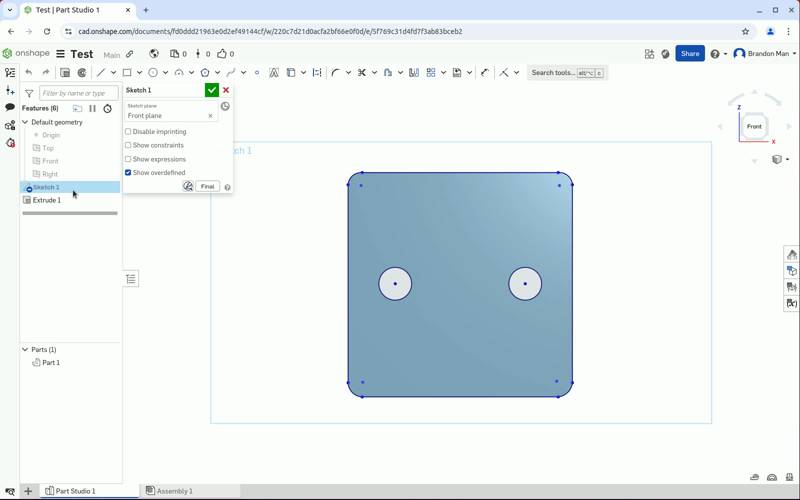
mouse_move(229, 92)
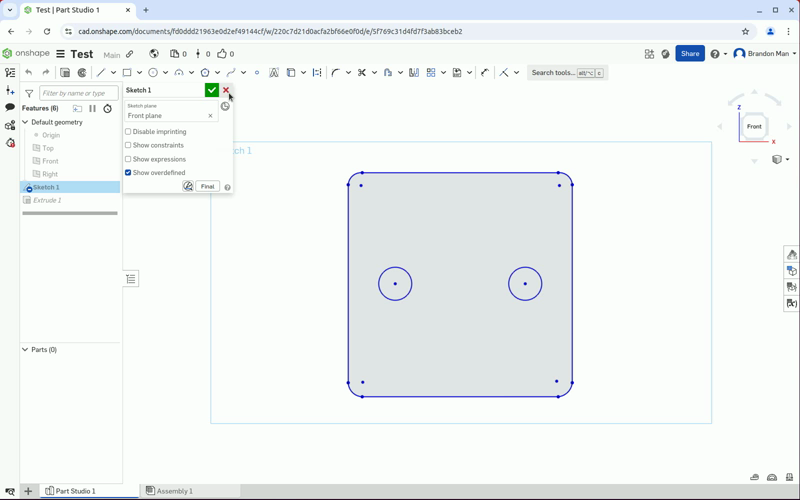
click(229, 92)
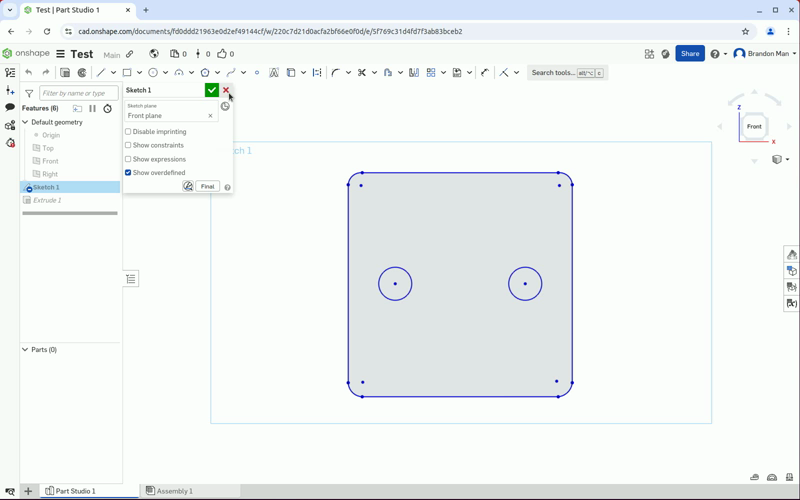
key(shift+s)
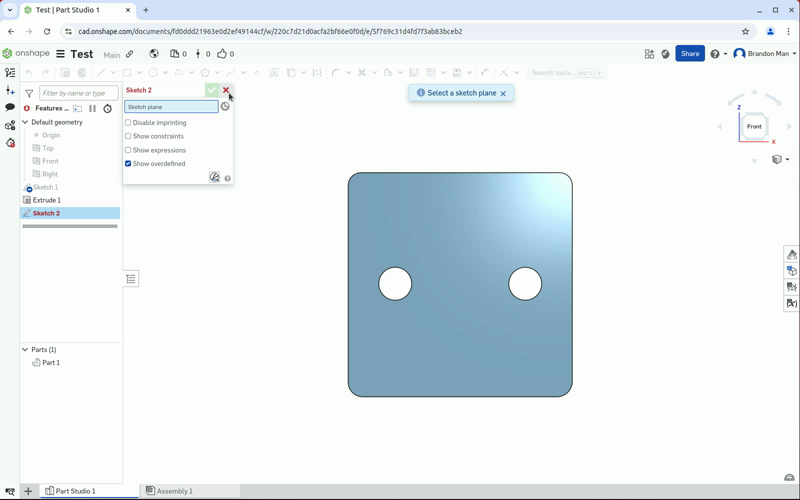
mouse_move(73, 163)
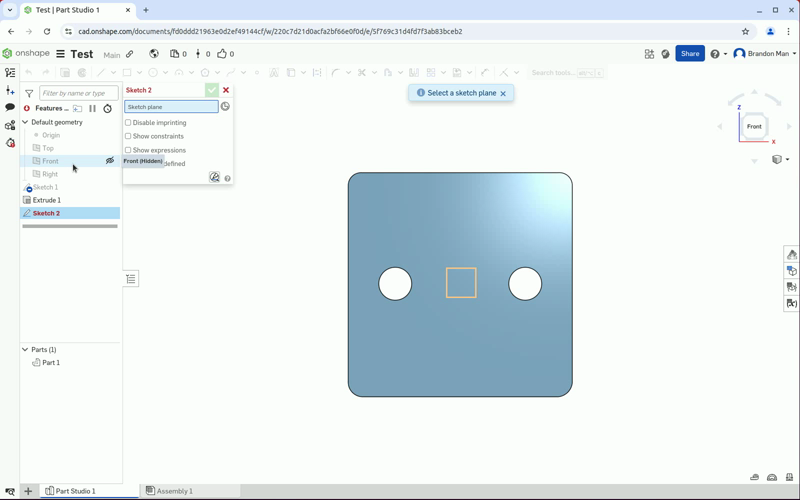
click(73, 163)
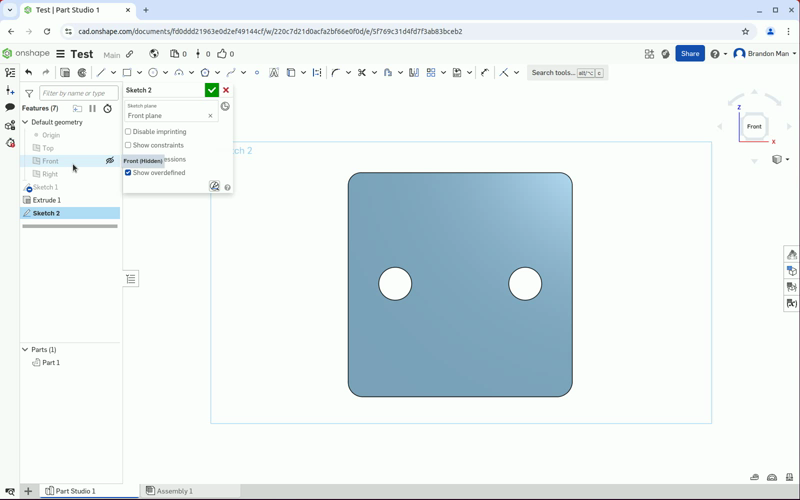
mouse_move(73, 352)
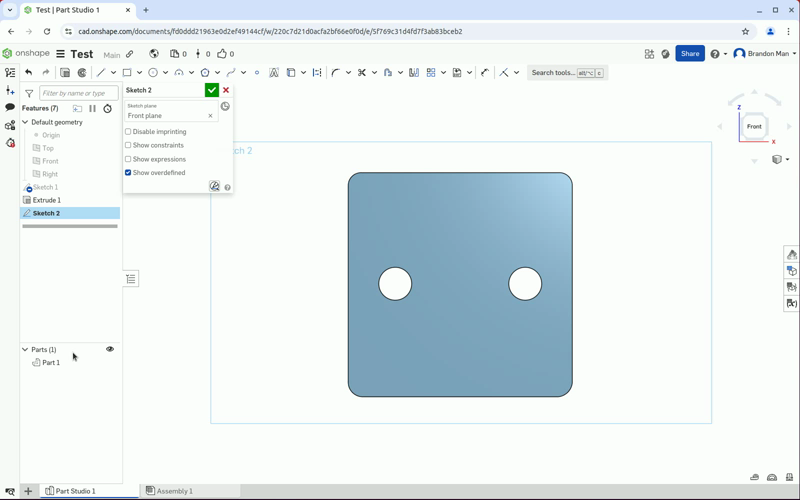
key(y)
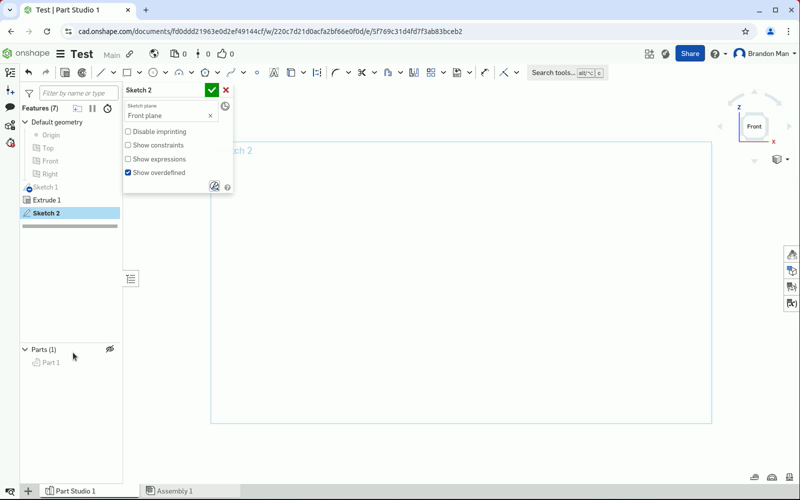
key(c)
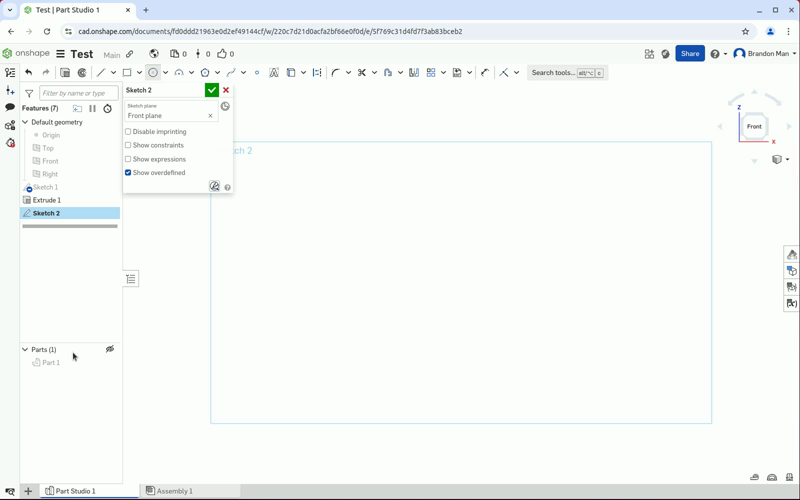
key_down(shift)
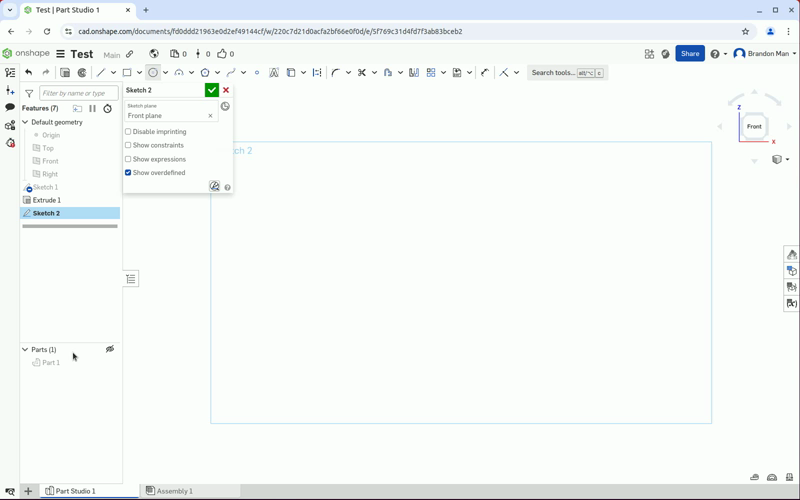
mouse_move(394, 282)
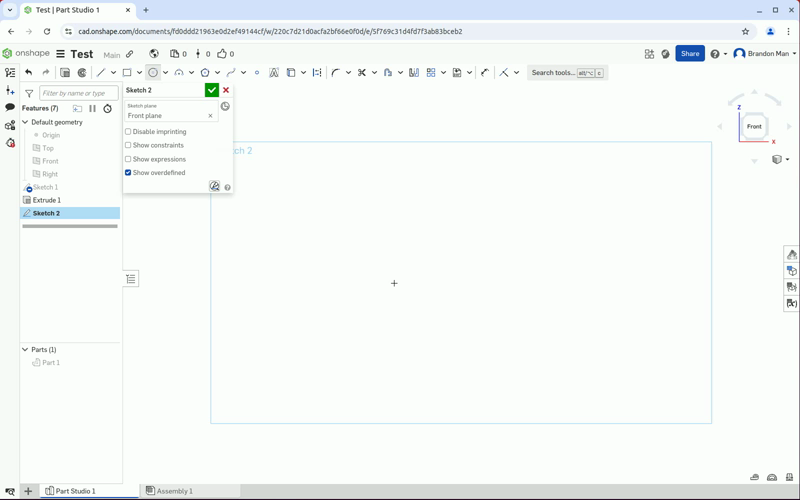
click(394, 282)
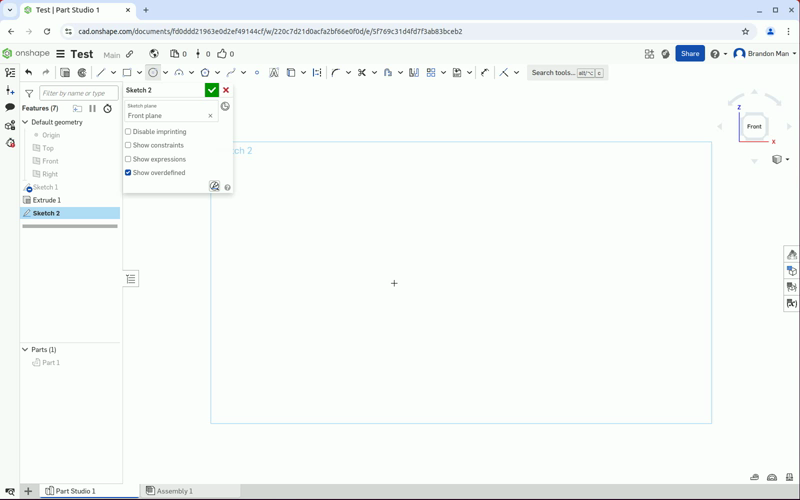
key_up(shift)
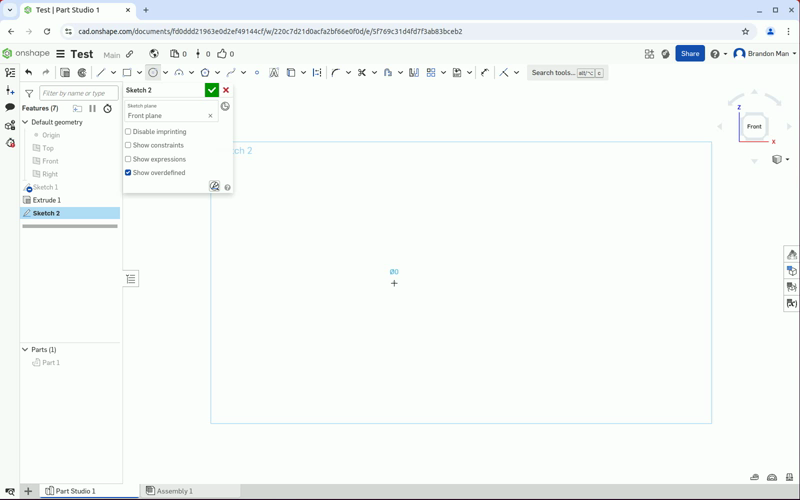
mouse_move(410, 282)
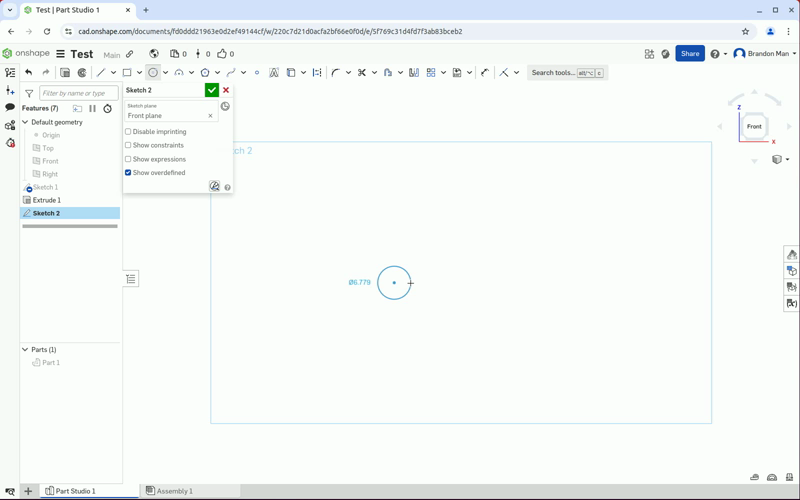
click(410, 282)
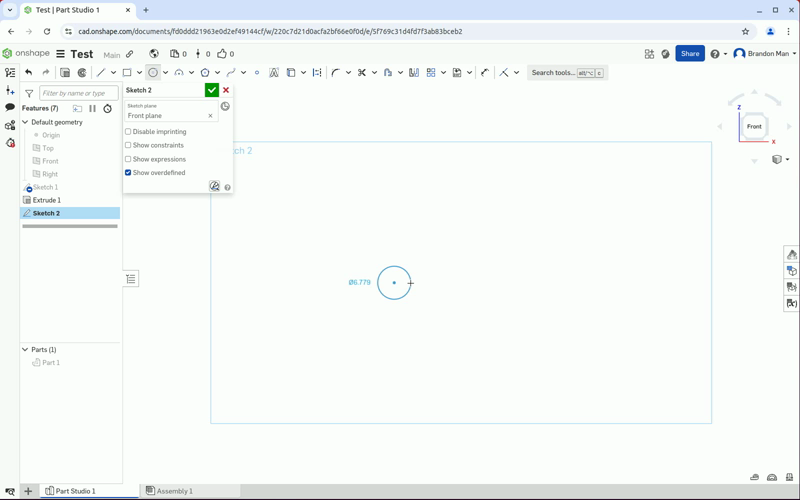
key(esc)
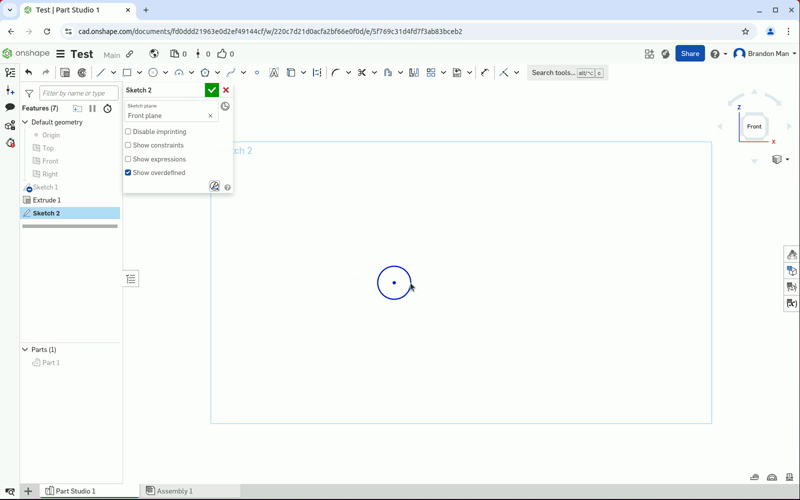
key(c)
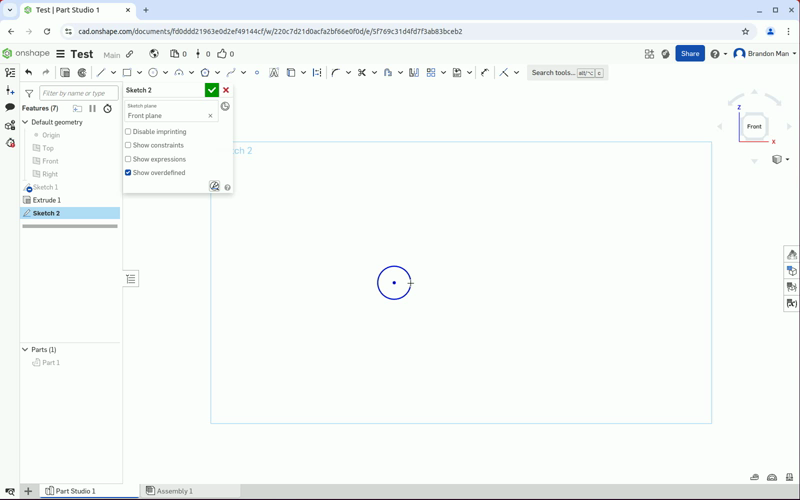
key_down(shift)
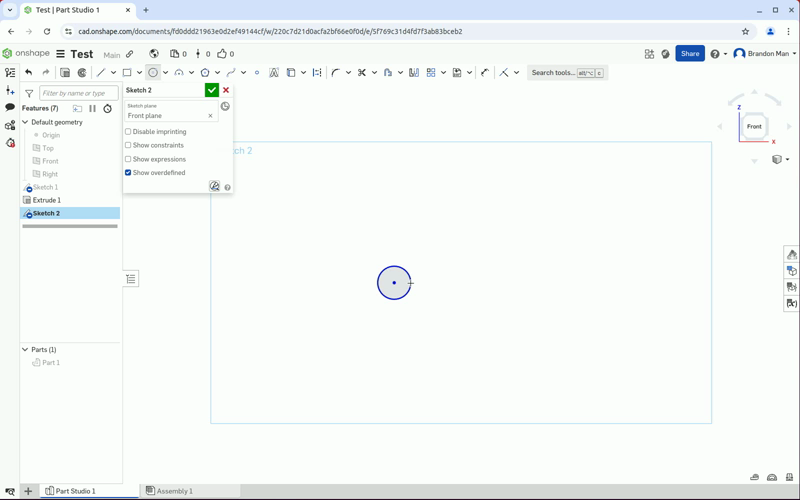
mouse_move(394, 282)
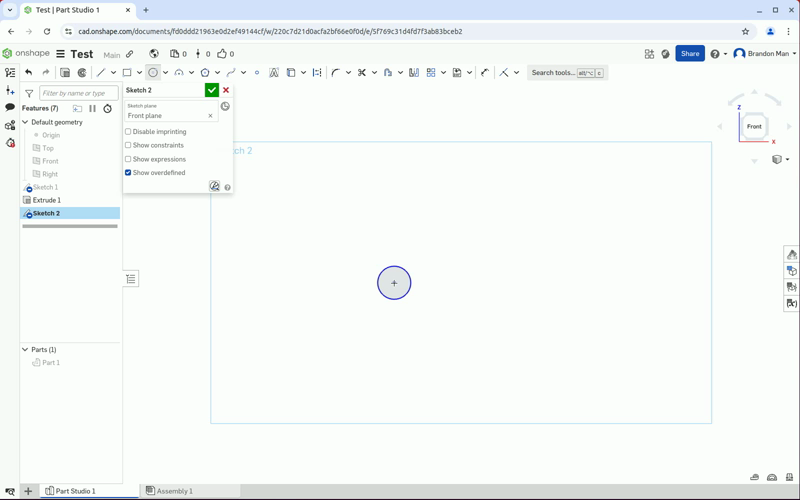
click(394, 282)
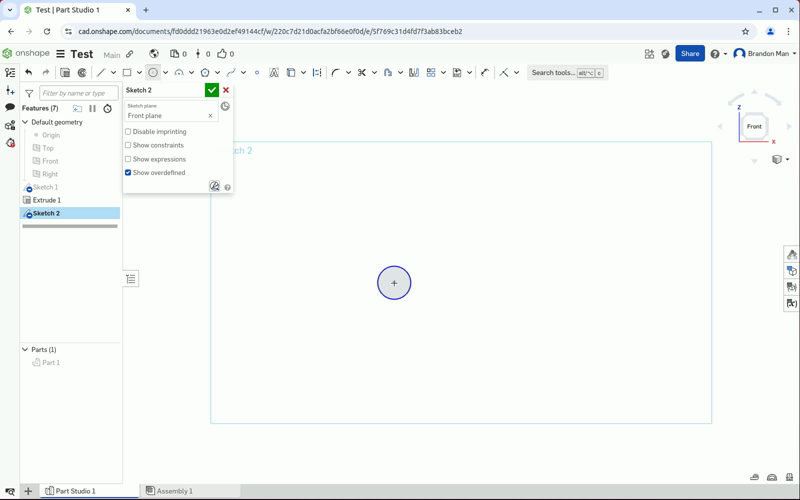
key_up(shift)
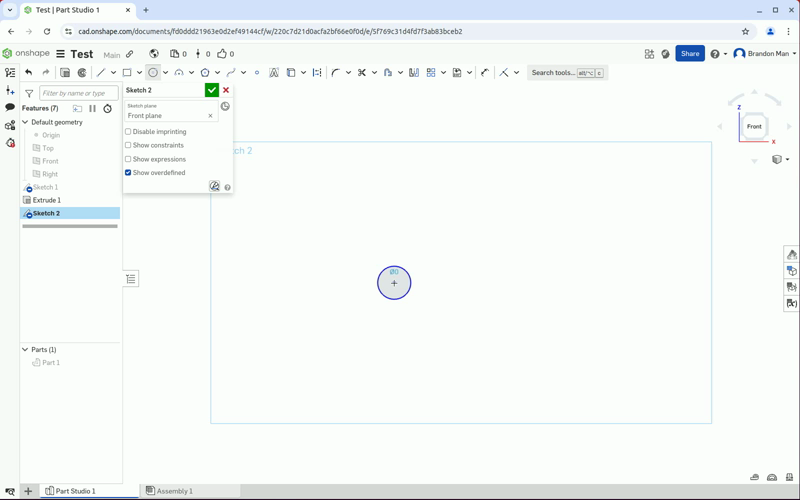
mouse_move(398, 282)
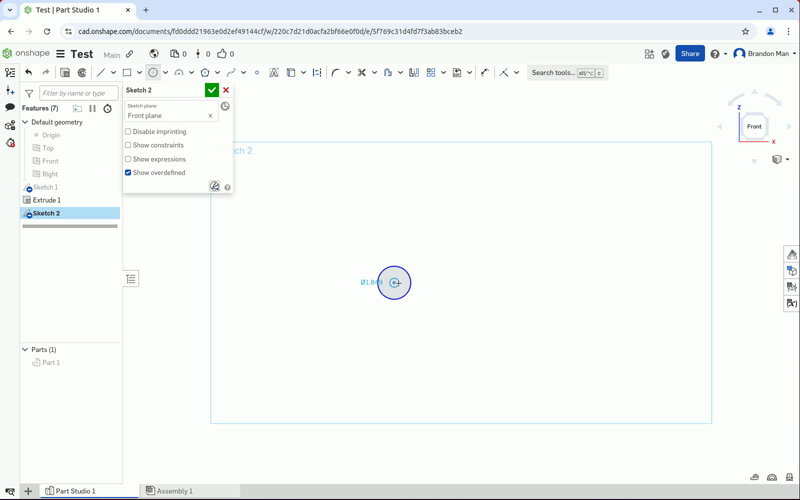
click(398, 282)
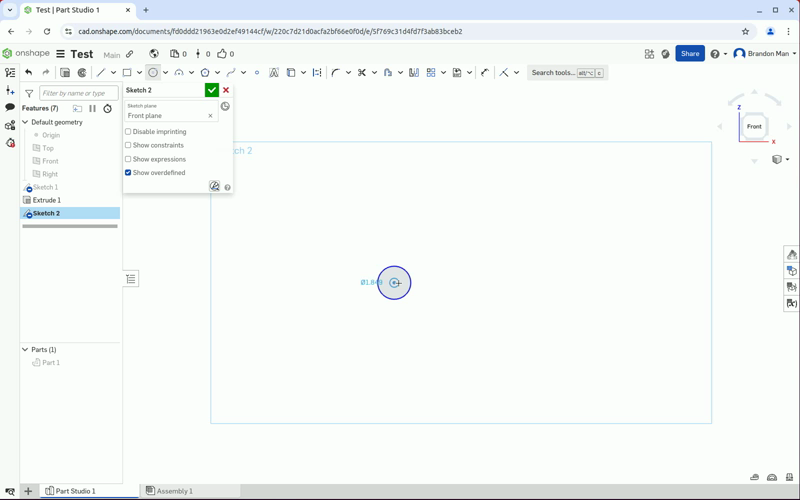
key(esc)
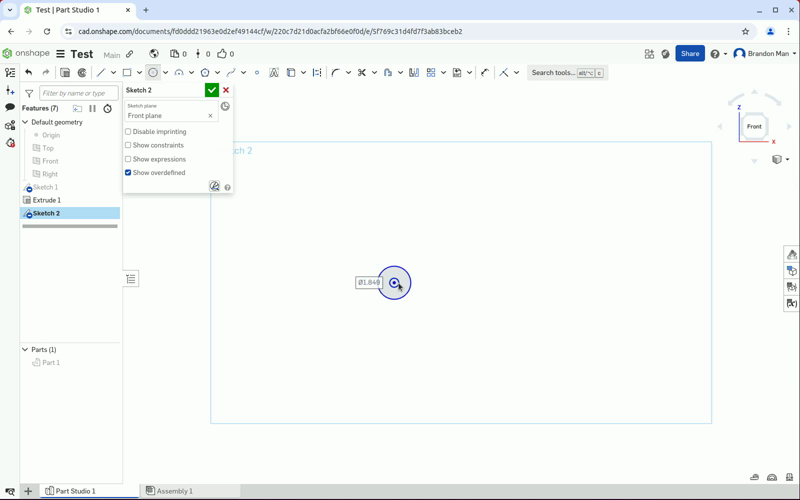
mouse_move(391, 295)
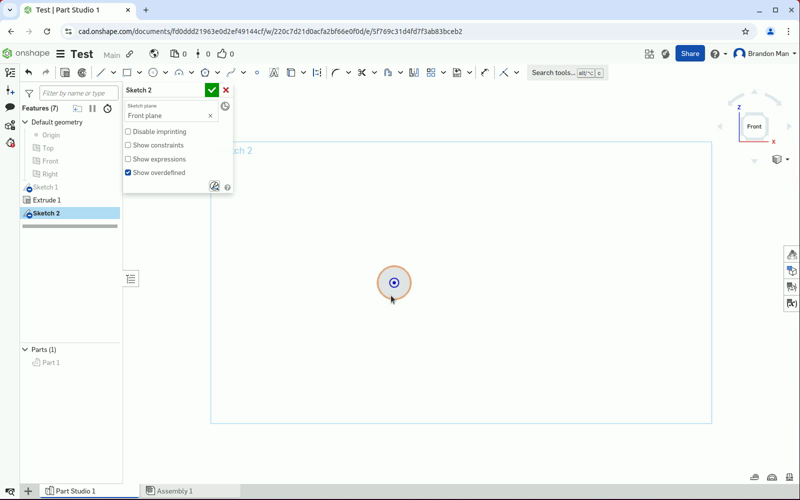
scroll(6)
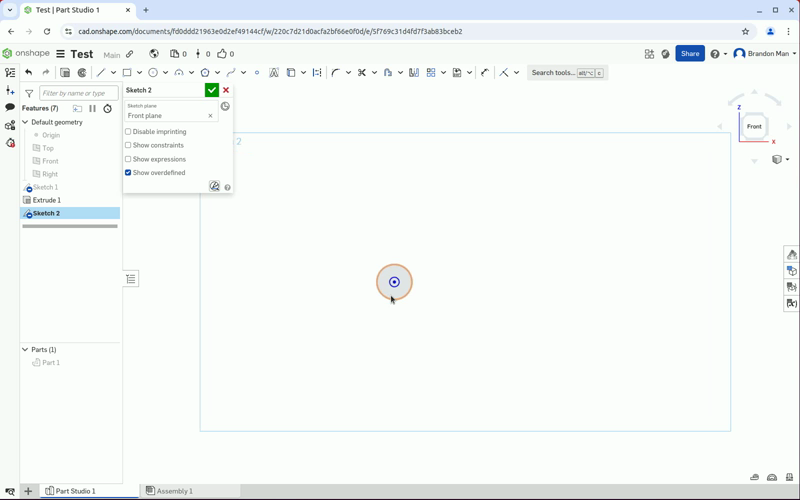
scroll(6)
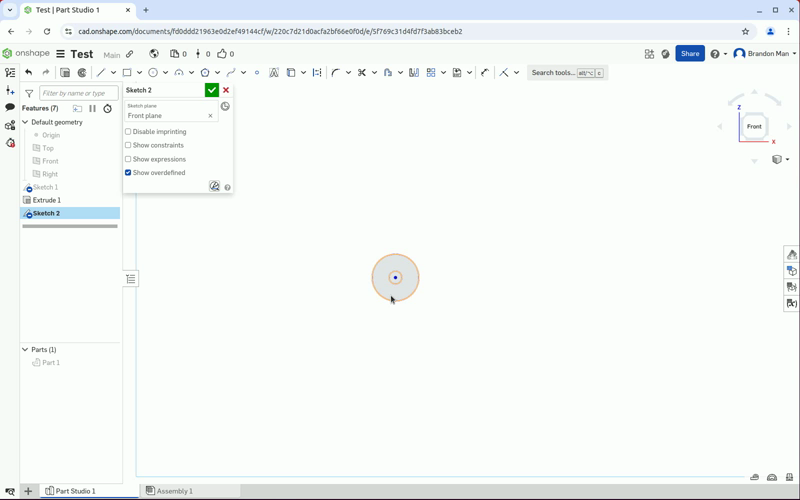
scroll(6)
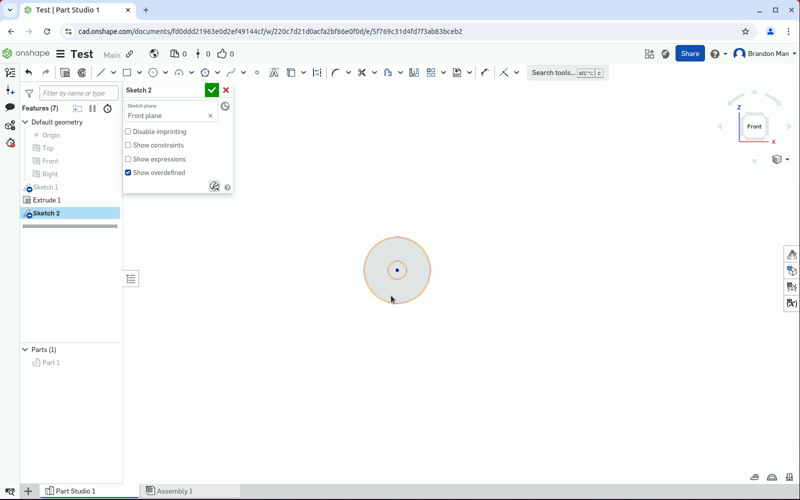
scroll(6)
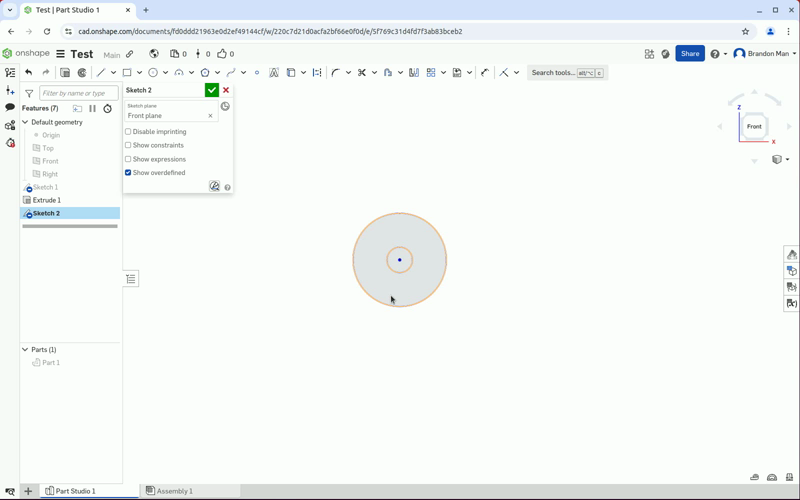
scroll(6)
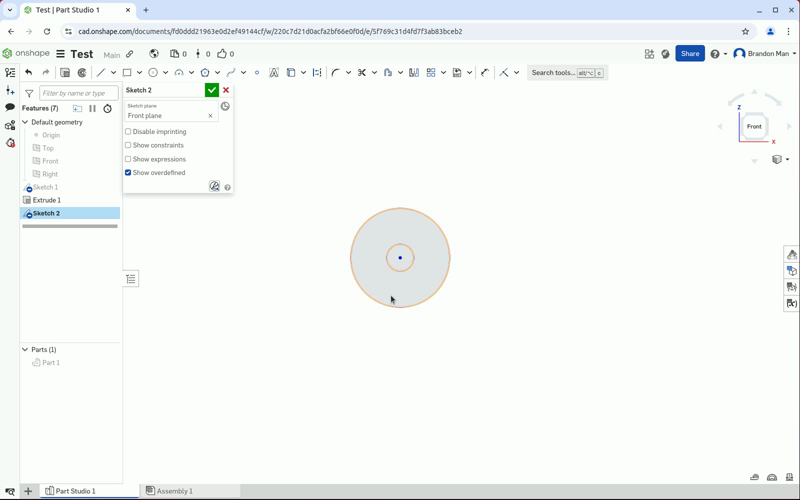
scroll(6)
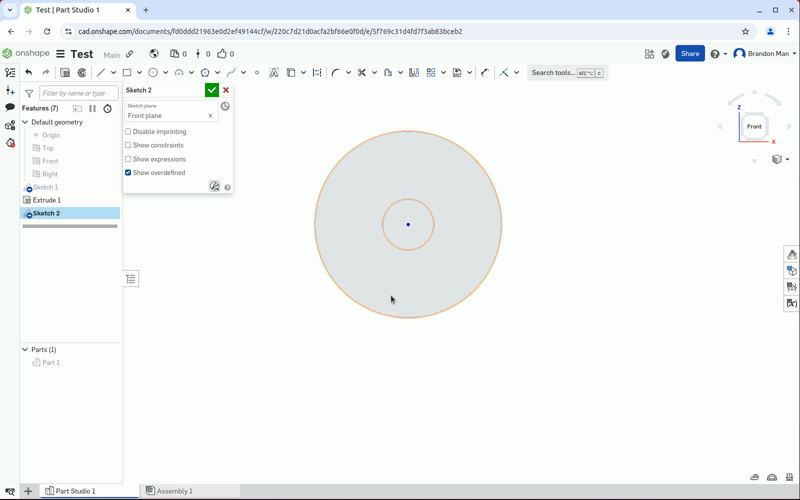
scroll(6)
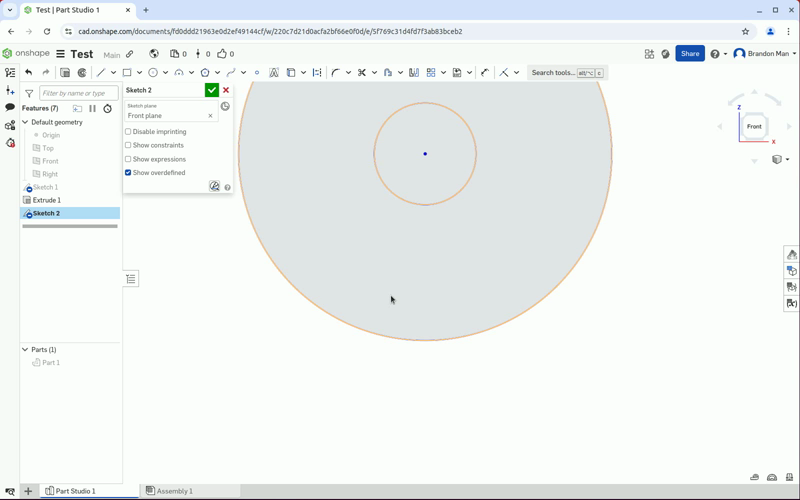
click(391, 295)
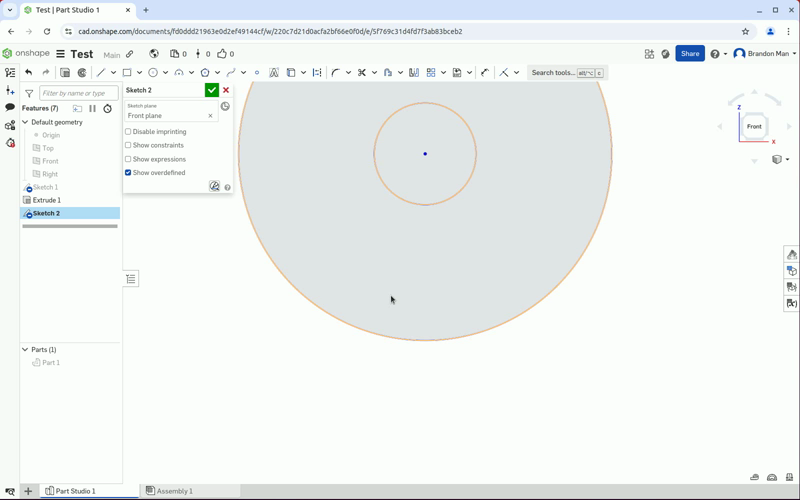
scroll(-6)
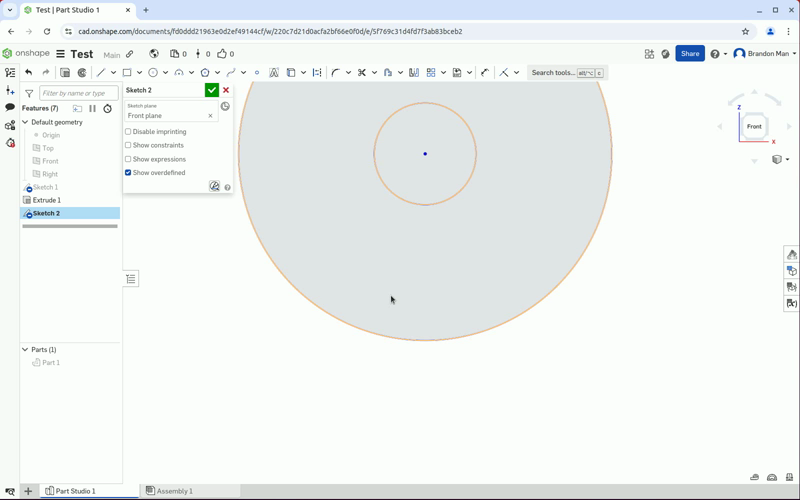
scroll(-6)
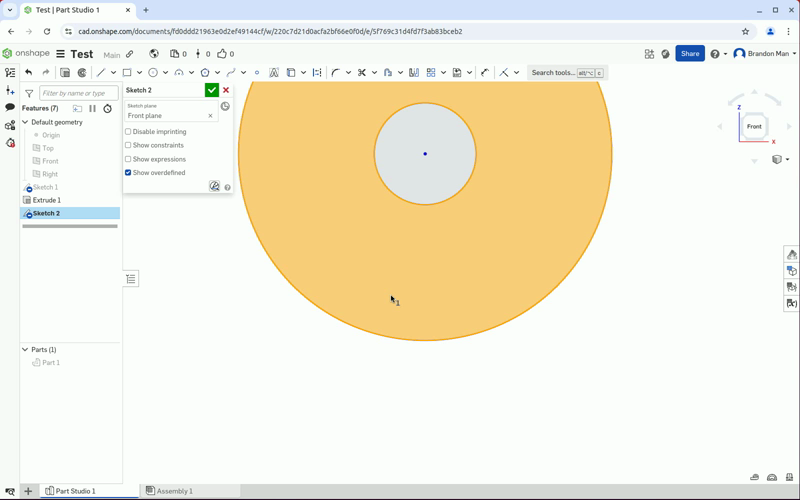
scroll(-6)
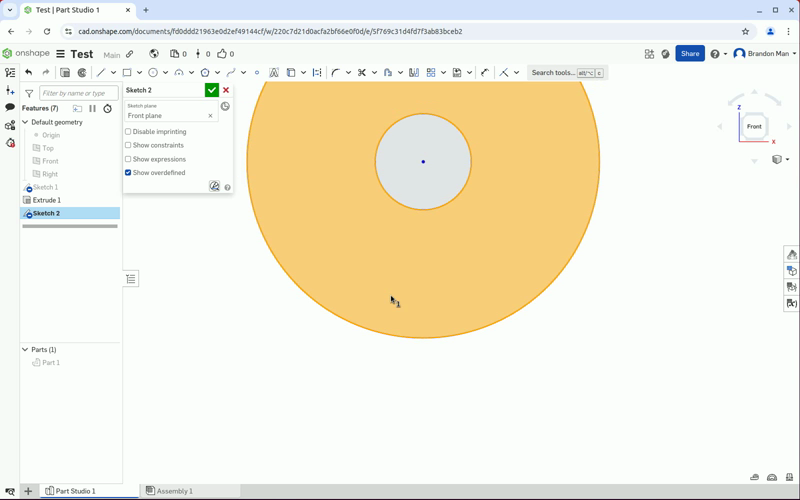
scroll(-6)
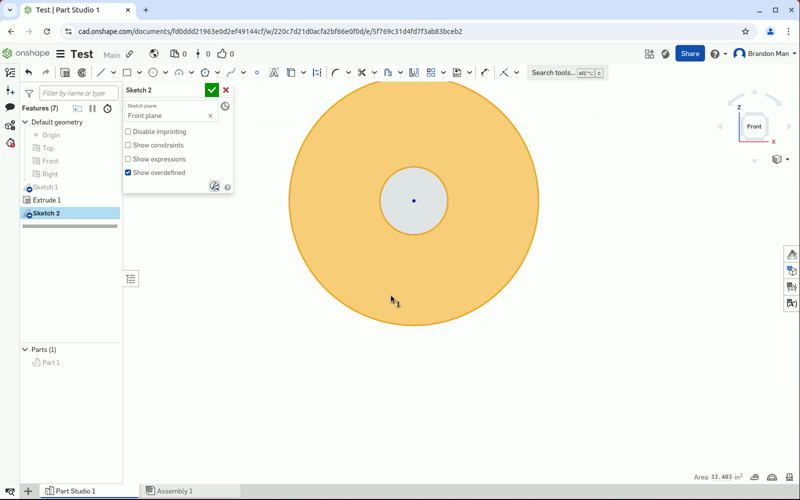
scroll(-6)
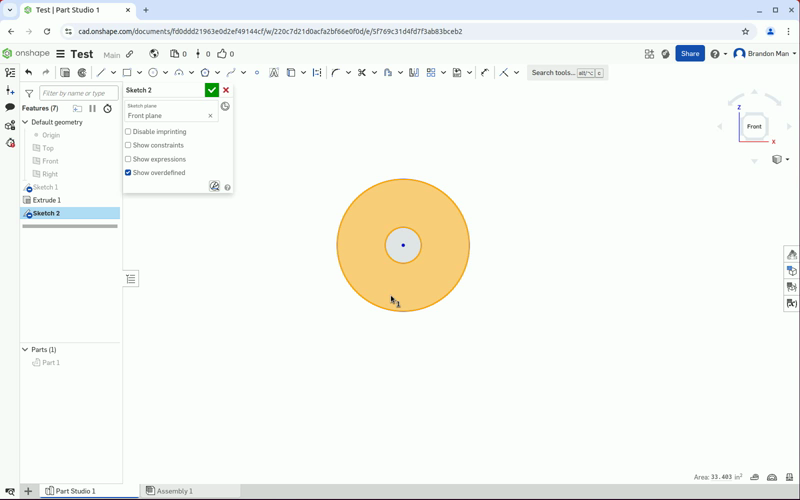
scroll(-6)
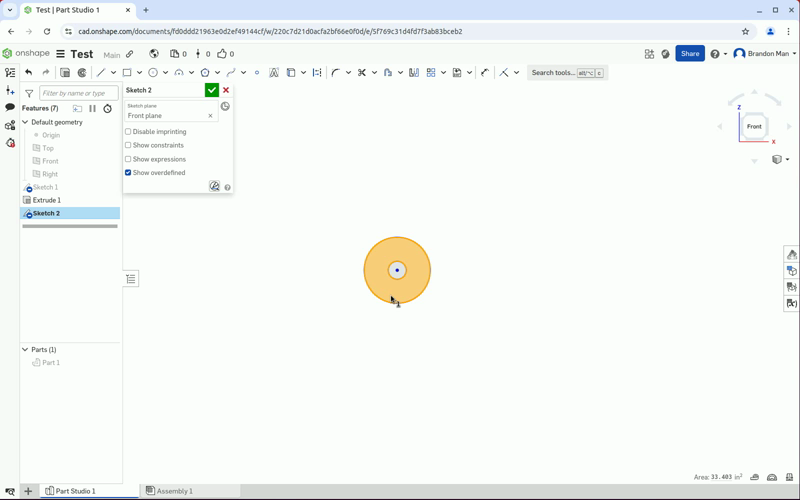
scroll(-6)
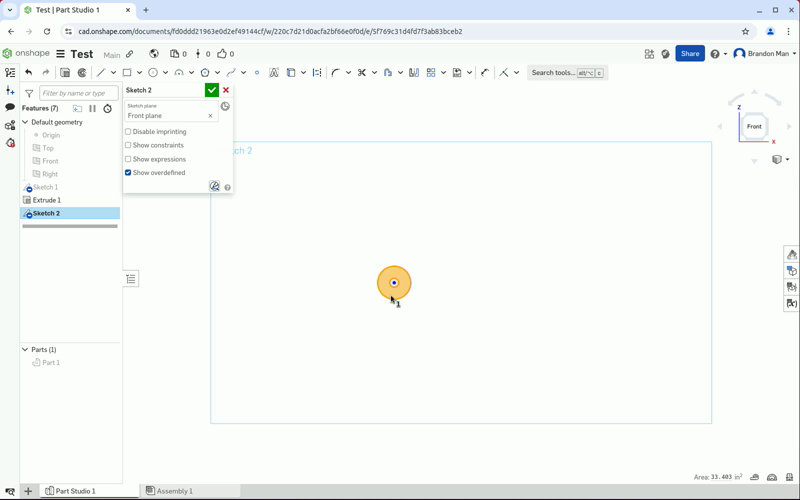
mouse_move(73, 352)
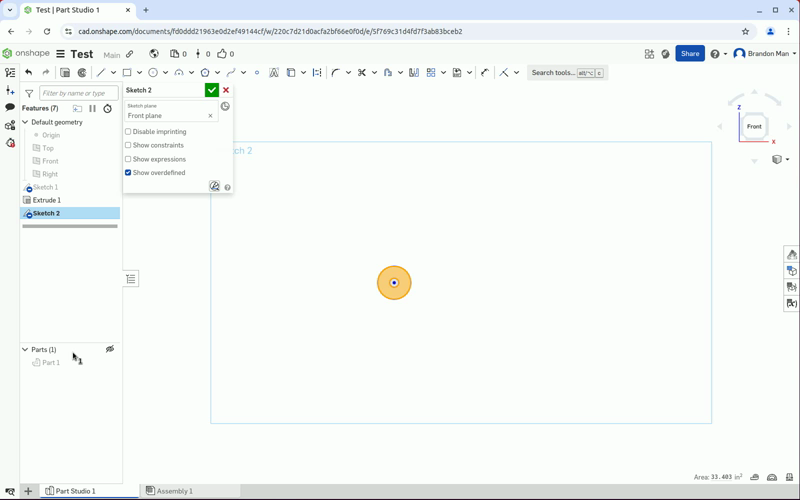
key(shift+y)
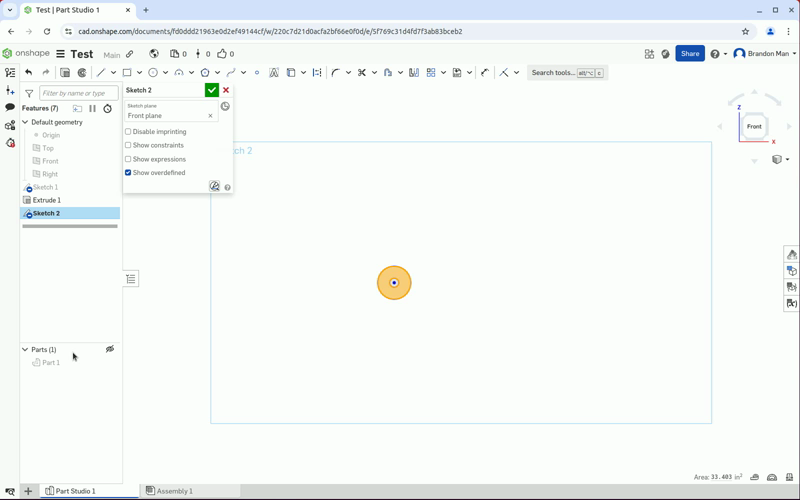
key(shift+e)
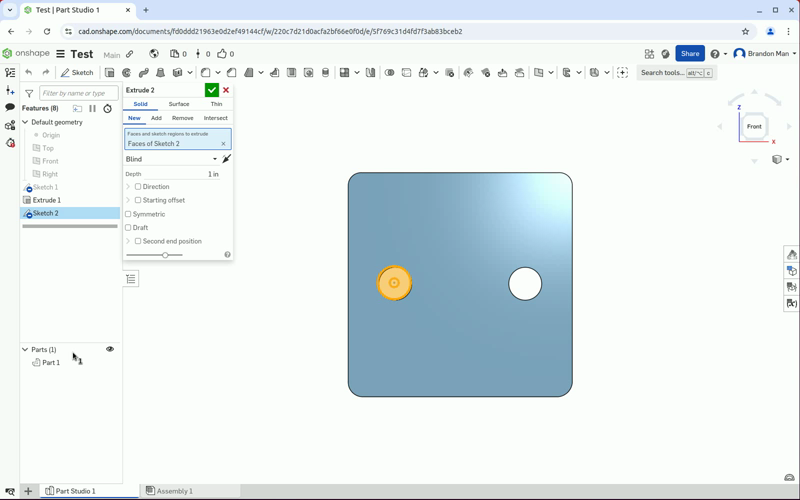
mouse_move(143, 106)
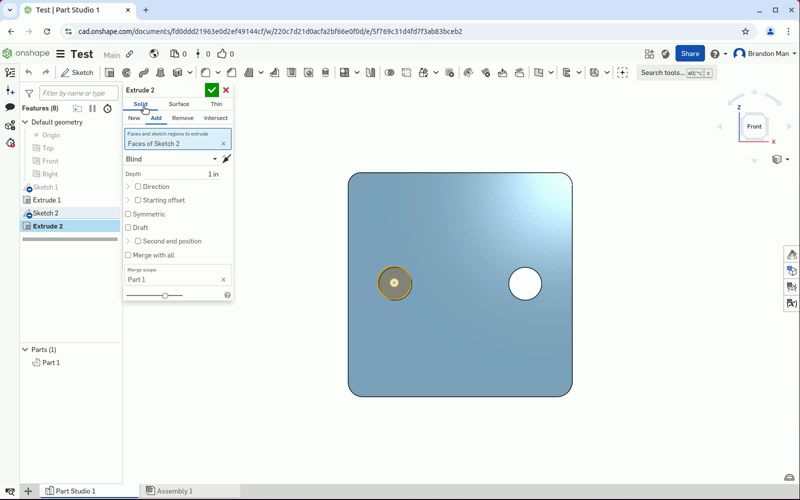
click(143, 106)
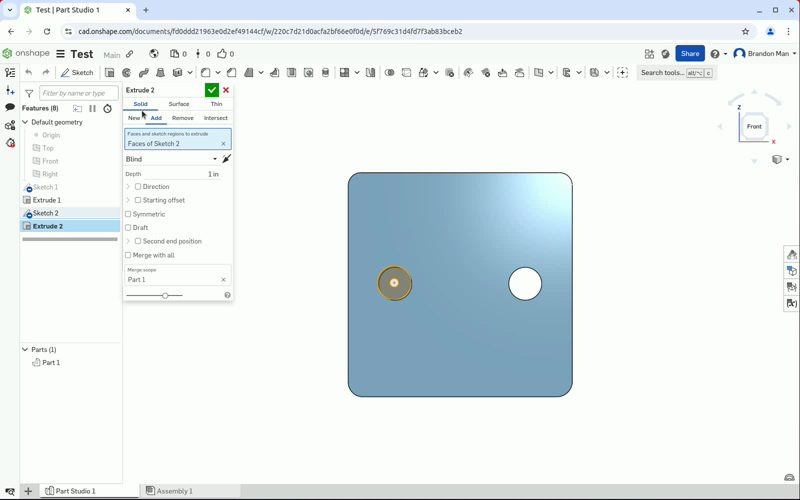
mouse_move(137, 120)
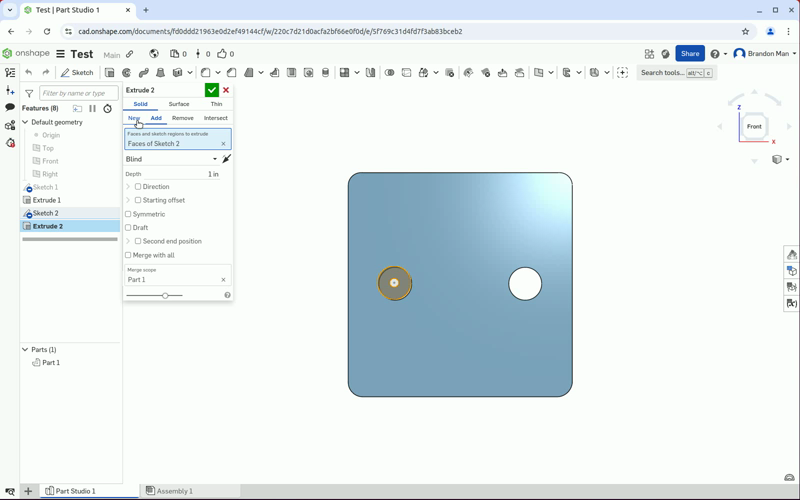
click(137, 120)
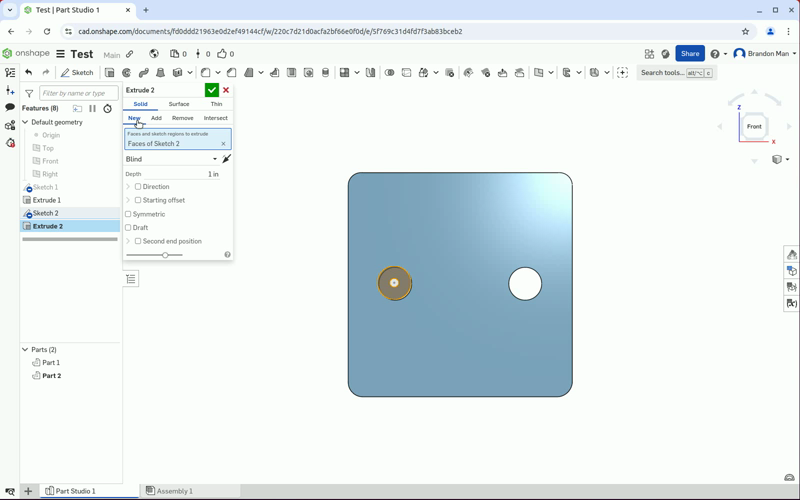
key(tab, 4)
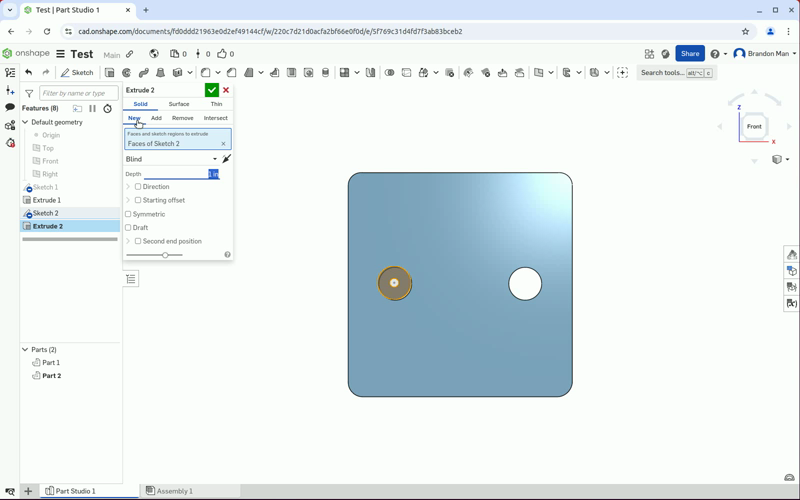
text(3.129)
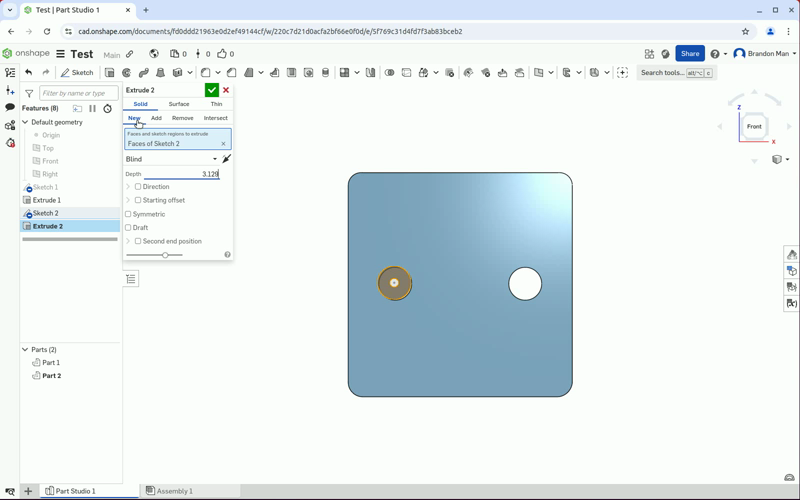
key(enter)
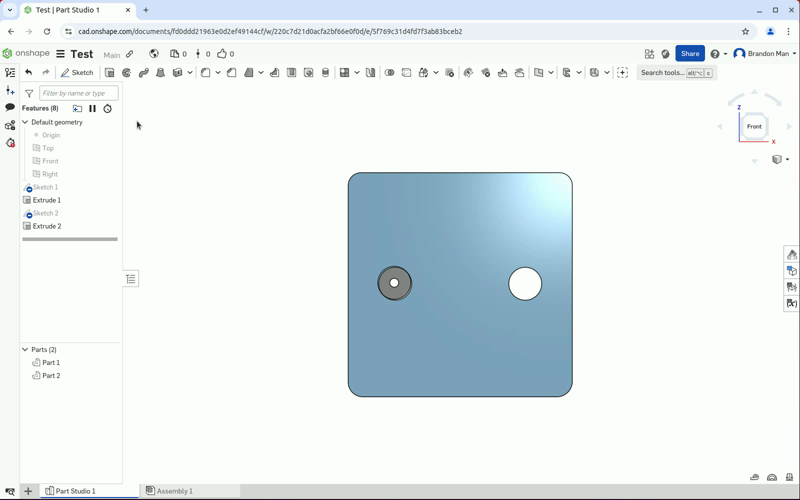
key(shift+h)
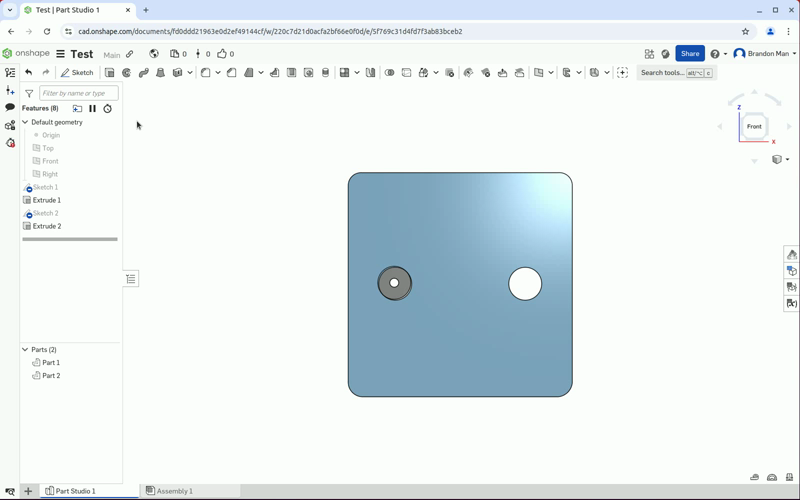
key(shift+h)
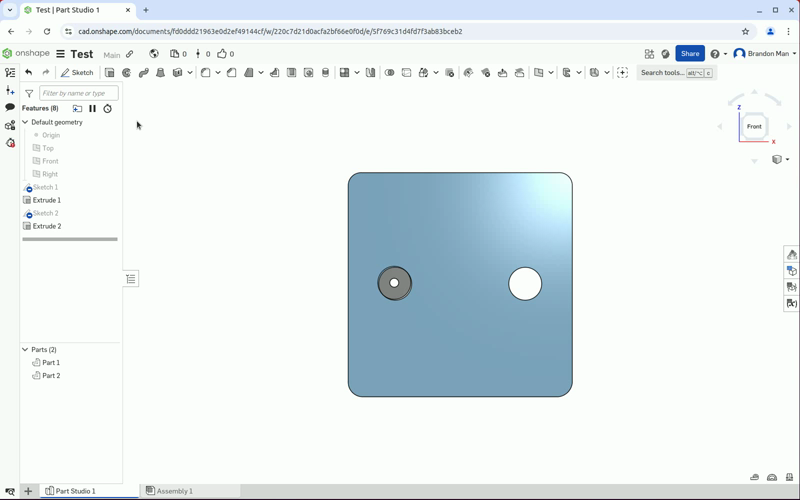
mouse_move(73, 189)
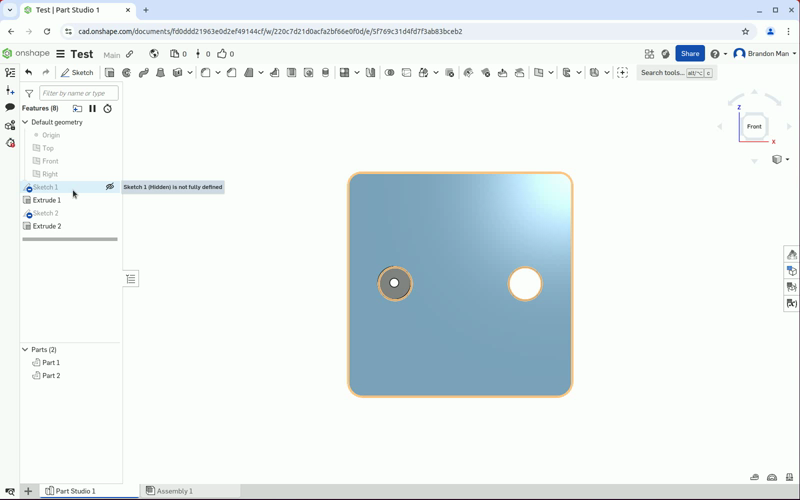
click(73, 189)
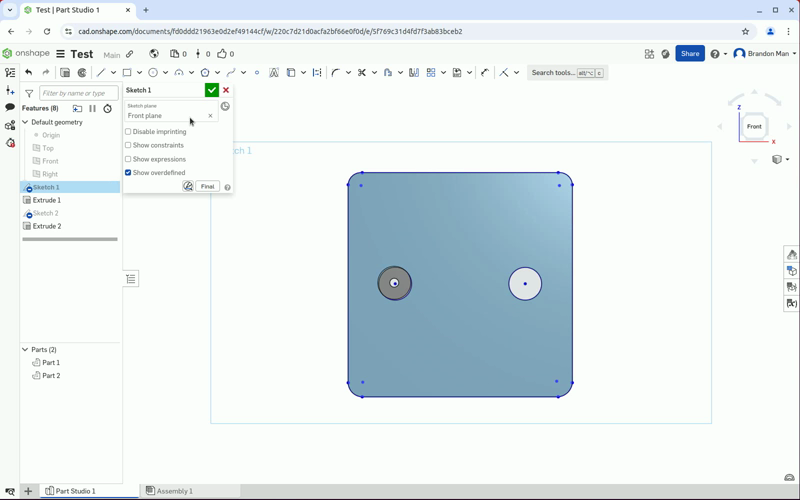
mouse_move(229, 92)
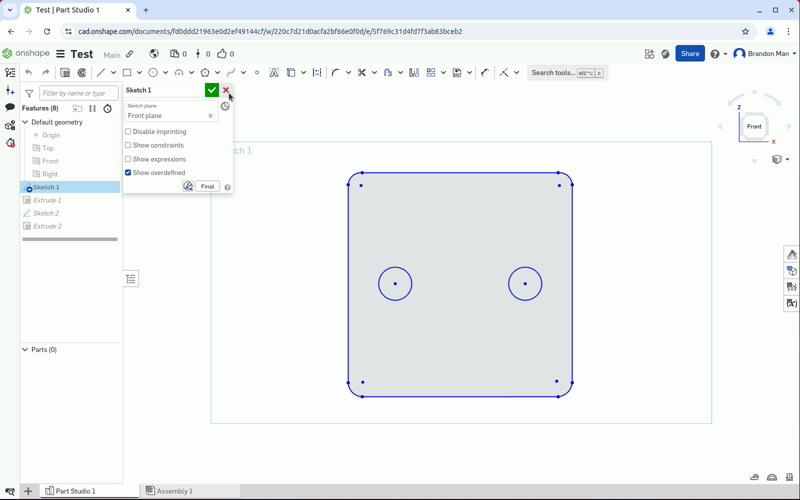
click(229, 92)
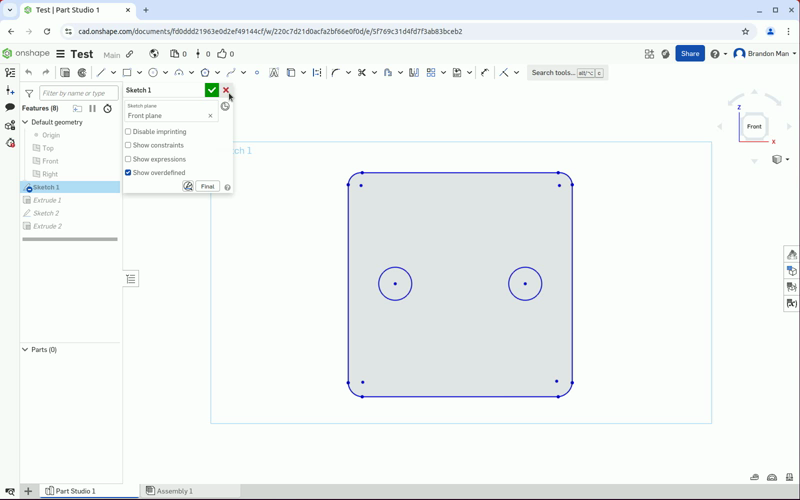
key(shift+s)
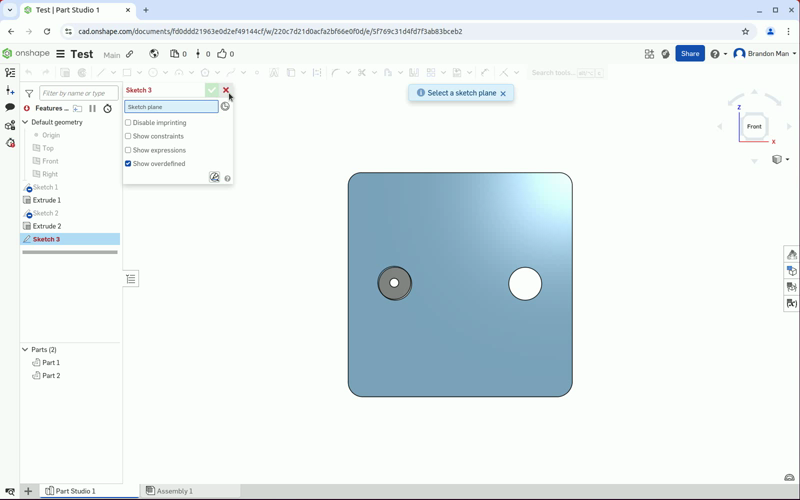
mouse_move(73, 163)
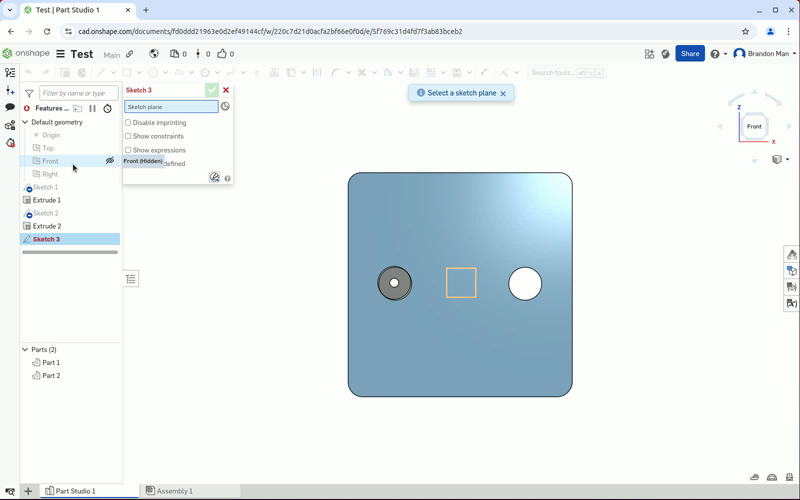
click(73, 163)
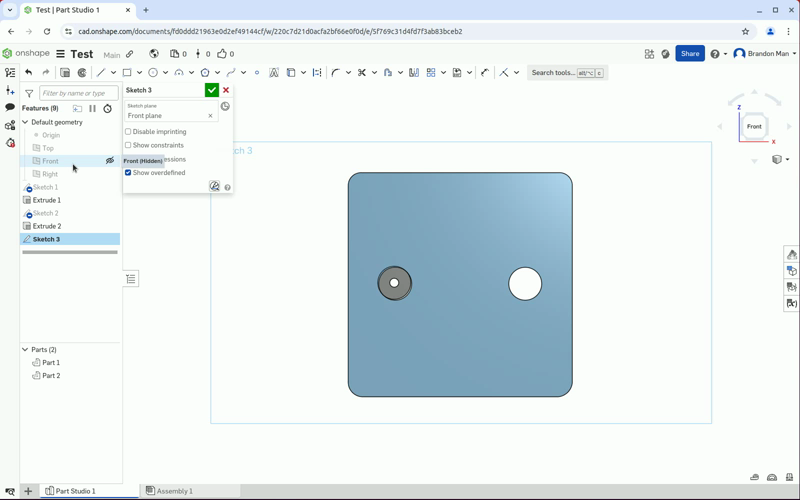
mouse_move(73, 352)
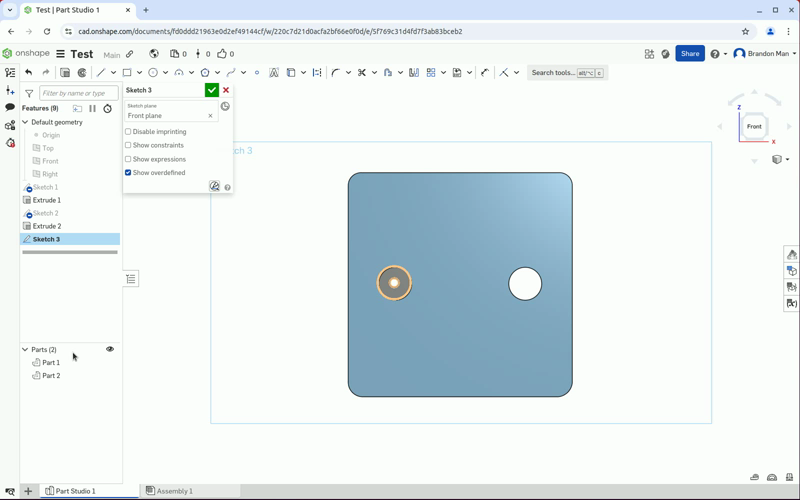
key(y)
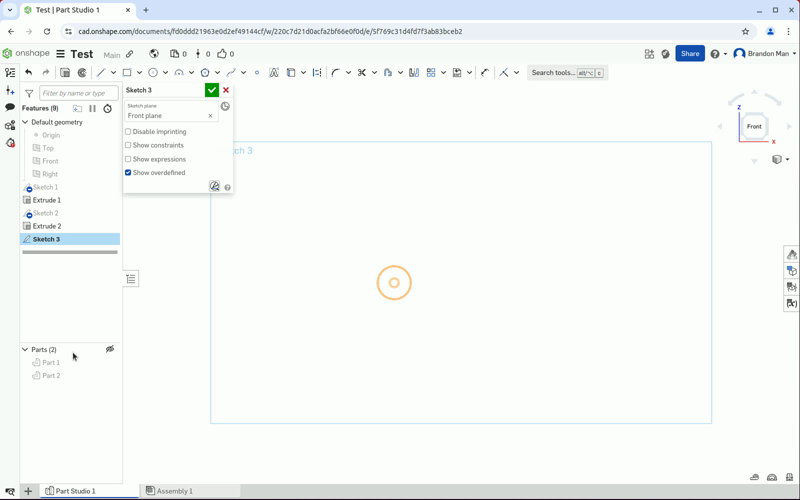
key(c)
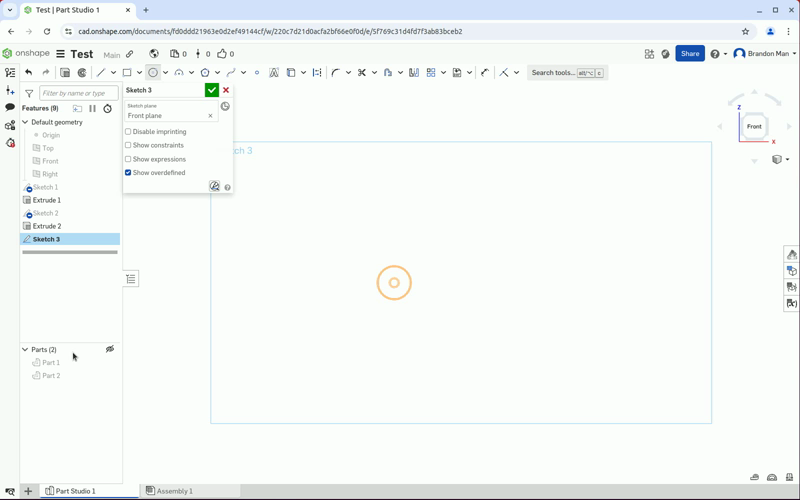
key_down(shift)
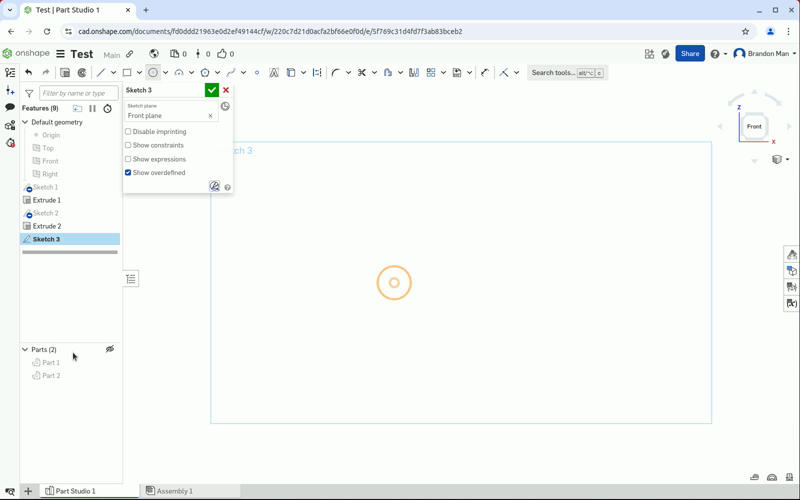
mouse_move(527, 282)
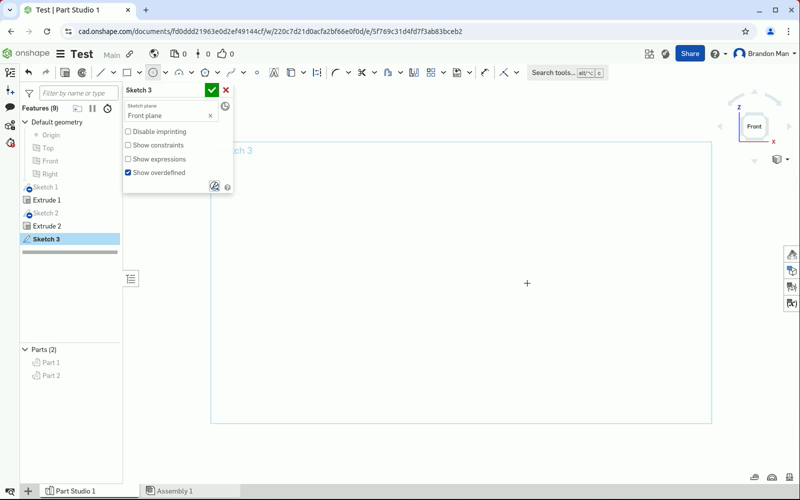
click(527, 282)
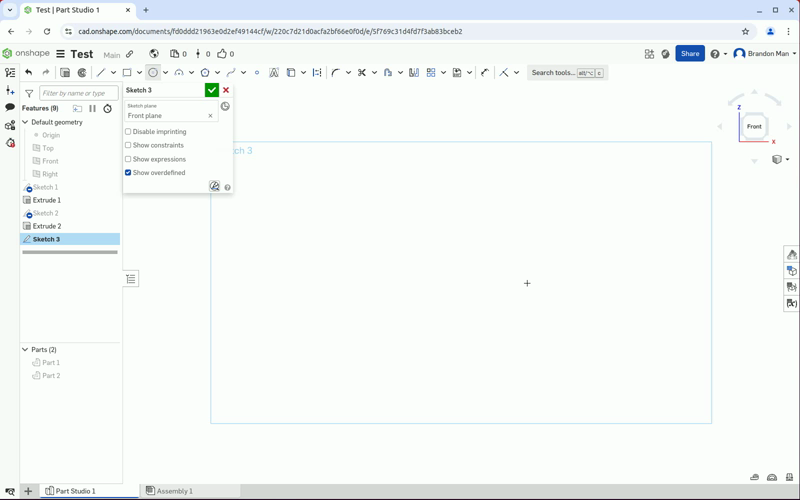
key_up(shift)
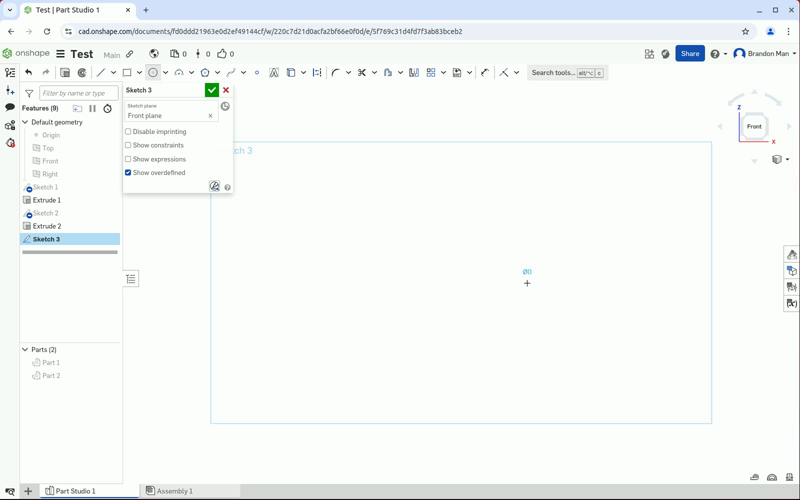
mouse_move(543, 282)
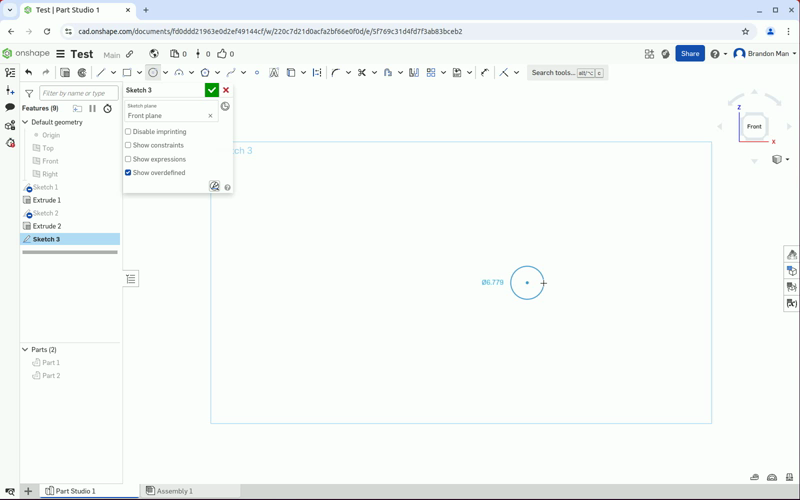
click(543, 282)
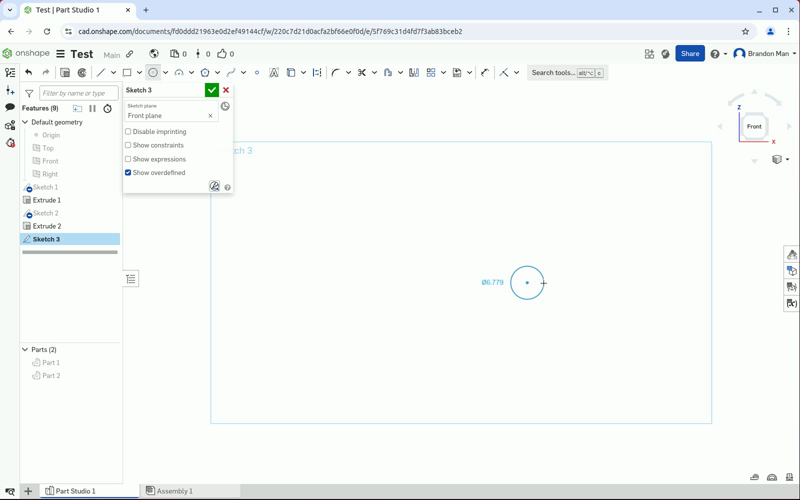
key(esc)
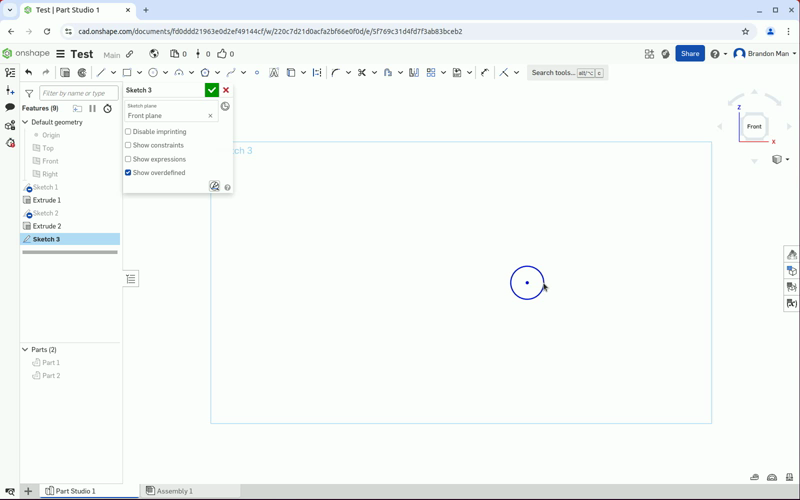
key(c)
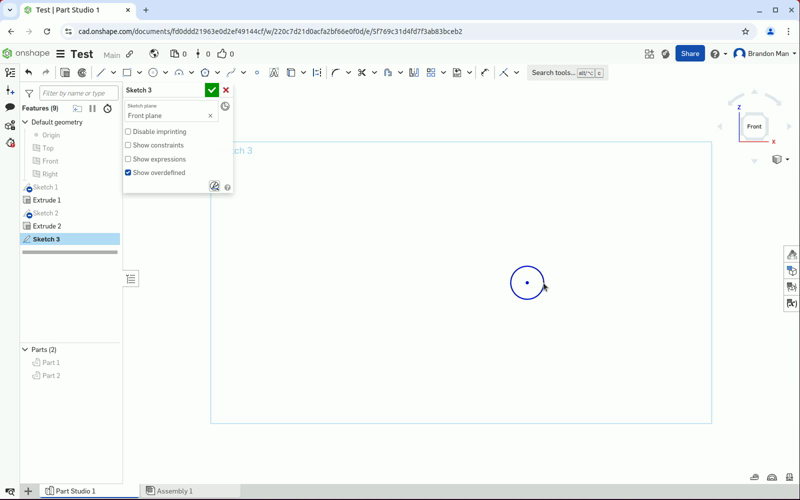
key_down(shift)
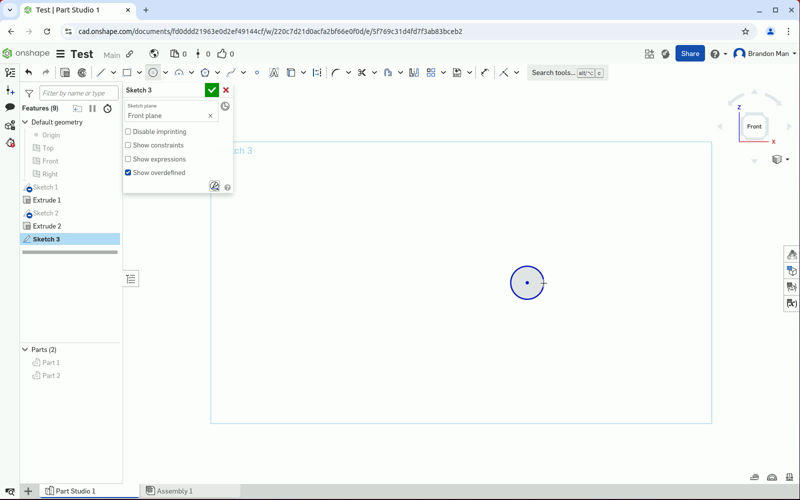
mouse_move(527, 282)
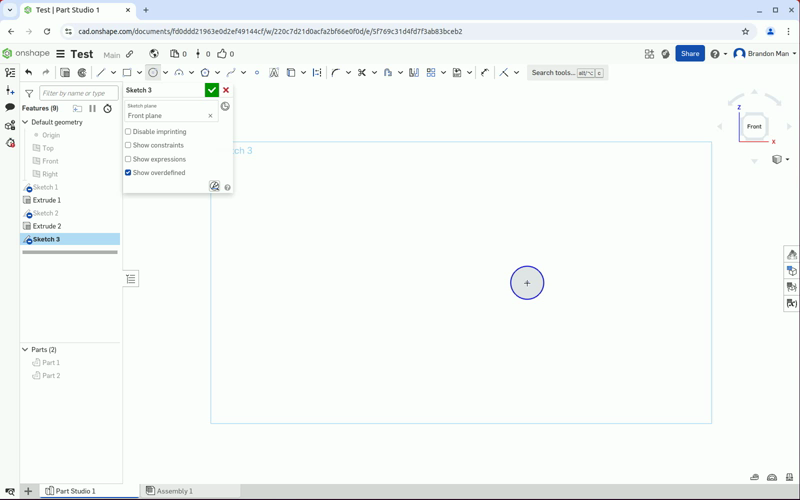
click(527, 282)
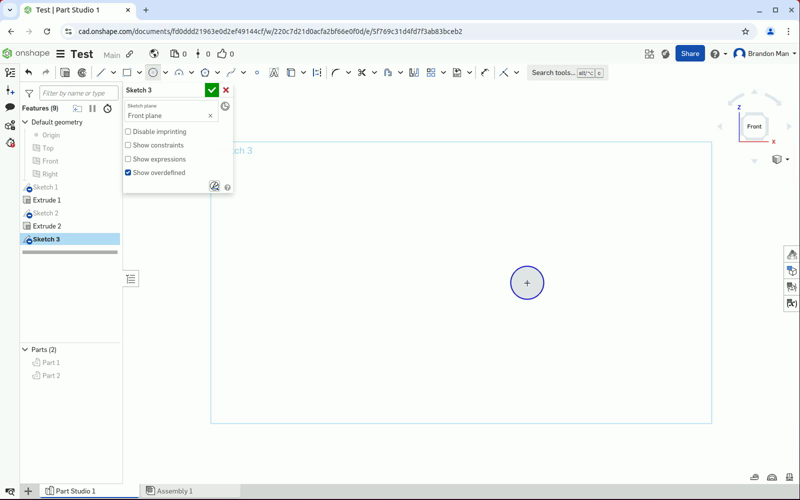
key_up(shift)
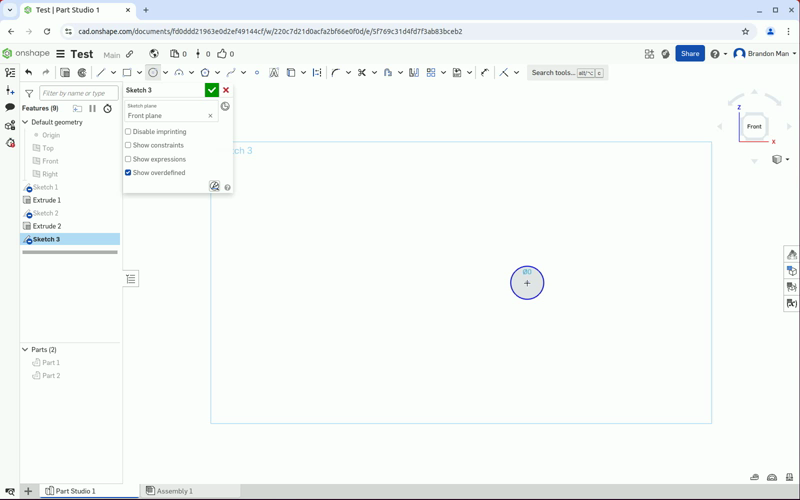
mouse_move(531, 282)
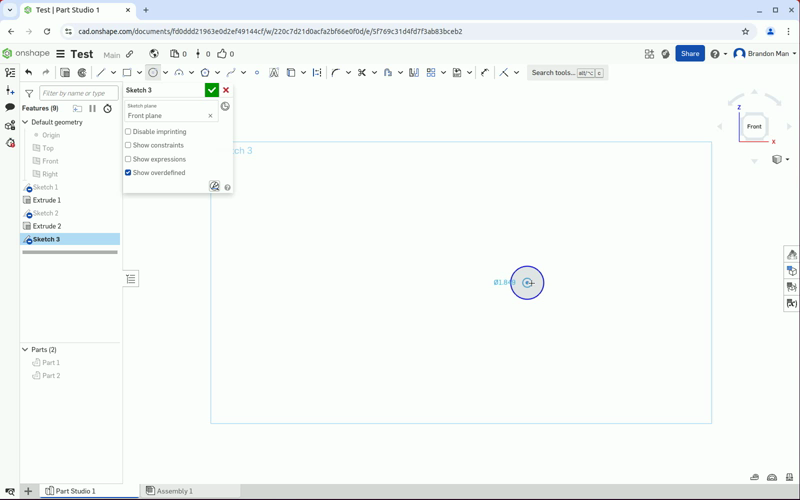
click(531, 282)
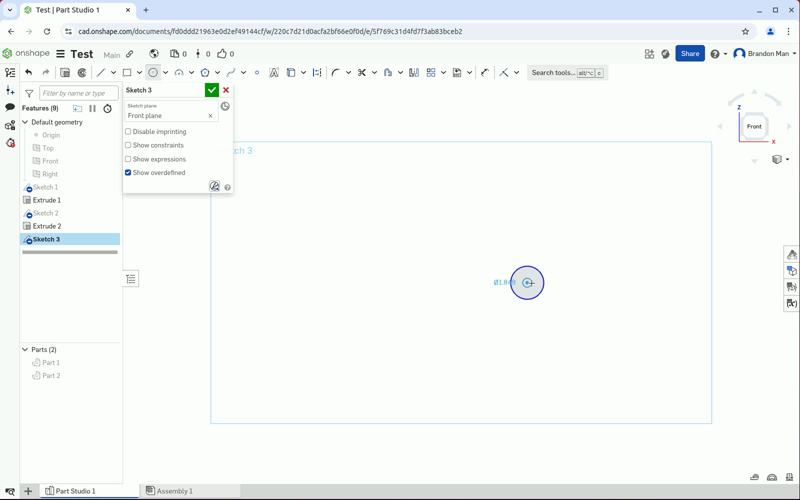
key(esc)
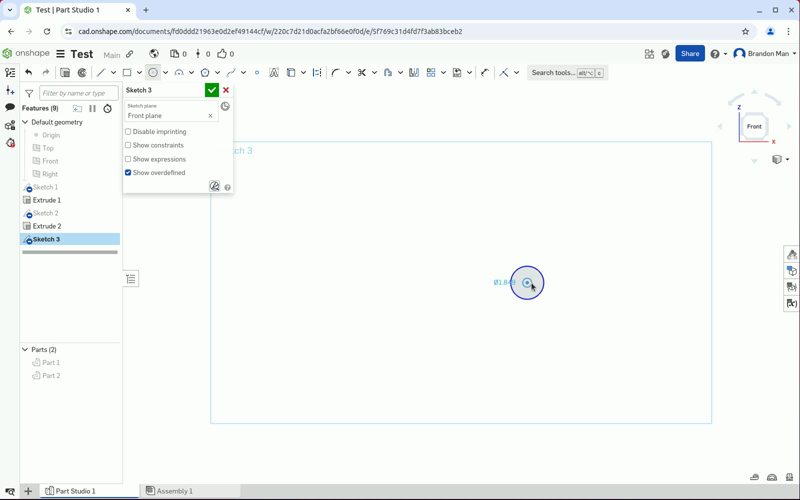
mouse_move(528, 289)
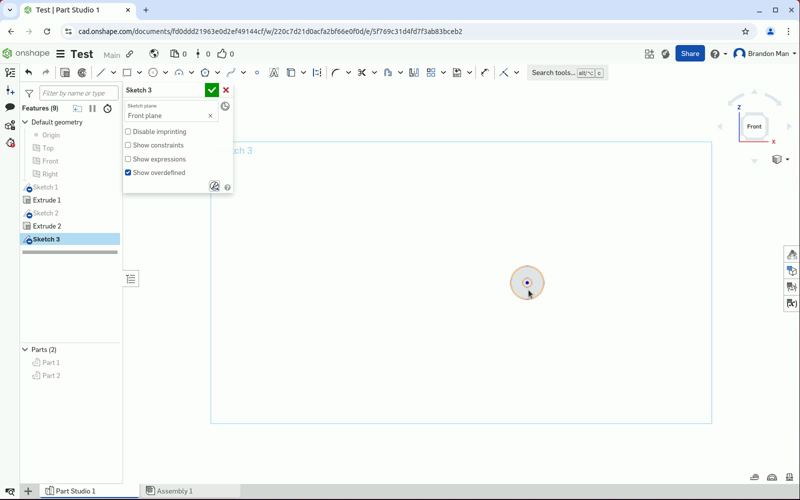
scroll(6)
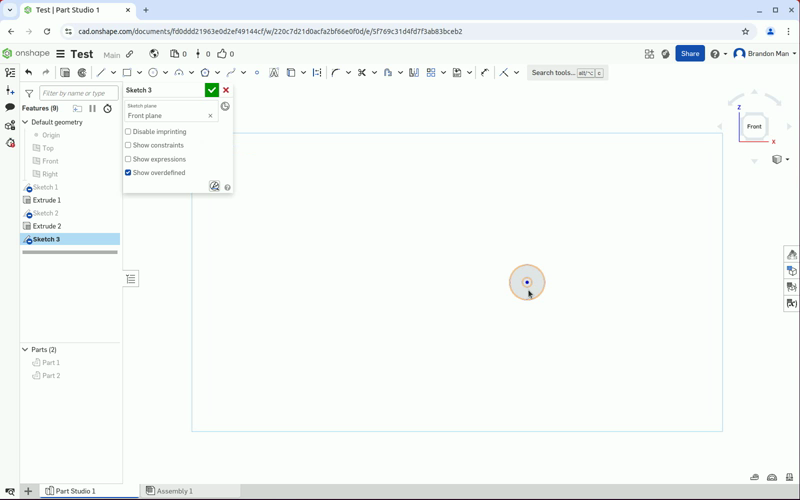
scroll(6)
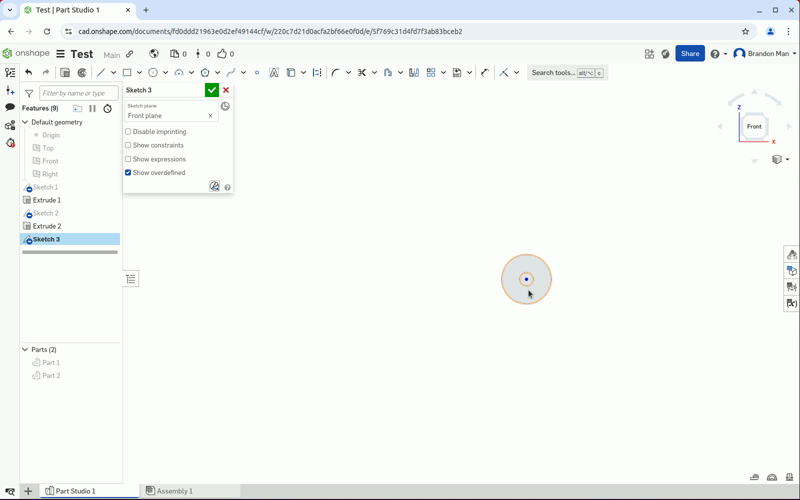
scroll(6)
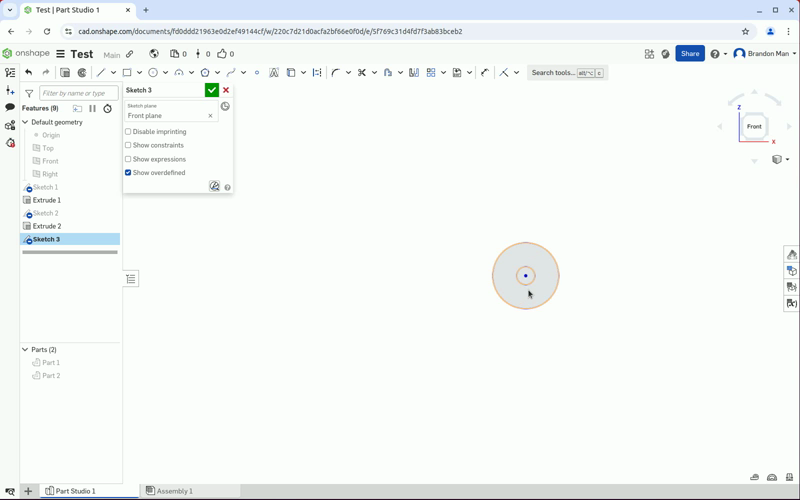
scroll(6)
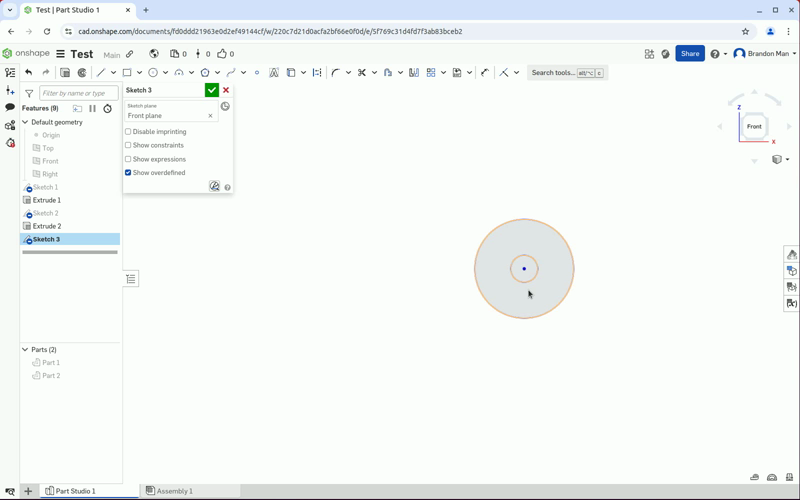
scroll(6)
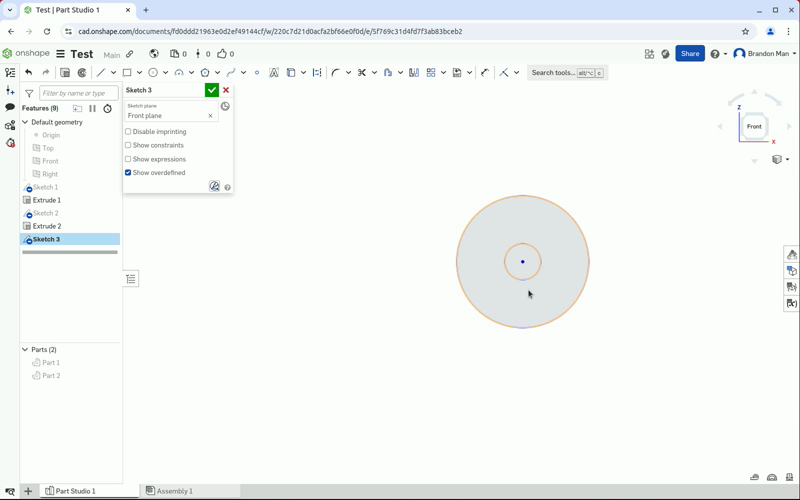
scroll(6)
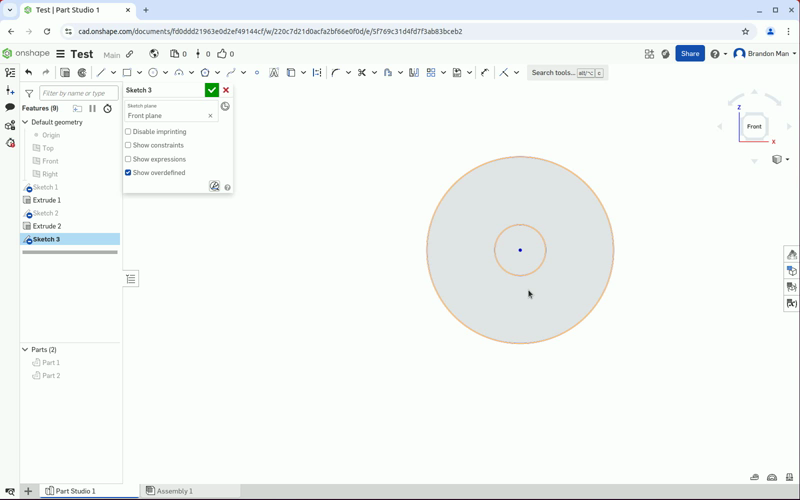
scroll(6)
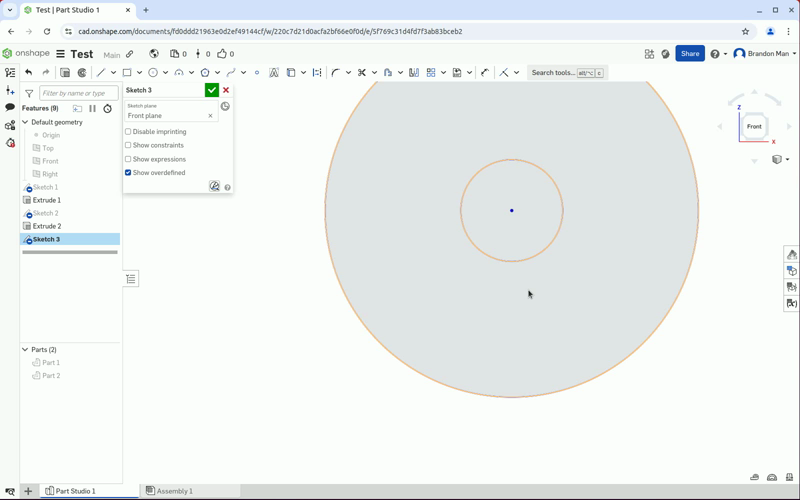
click(528, 289)
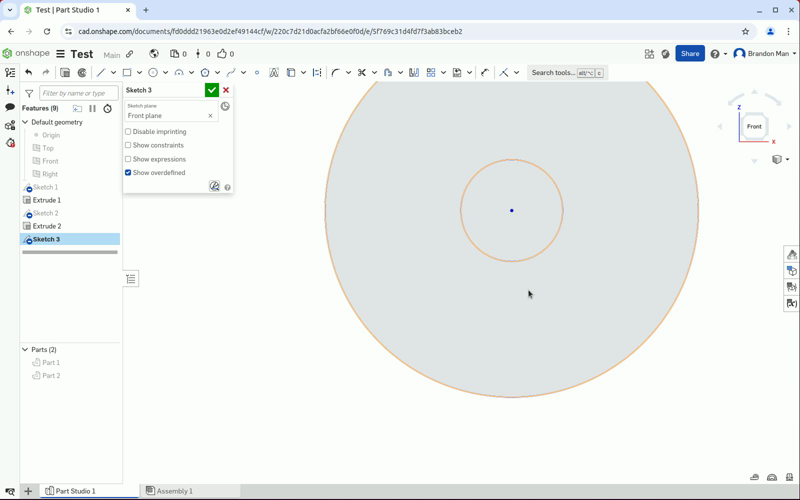
scroll(-6)
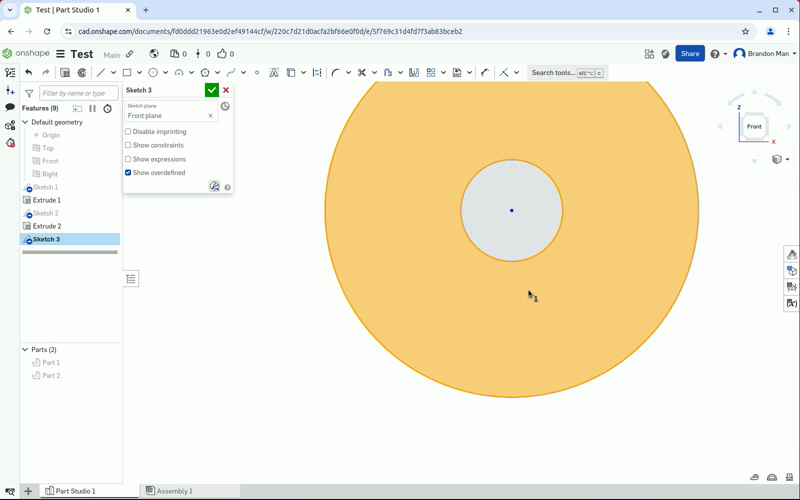
scroll(-6)
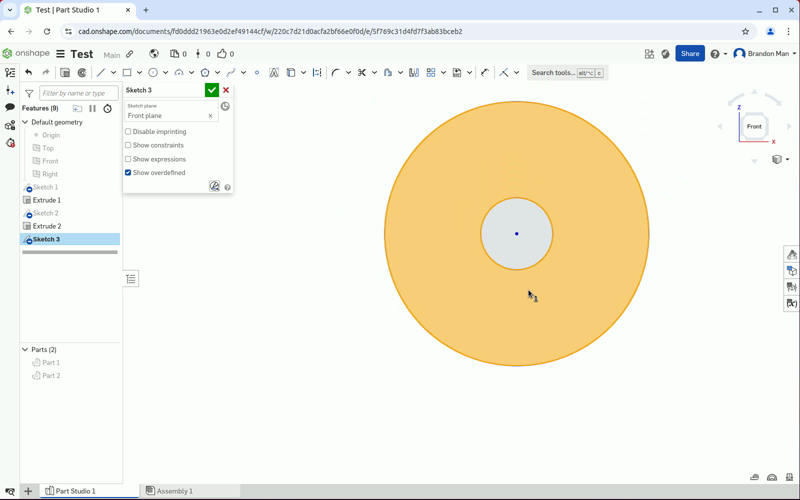
scroll(-6)
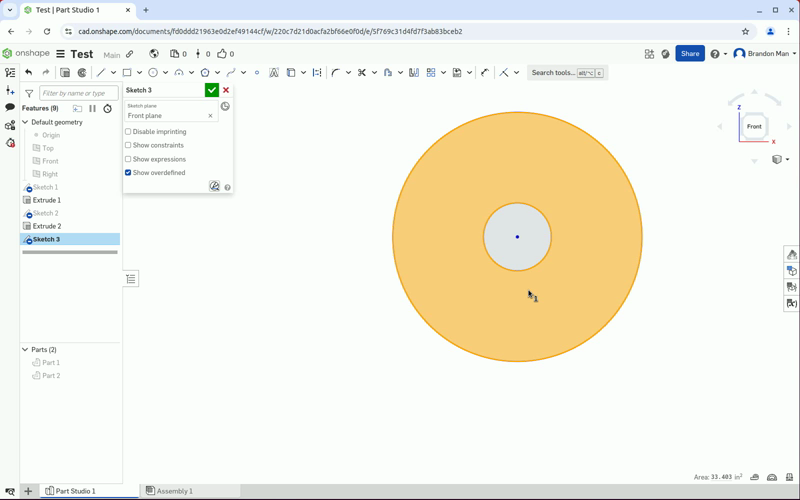
scroll(-6)
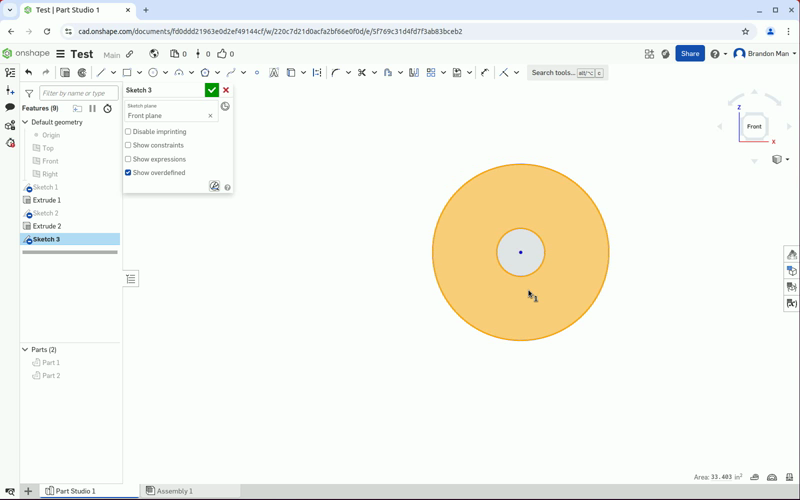
scroll(-6)
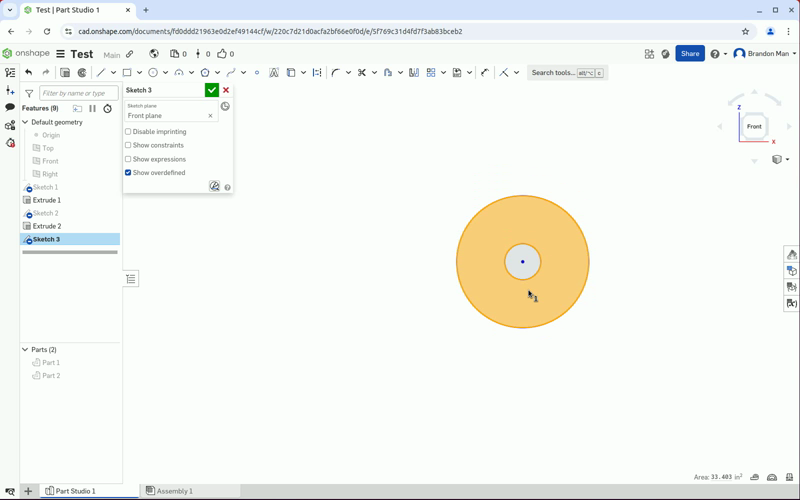
scroll(-6)
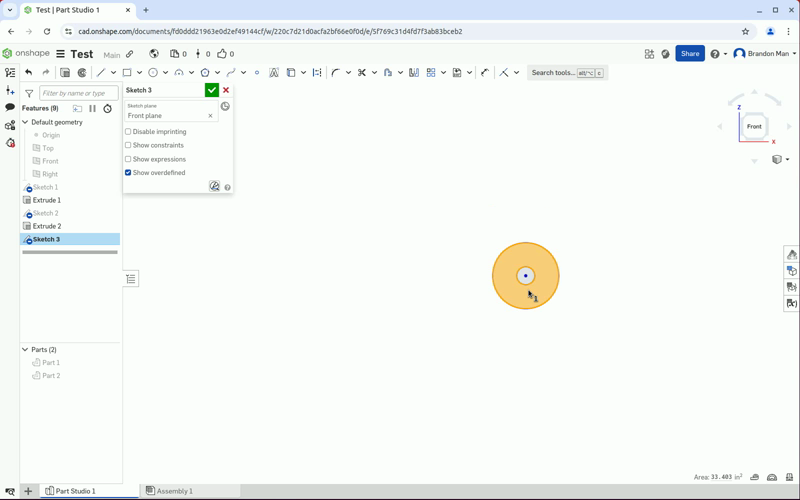
scroll(-6)
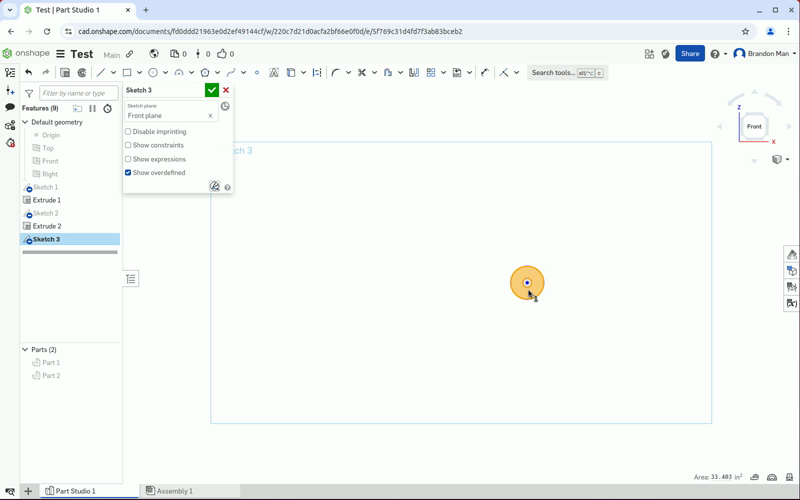
mouse_move(73, 352)
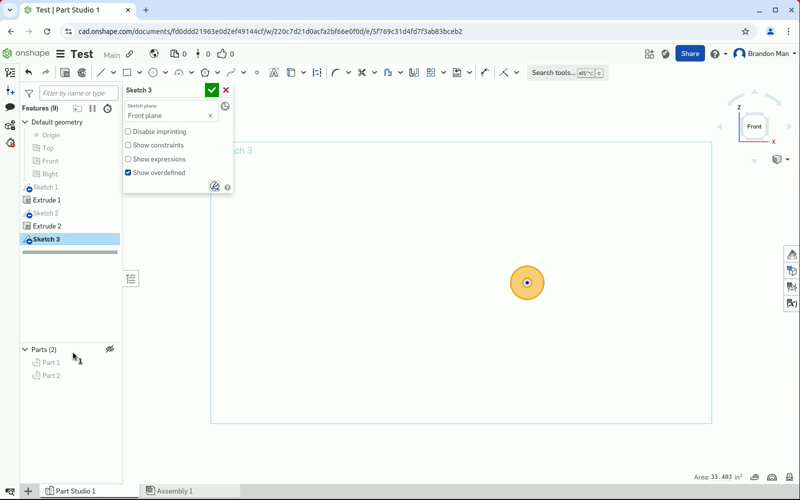
key(shift+y)
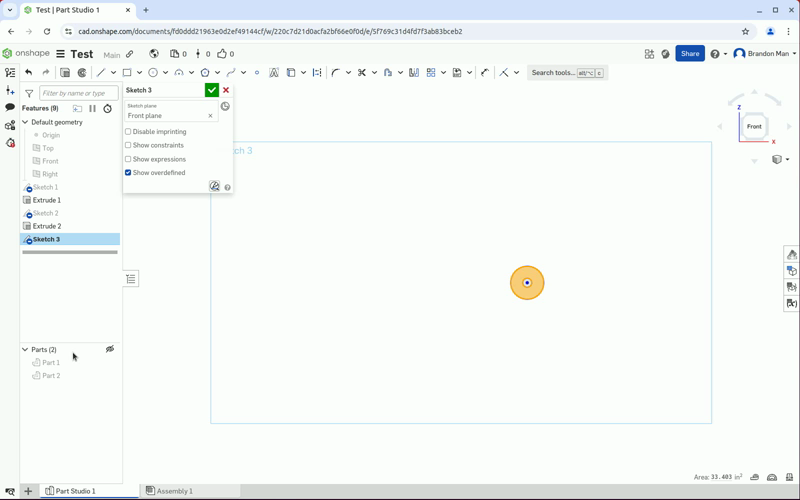
key(shift+e)
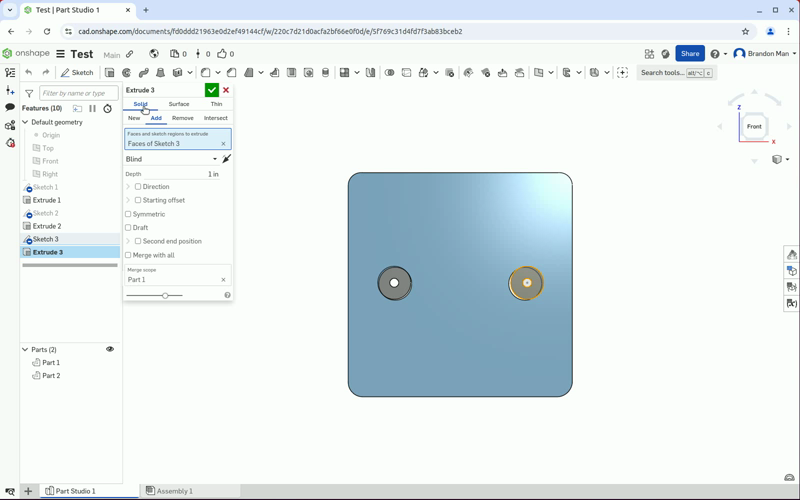
mouse_move(143, 106)
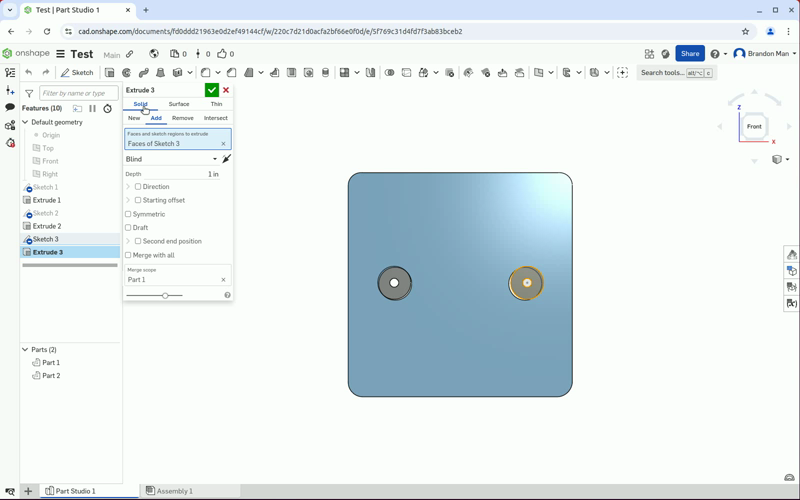
click(143, 106)
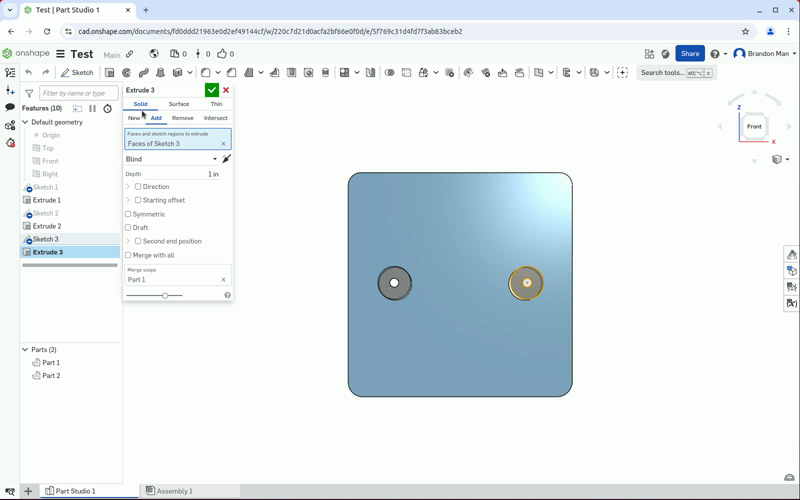
mouse_move(137, 120)
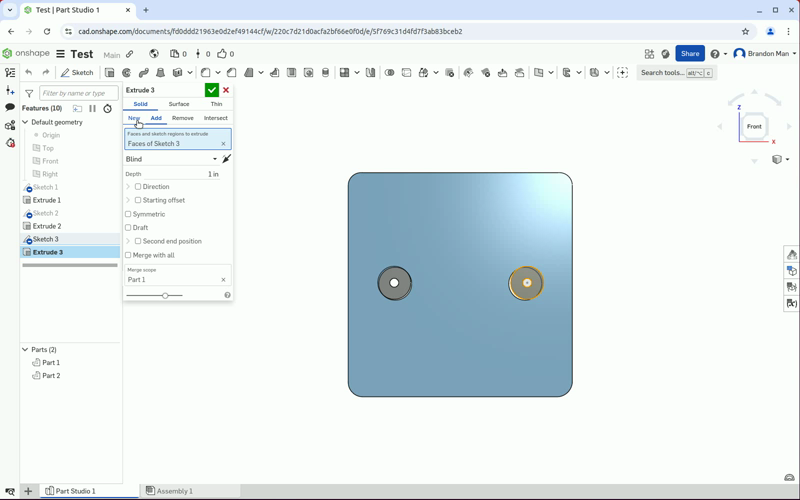
click(137, 120)
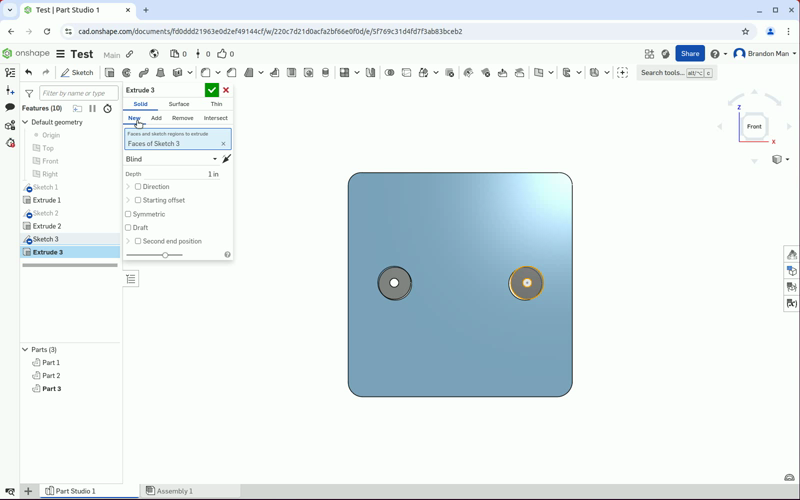
key(tab, 4)
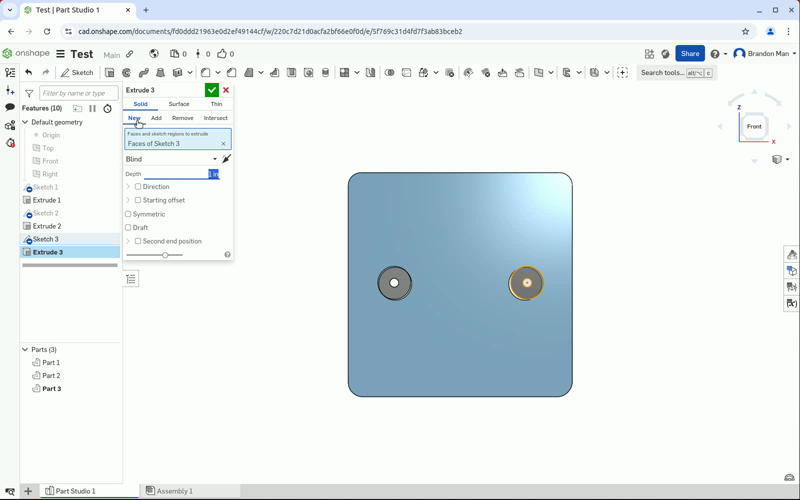
text(3.129)
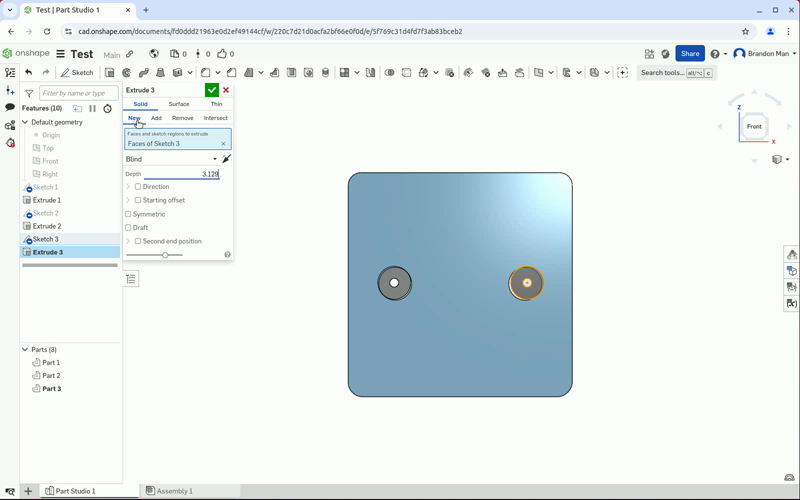
key(enter)
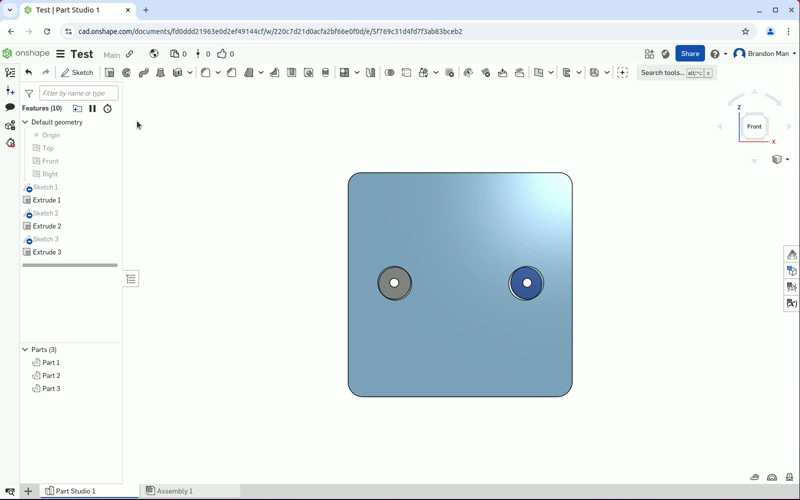
key(shift+h)
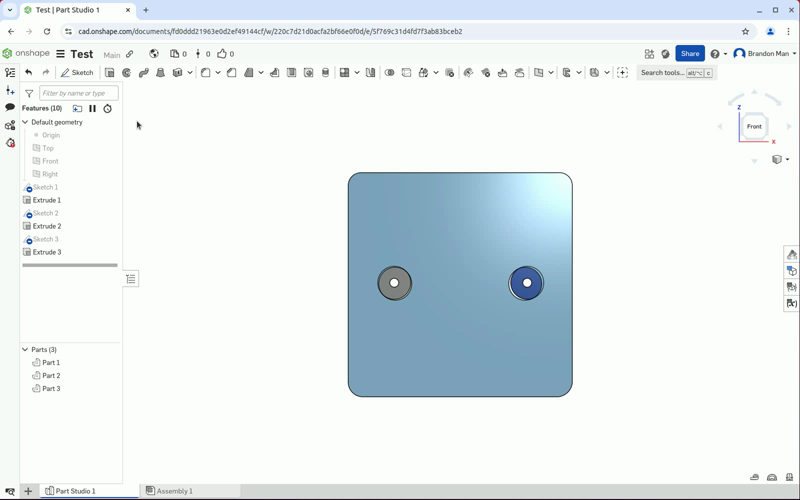
key(shift+h)
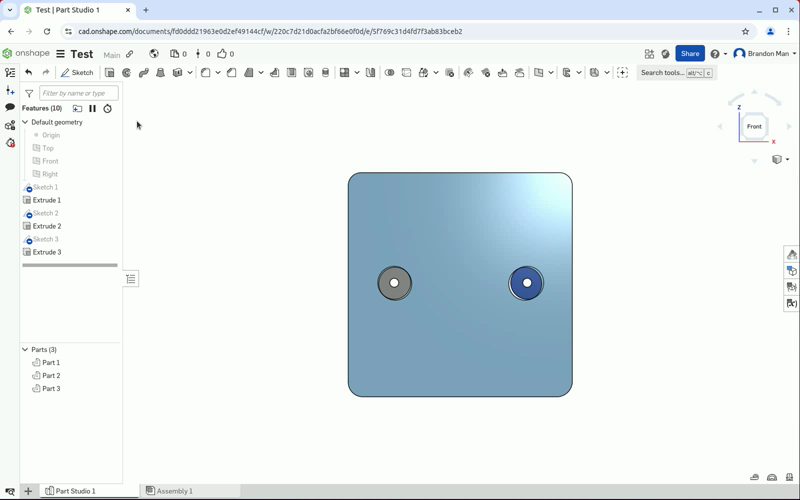
mouse_move(73, 189)
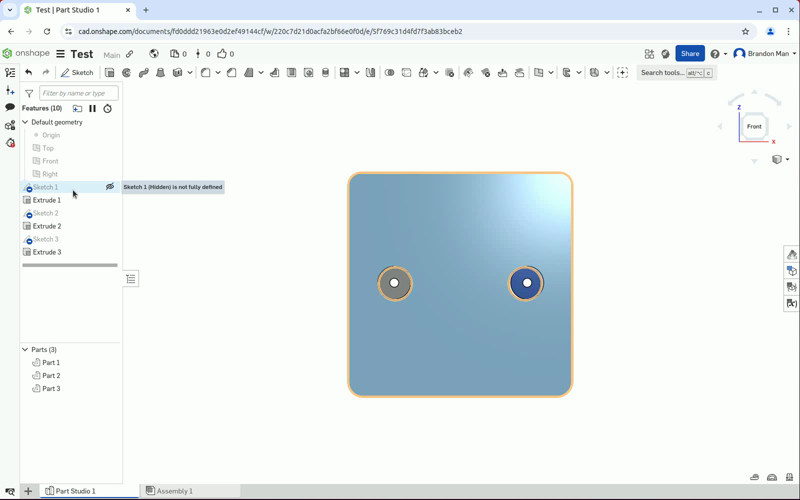
click(73, 189)
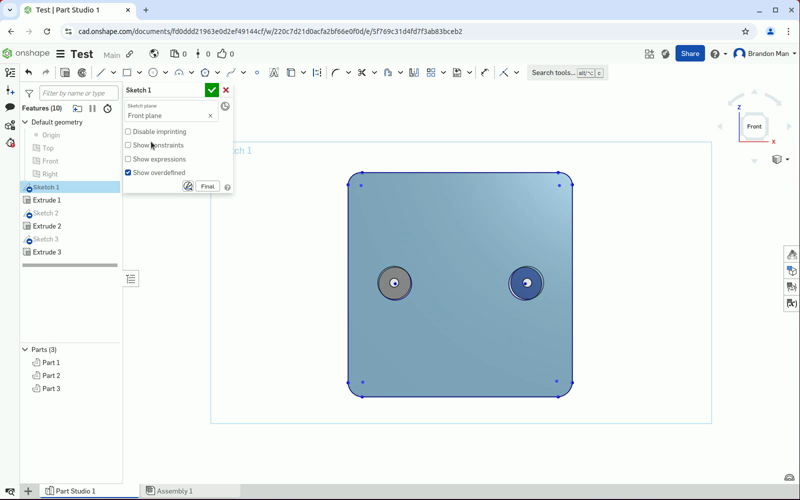
mouse_move(229, 92)
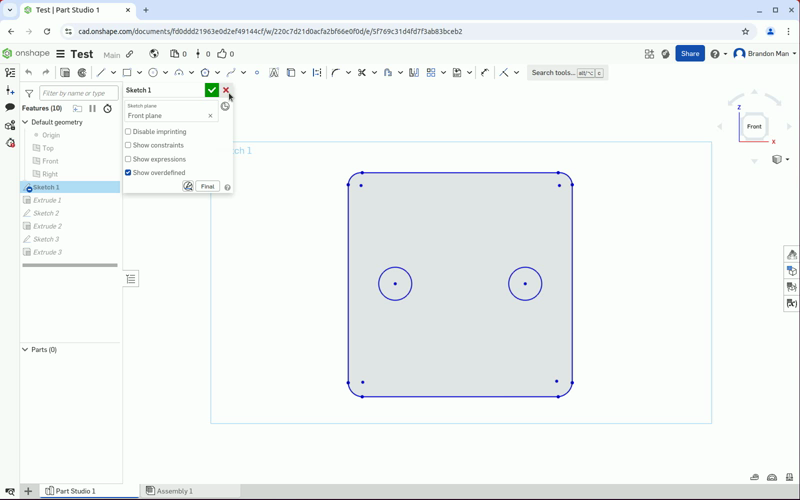
click(229, 92)
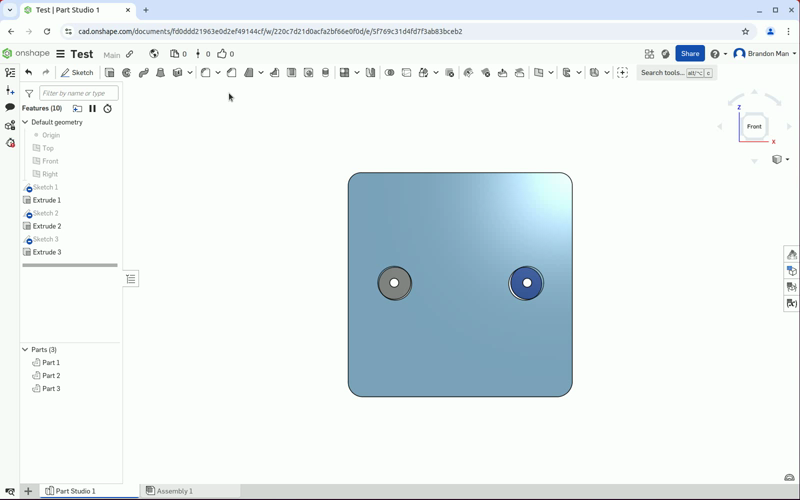
mouse_move(541, 75)
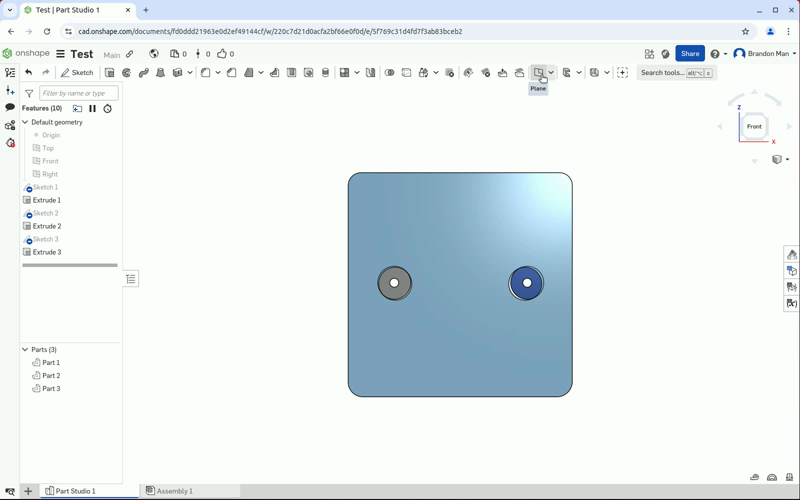
click(541, 75)
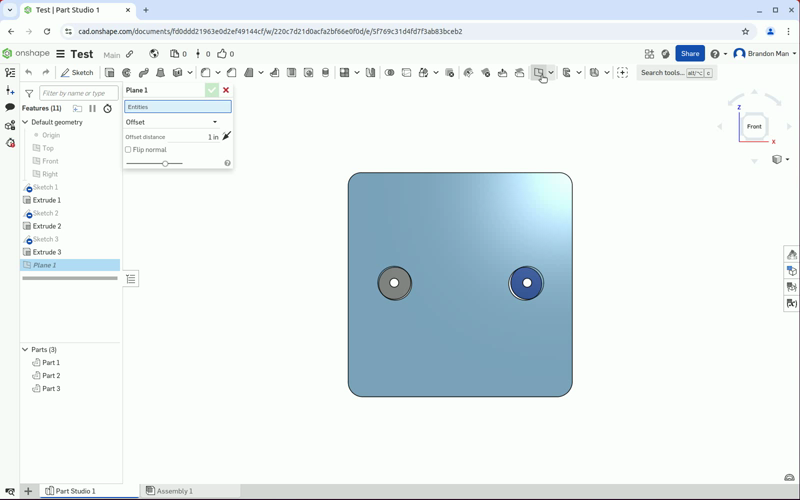
mouse_move(73, 163)
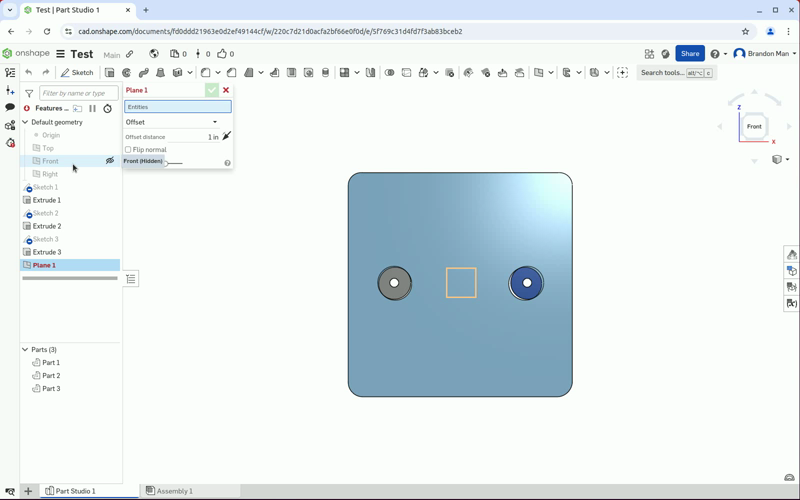
click(73, 163)
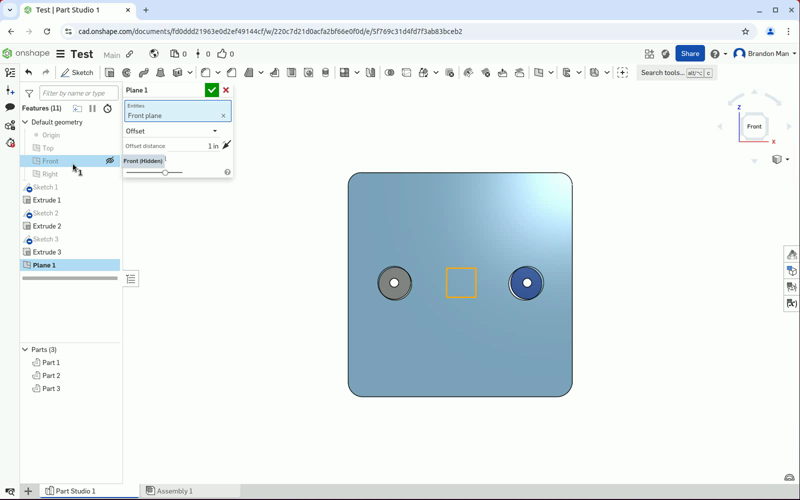
key(tab, 2)
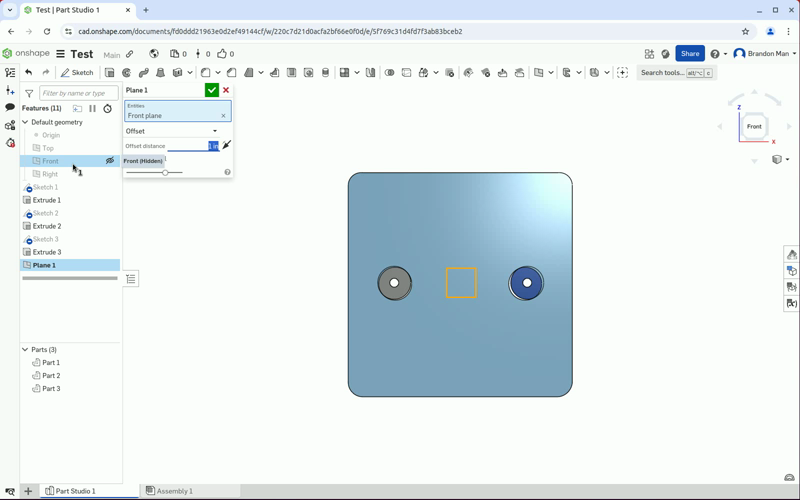
text(3.143)
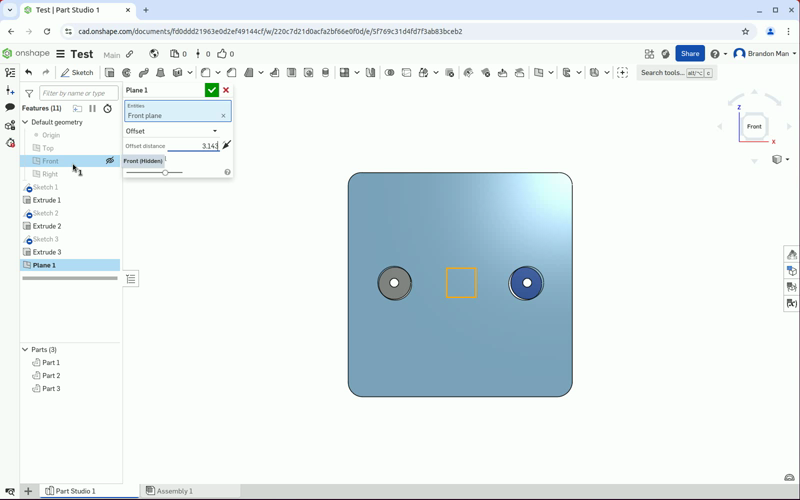
key(enter, 2)
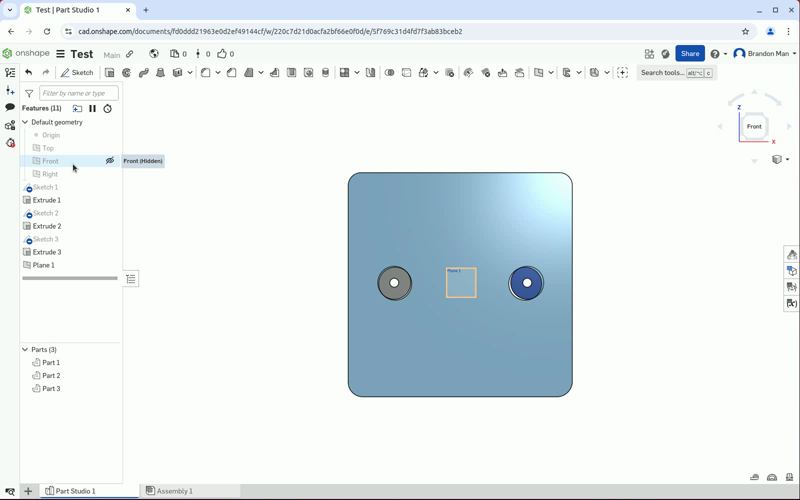
key(shift+s)
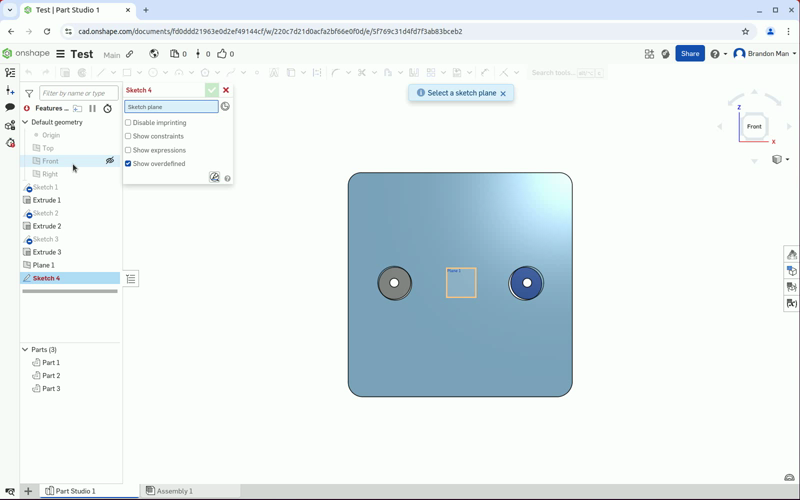
mouse_move(73, 267)
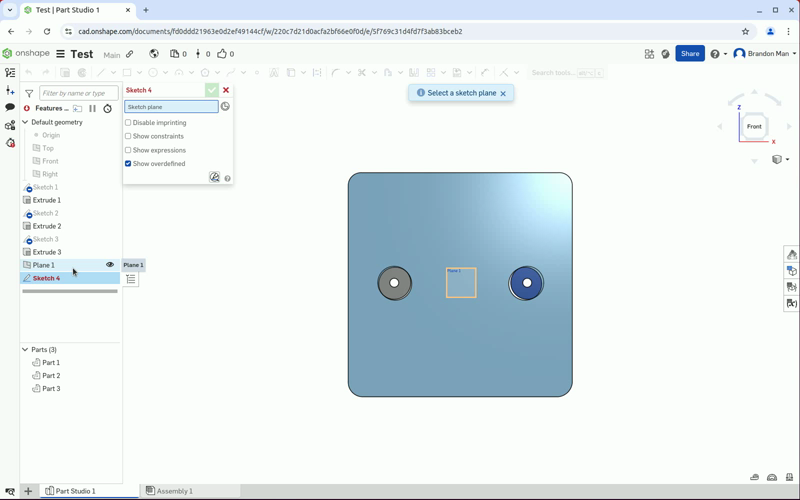
click(73, 267)
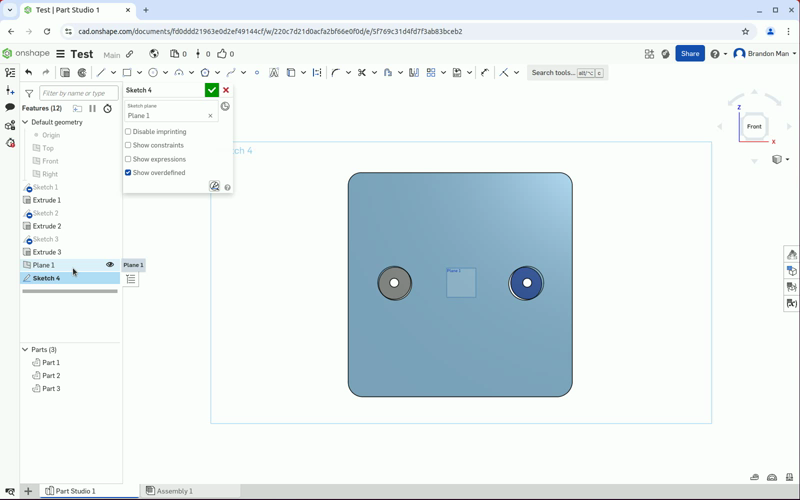
mouse_move(73, 352)
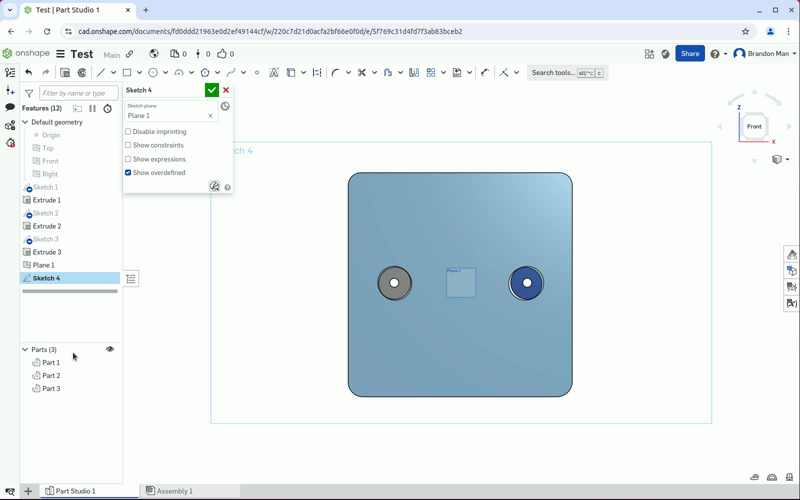
key(y)
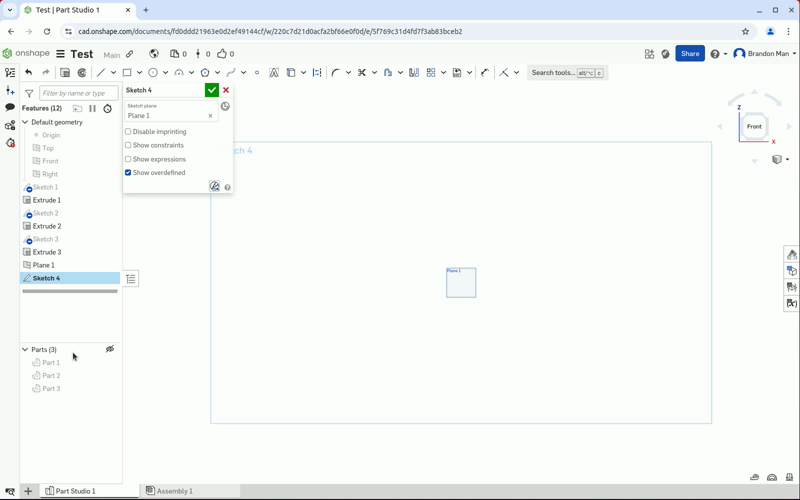
key(c)
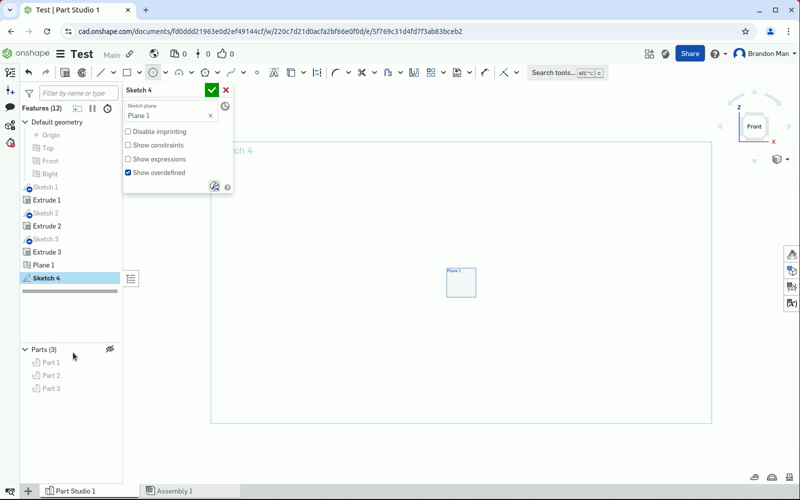
key_down(shift)
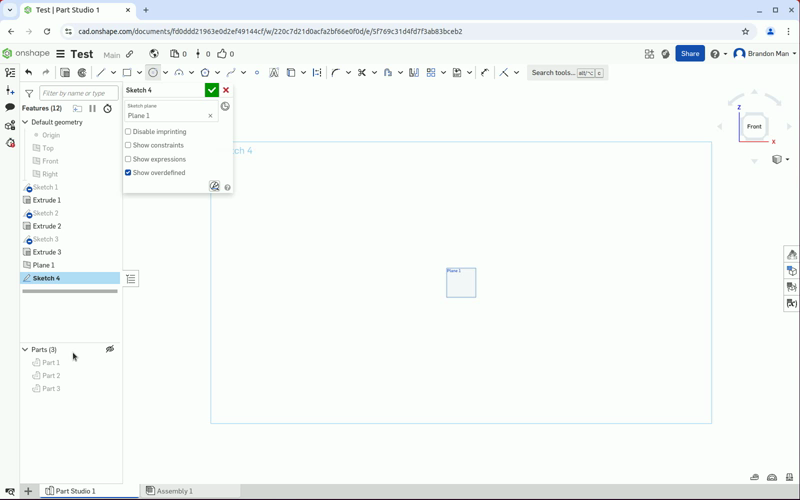
mouse_move(394, 282)
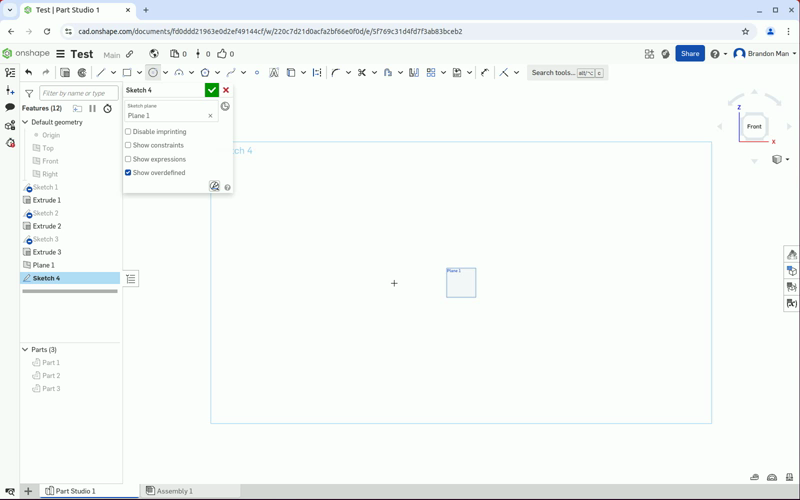
click(394, 282)
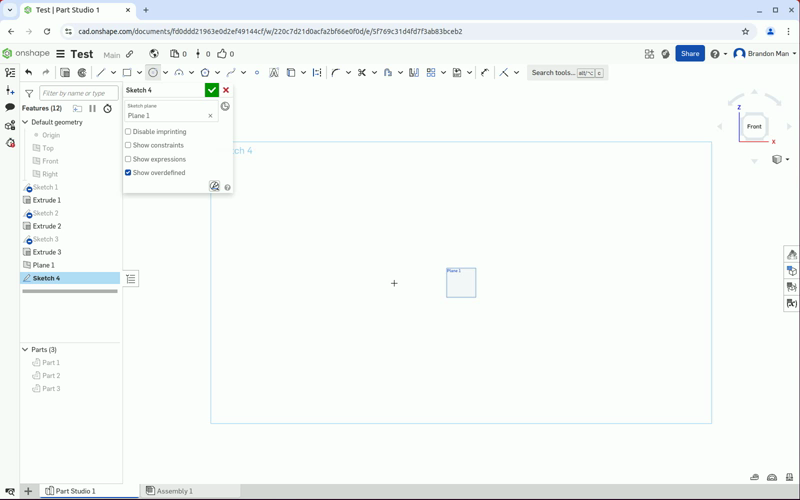
key_up(shift)
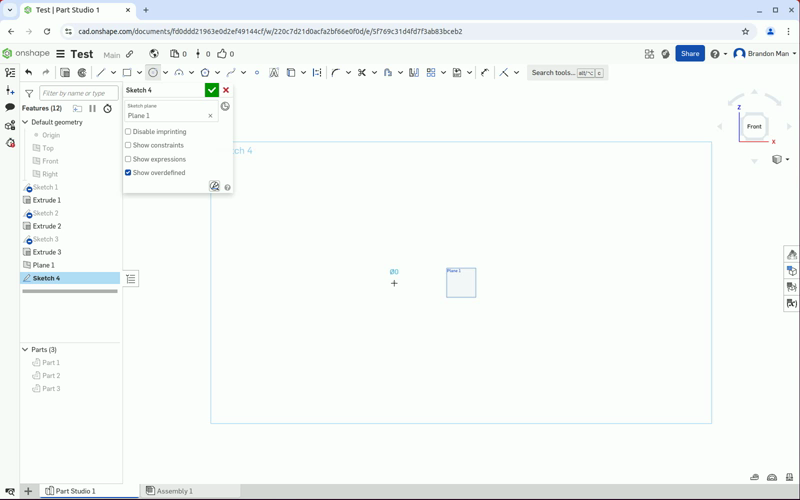
mouse_move(410, 282)
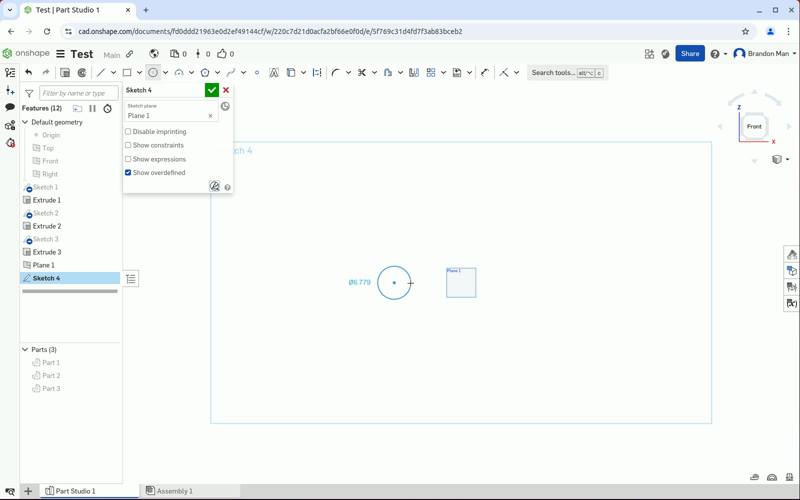
click(410, 282)
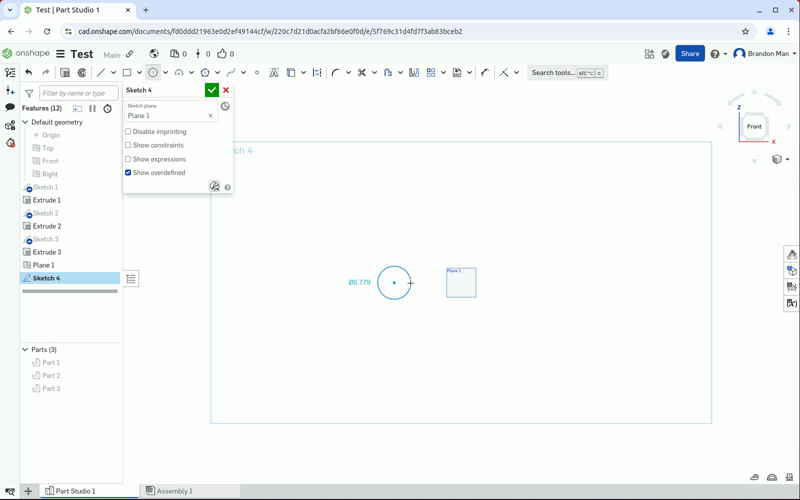
key(esc)
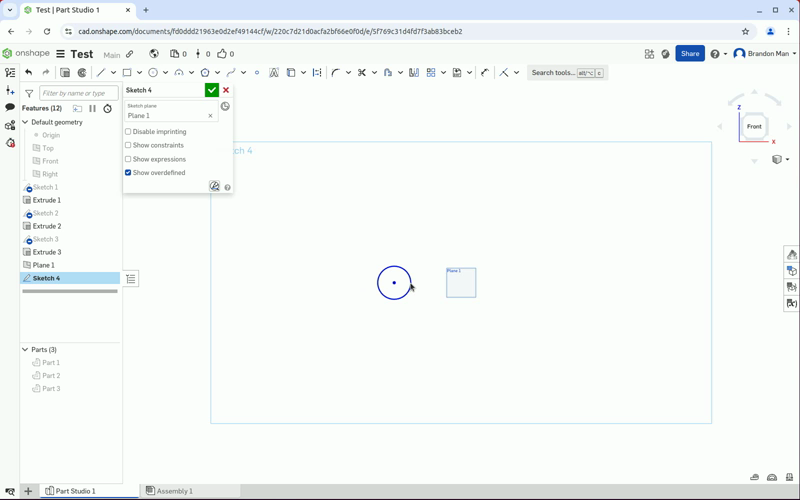
key(c)
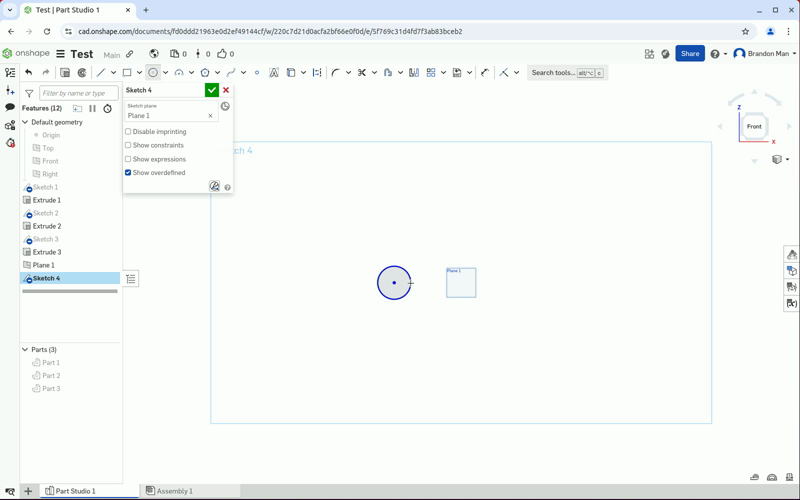
key_down(shift)
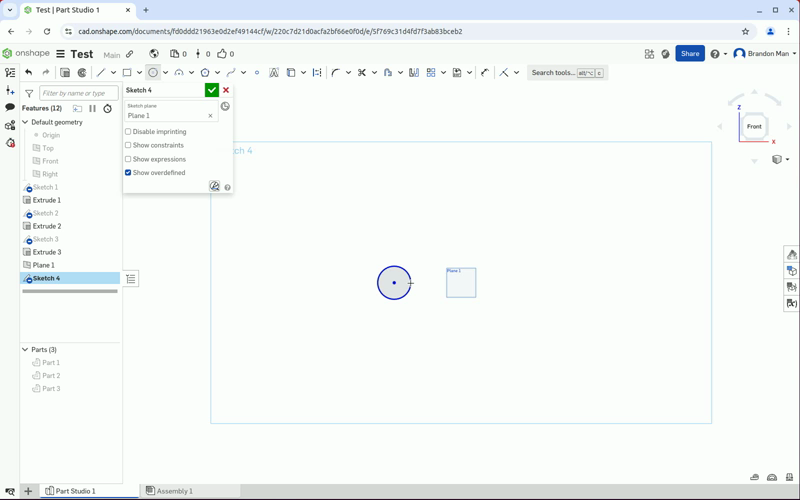
mouse_move(394, 282)
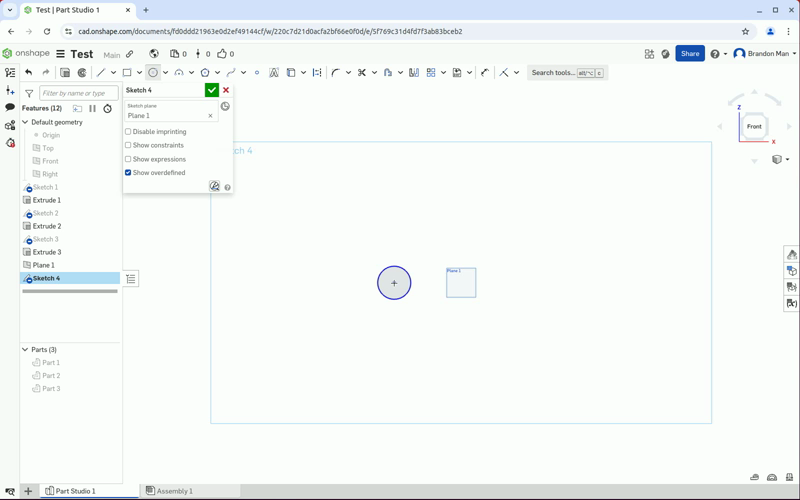
click(394, 282)
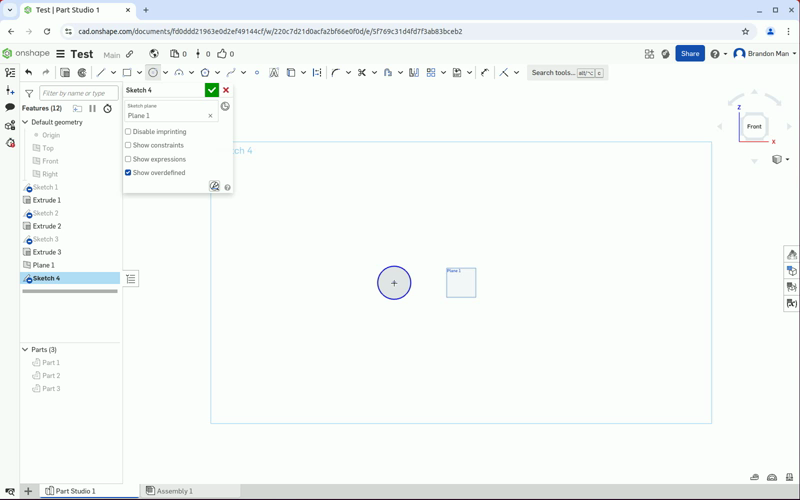
key_up(shift)
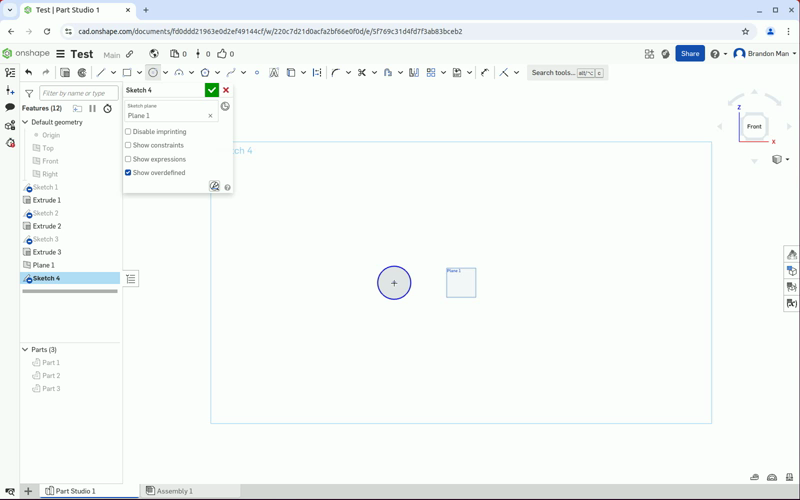
mouse_move(398, 282)
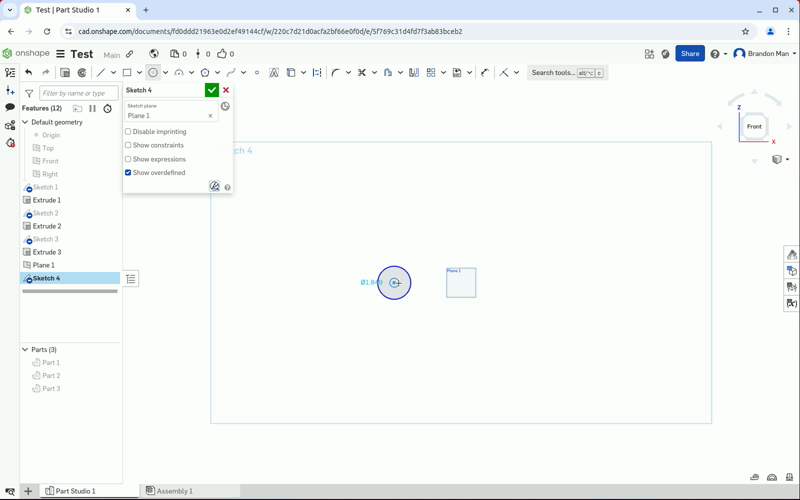
click(398, 282)
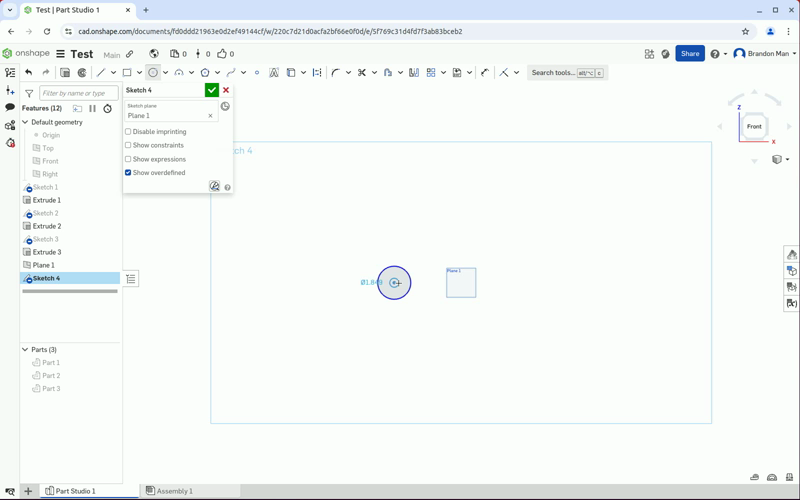
key(esc)
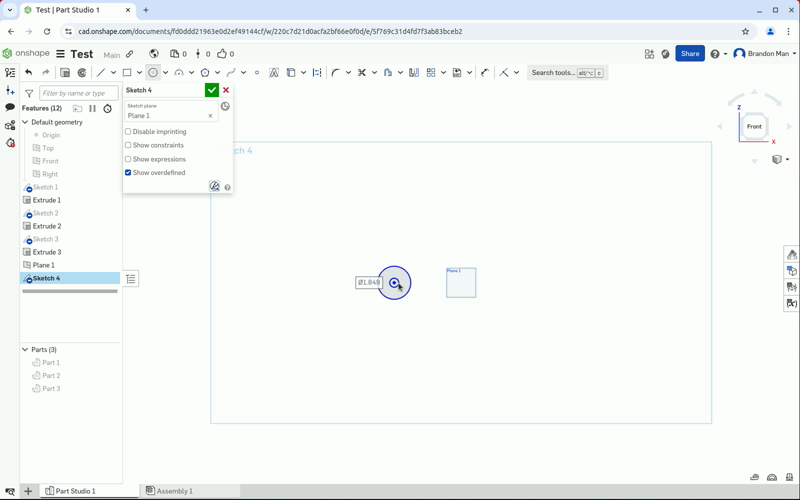
mouse_move(382, 292)
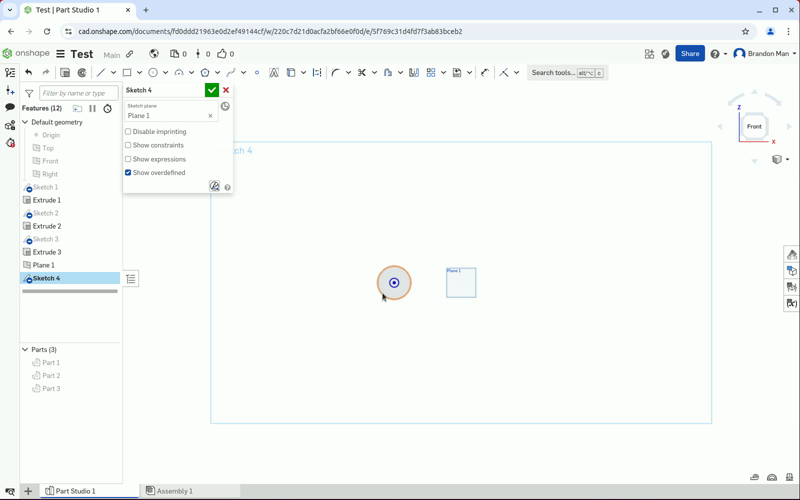
scroll(6)
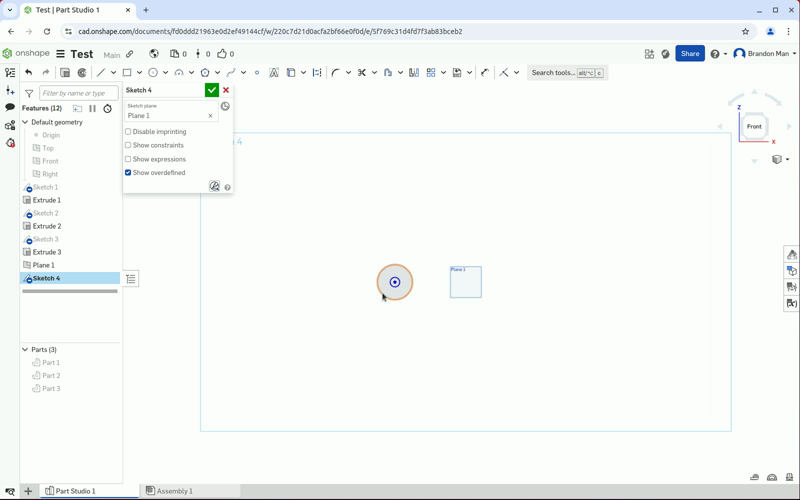
scroll(6)
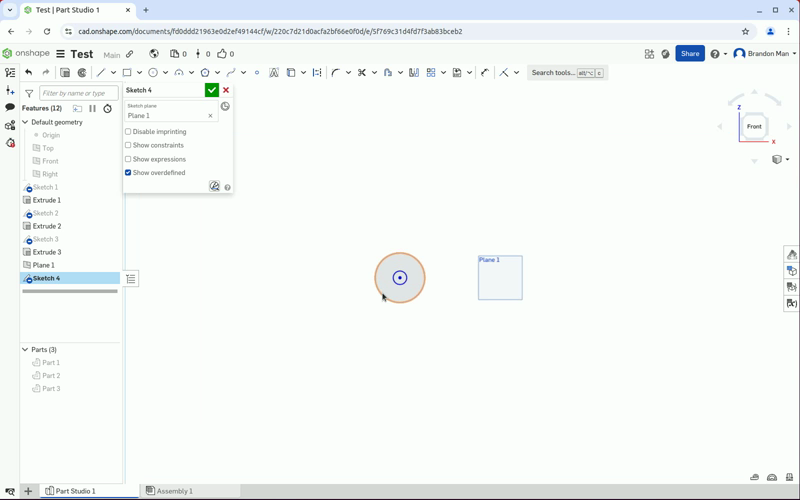
scroll(6)
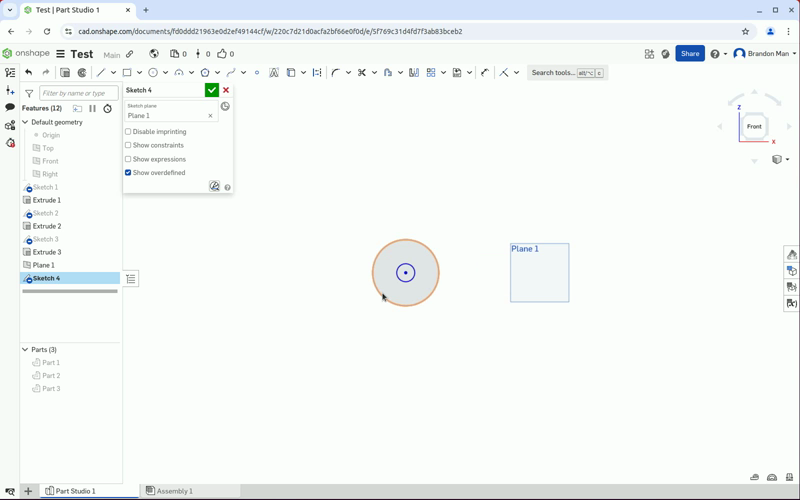
scroll(6)
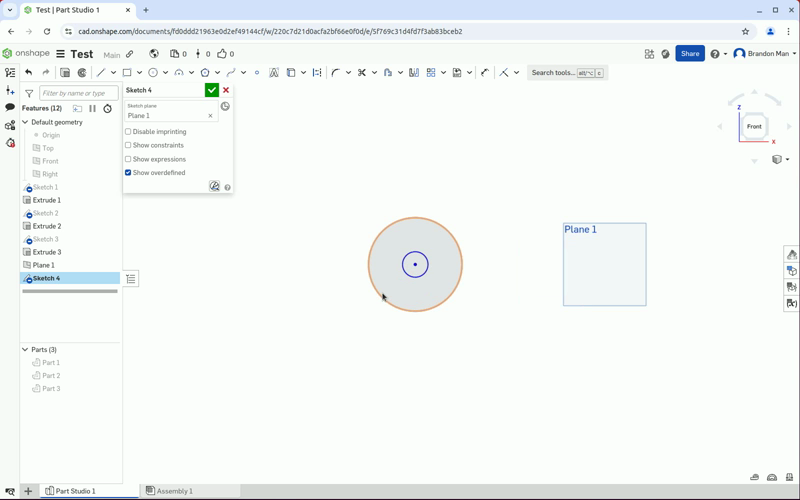
scroll(6)
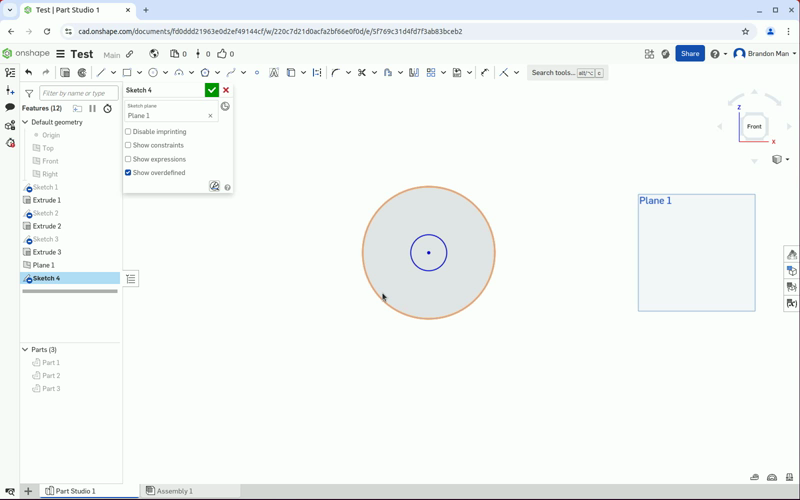
scroll(6)
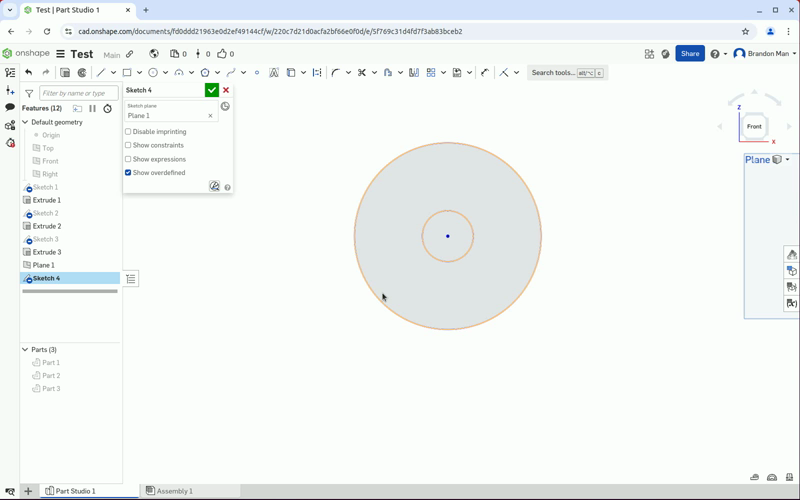
scroll(6)
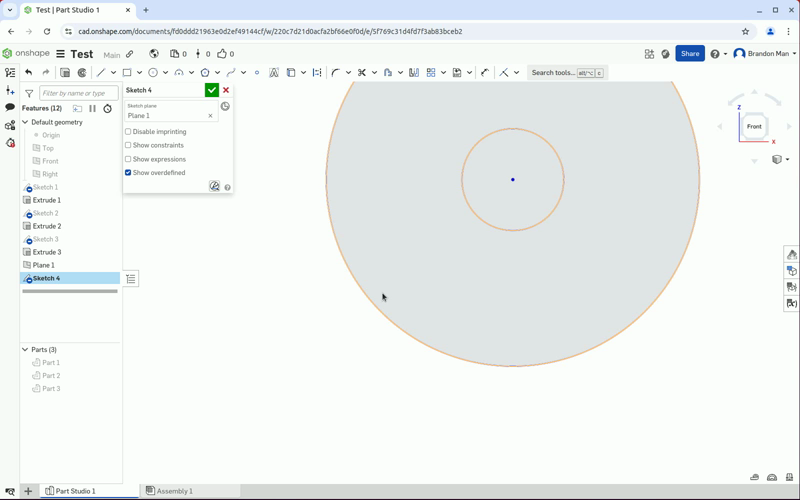
click(382, 292)
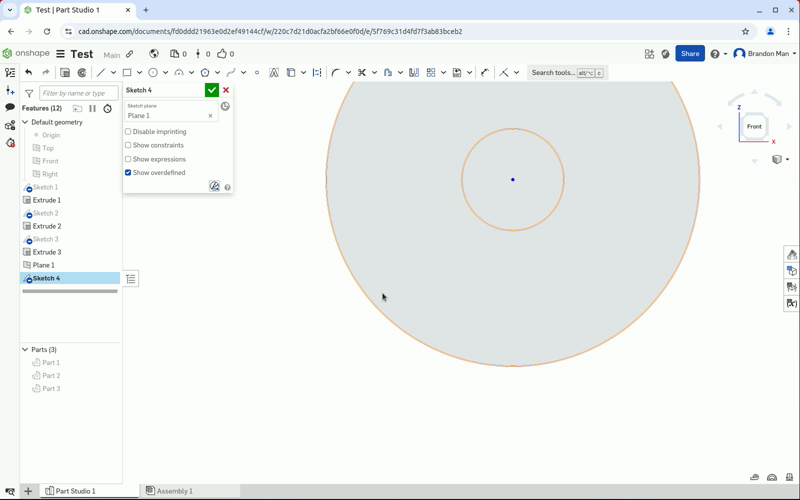
scroll(-6)
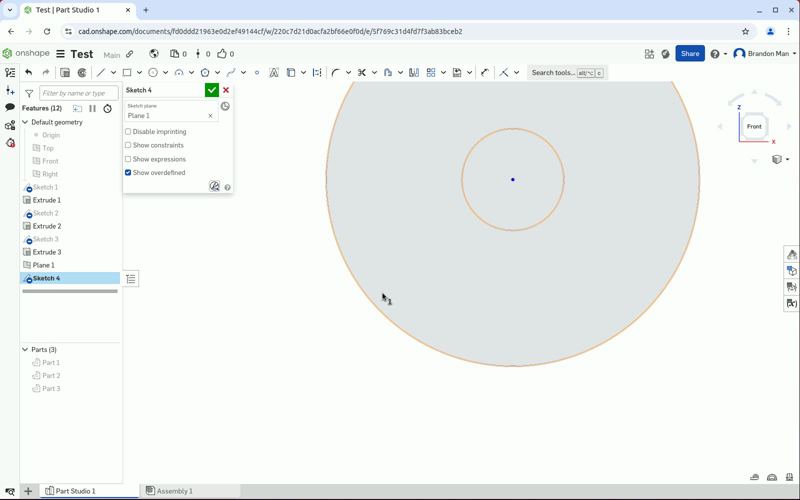
scroll(-6)
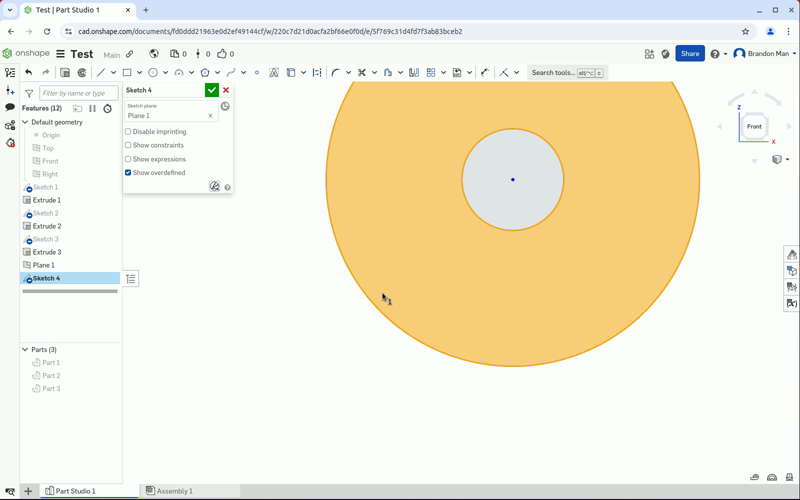
scroll(-6)
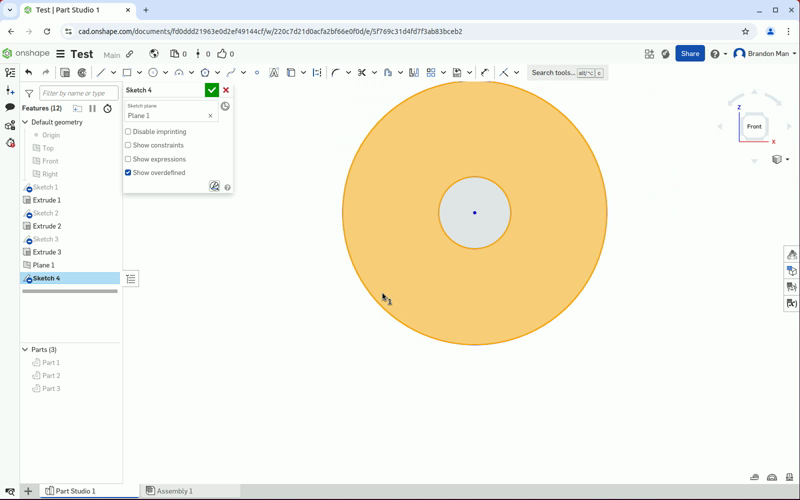
scroll(-6)
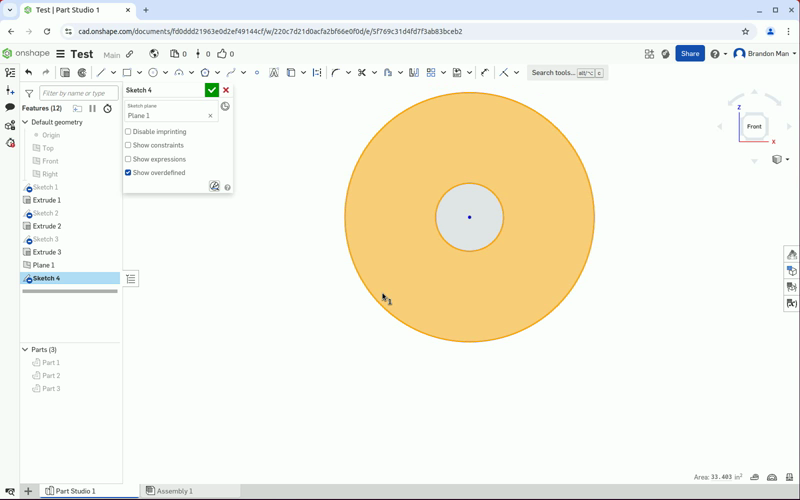
scroll(-6)
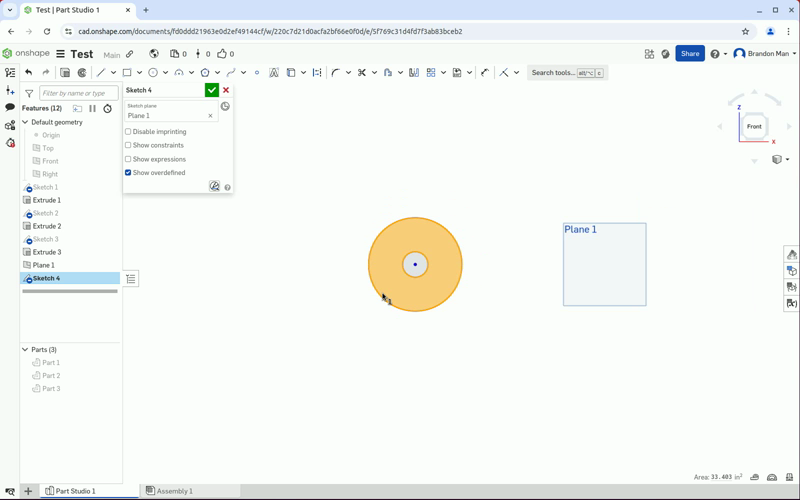
scroll(-6)
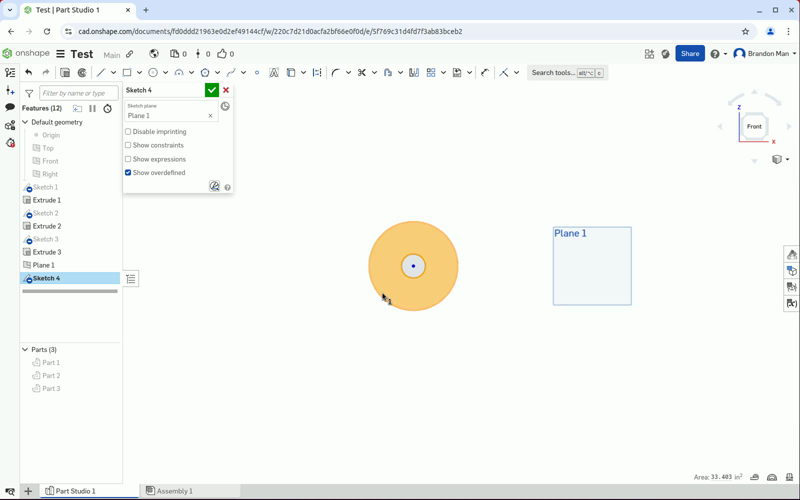
scroll(-6)
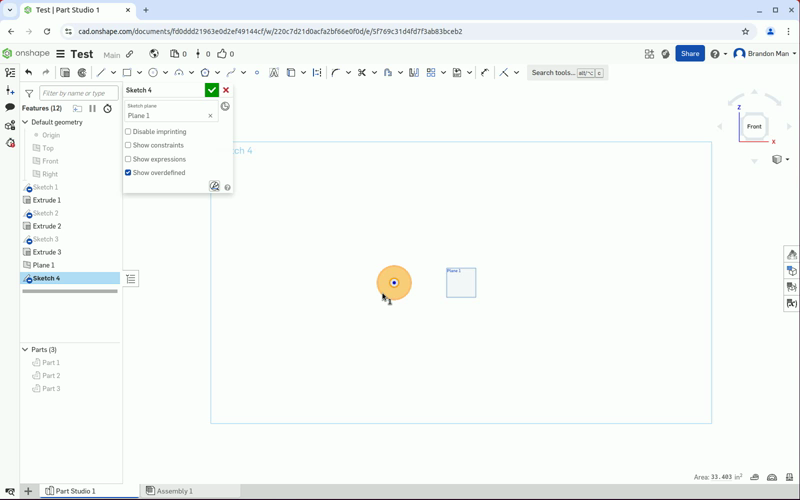
mouse_move(73, 352)
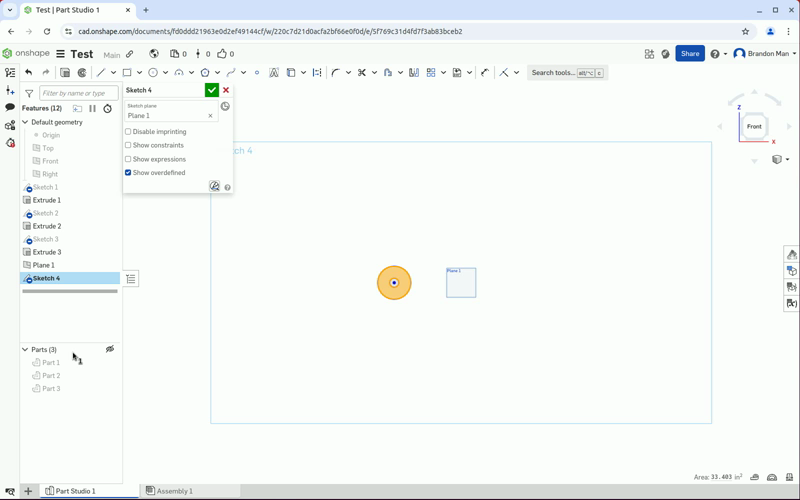
key(shift+y)
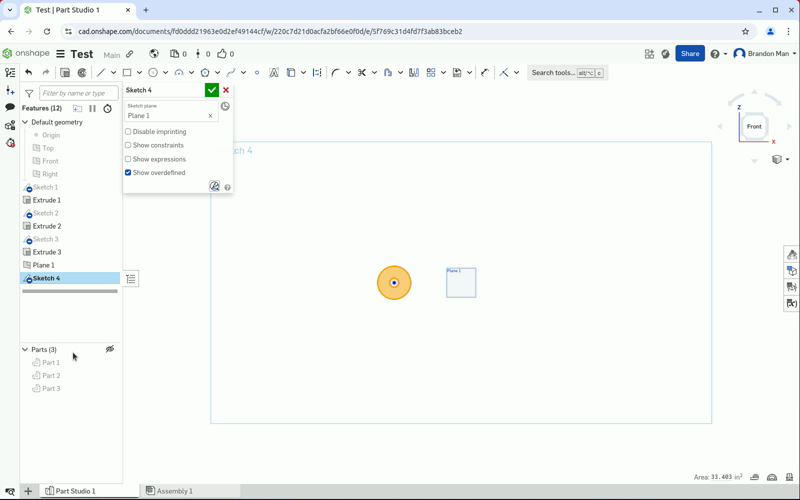
key(shift+e)
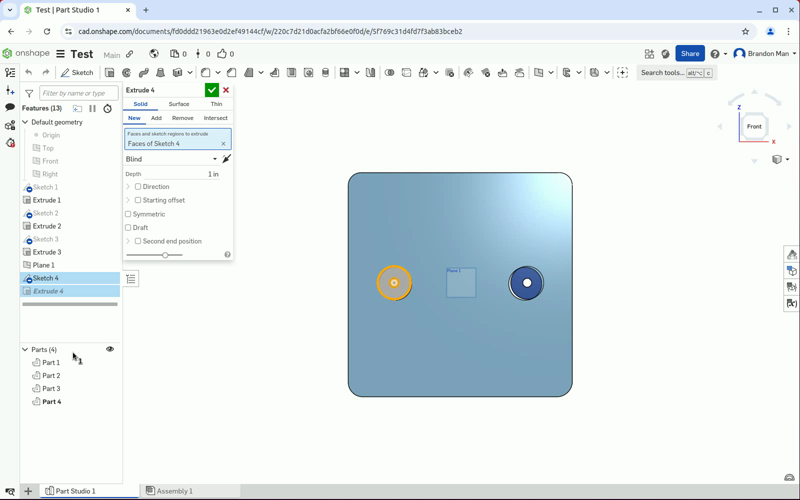
mouse_move(143, 106)
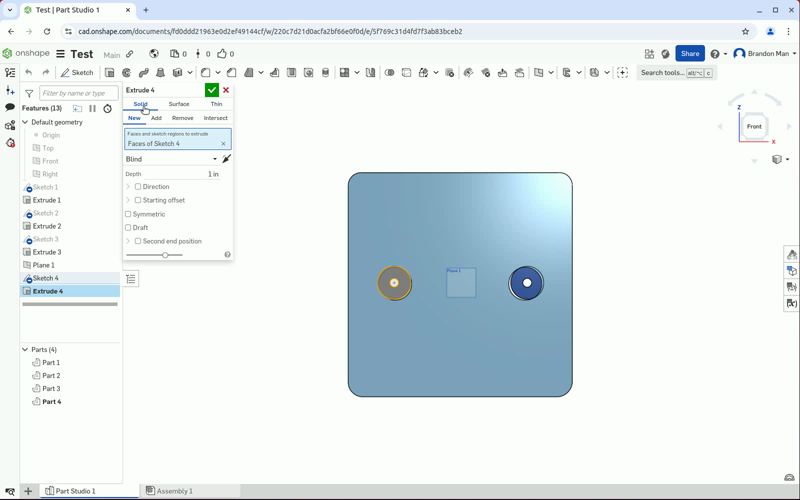
click(143, 106)
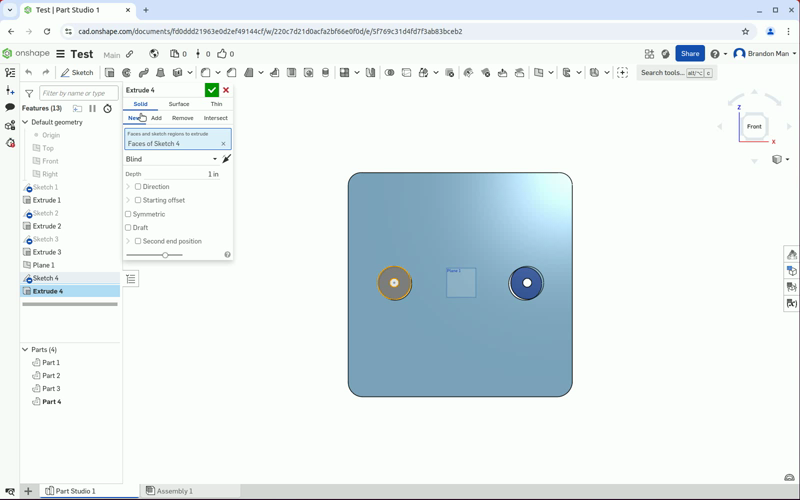
mouse_move(137, 120)
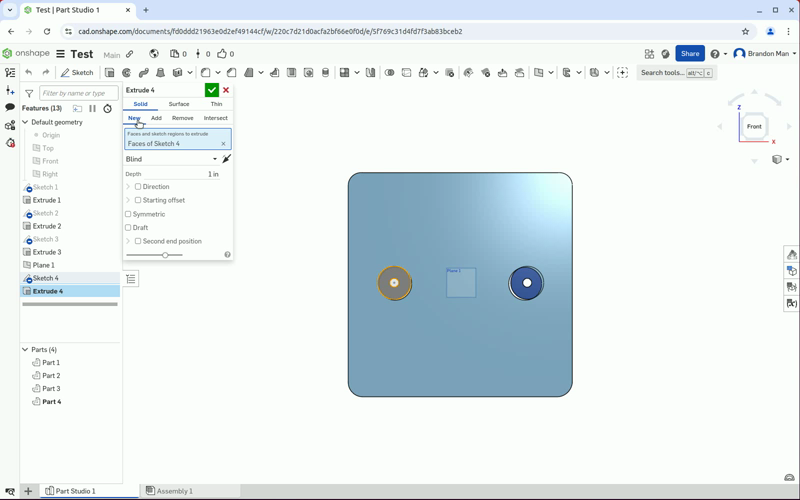
click(137, 120)
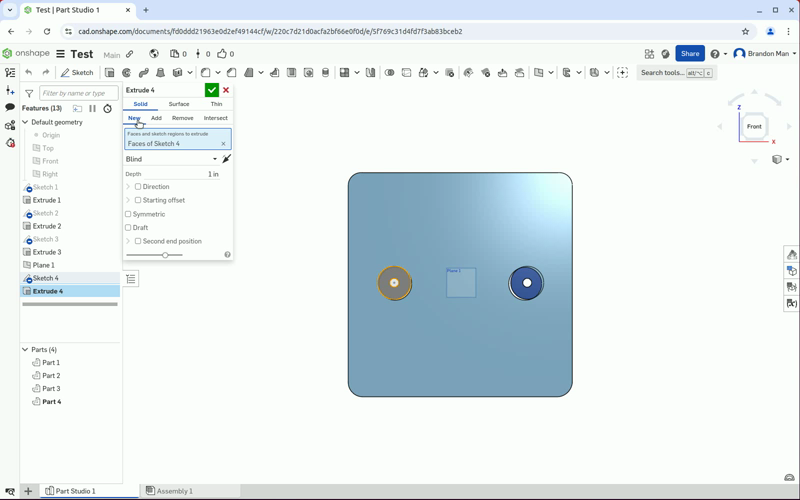
key(tab, 4)
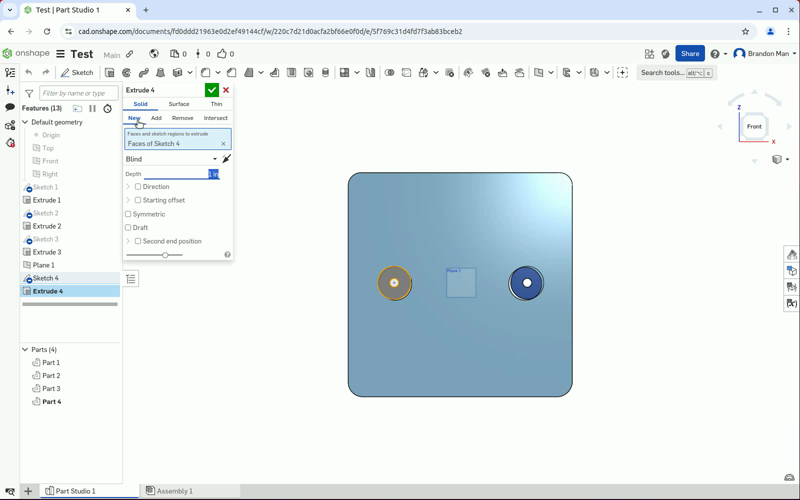
text(1.444)
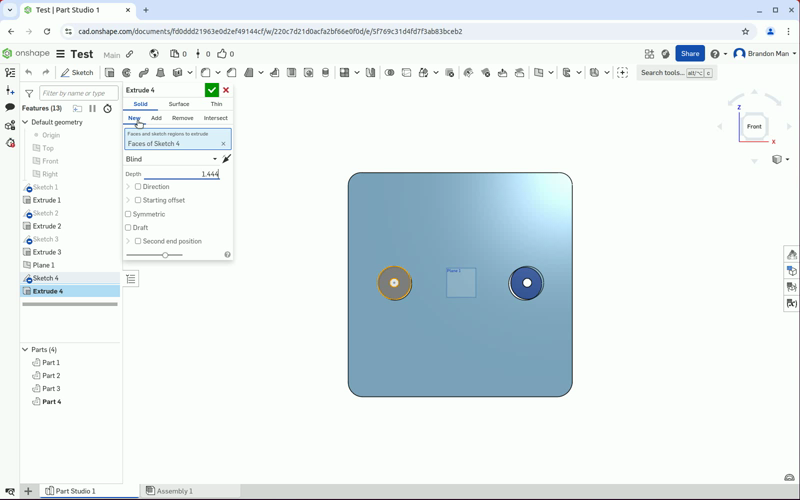
key(enter)
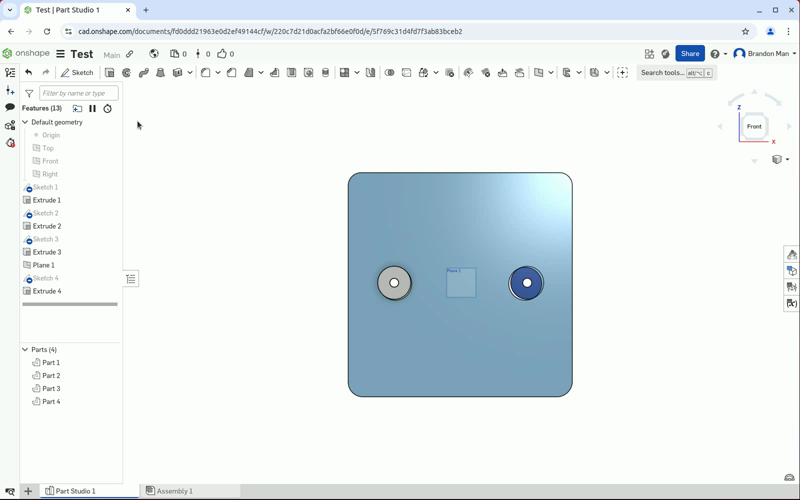
key(shift+h)
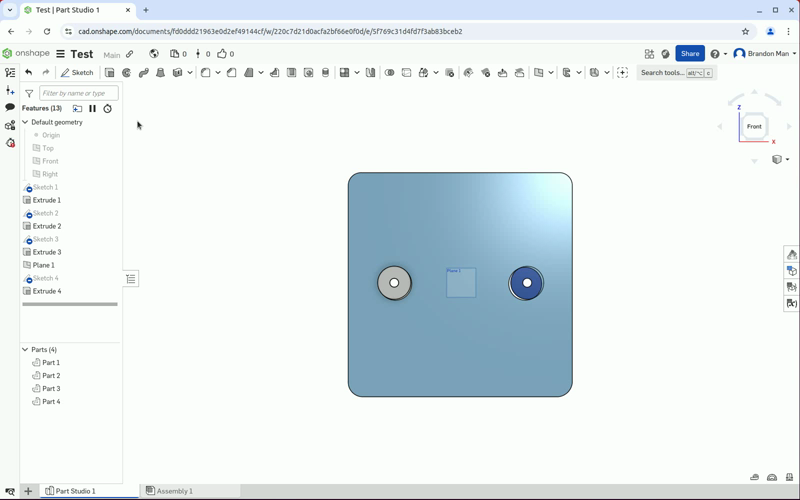
key(shift+h)
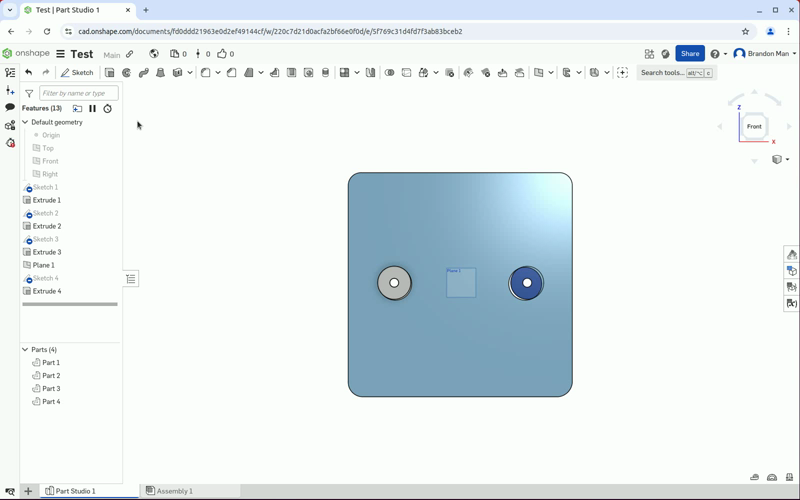
mouse_move(73, 189)
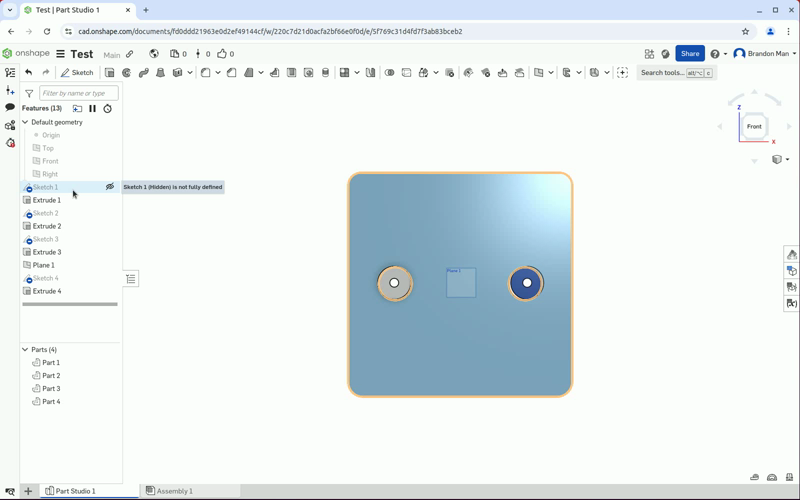
click(73, 189)
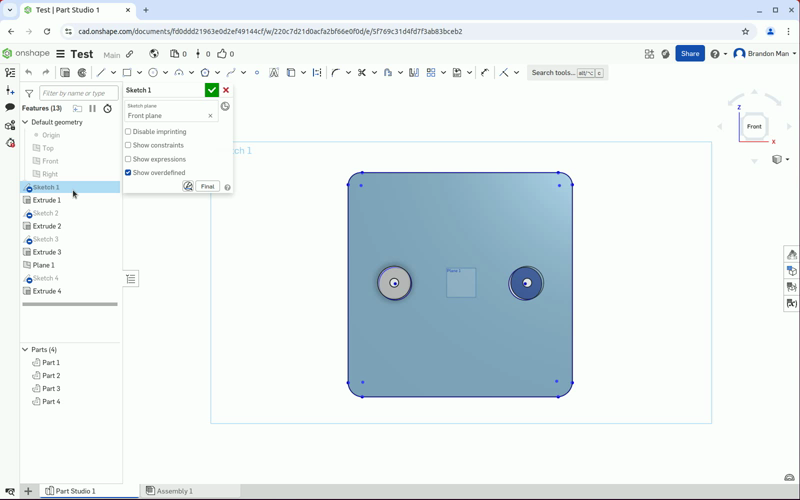
mouse_move(229, 92)
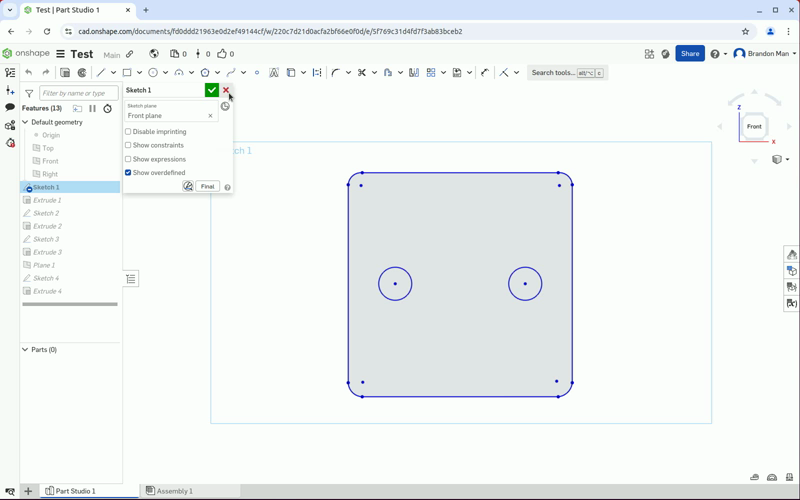
click(229, 92)
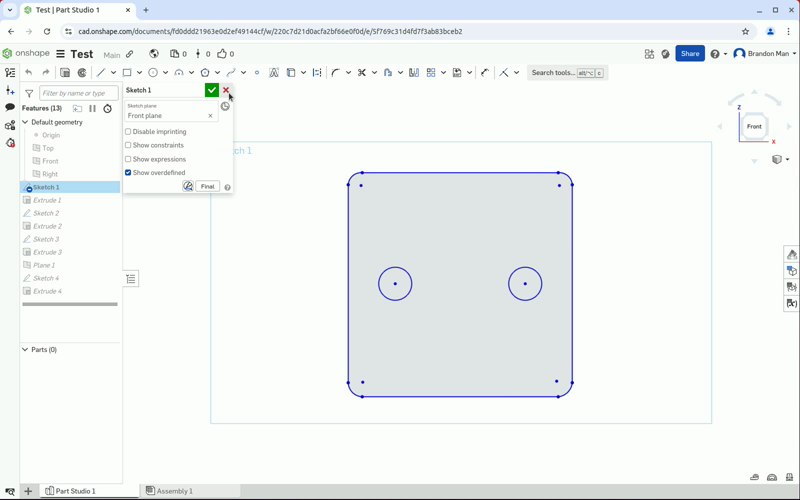
key(shift+s)
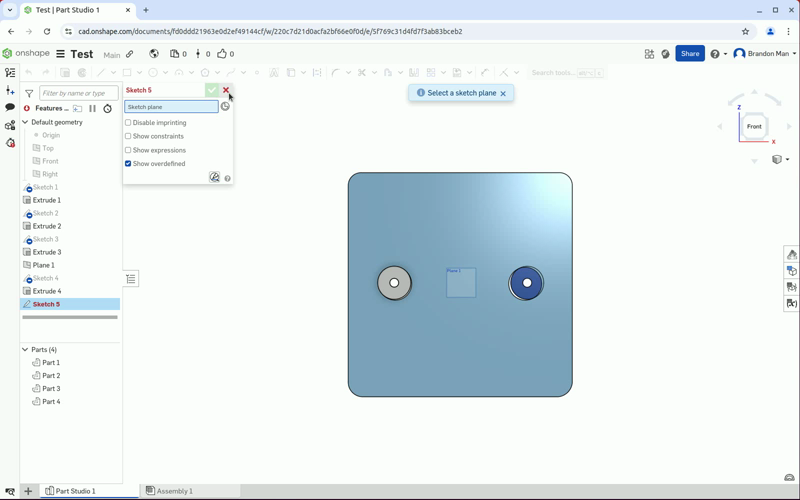
mouse_move(73, 267)
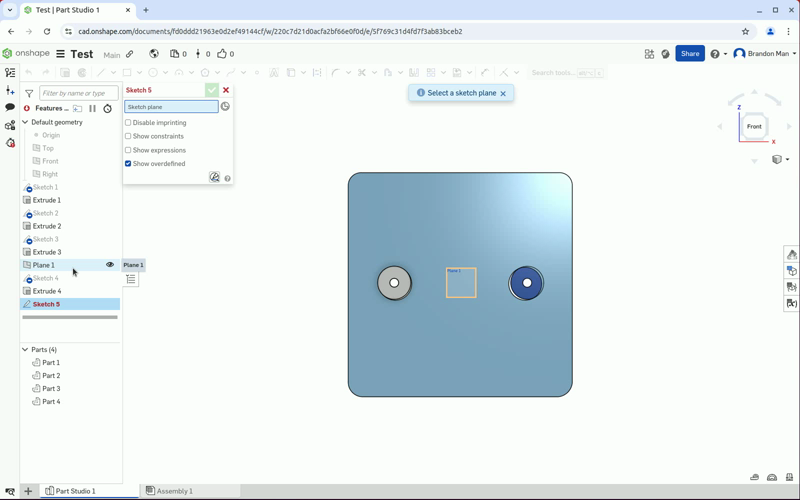
click(73, 267)
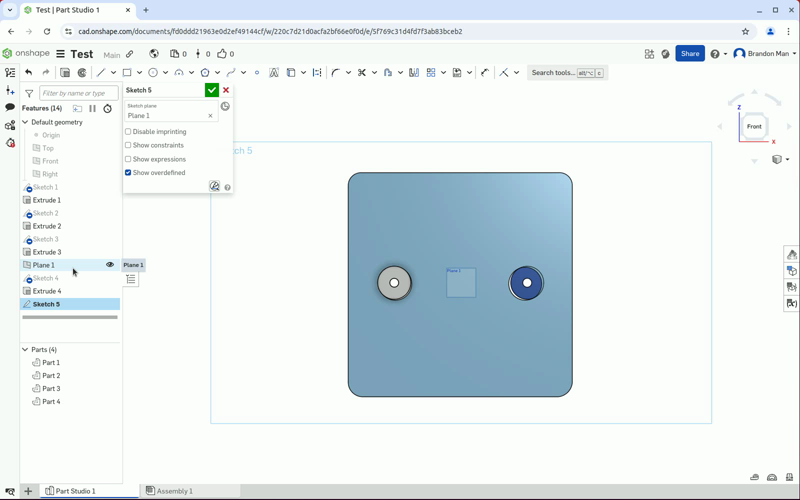
mouse_move(73, 352)
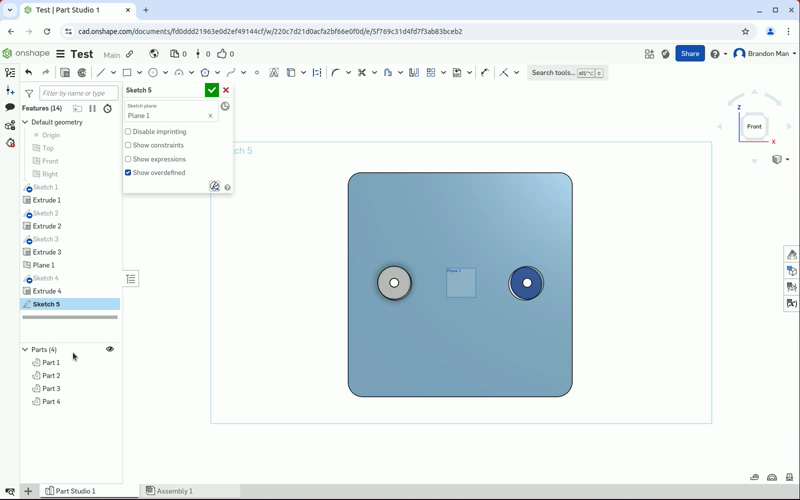
key(y)
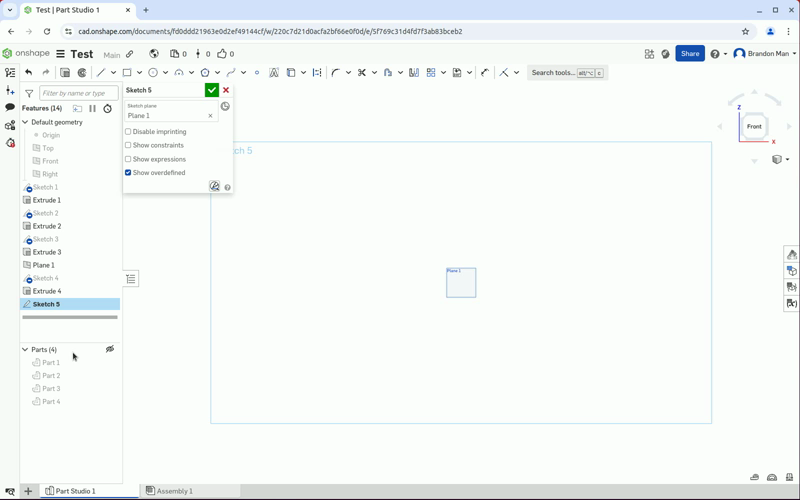
key(c)
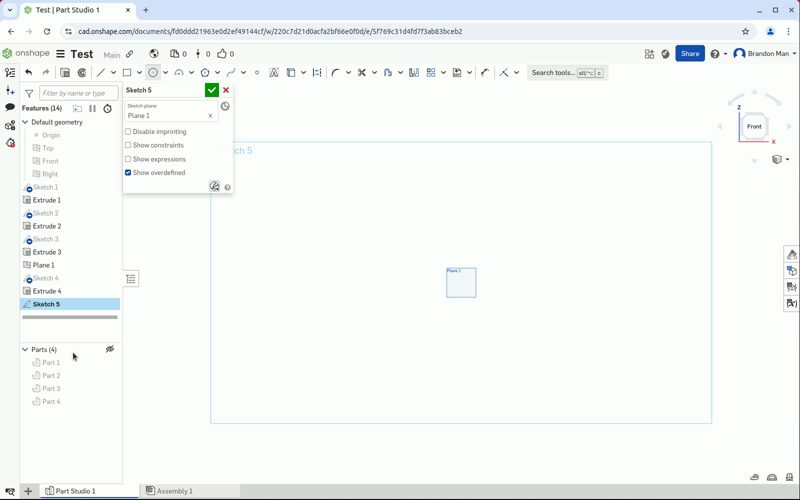
key_down(shift)
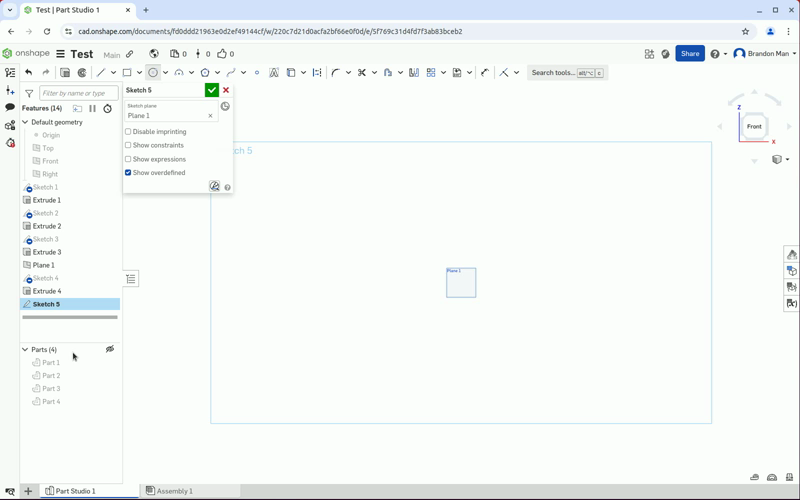
mouse_move(527, 282)
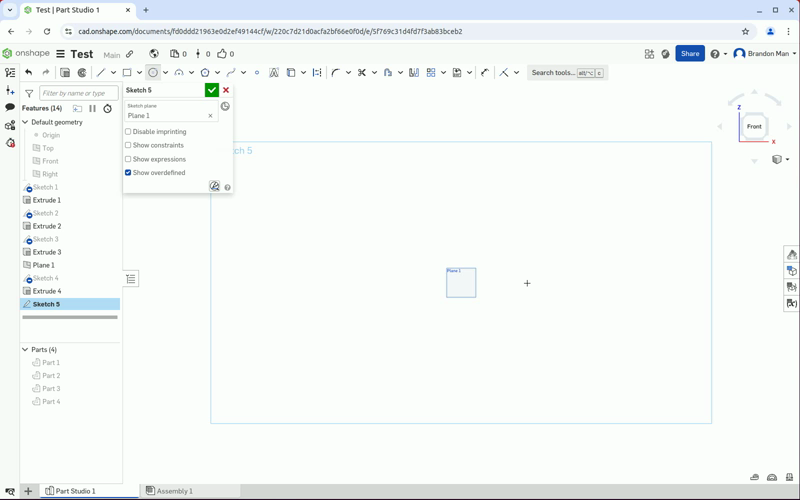
click(527, 282)
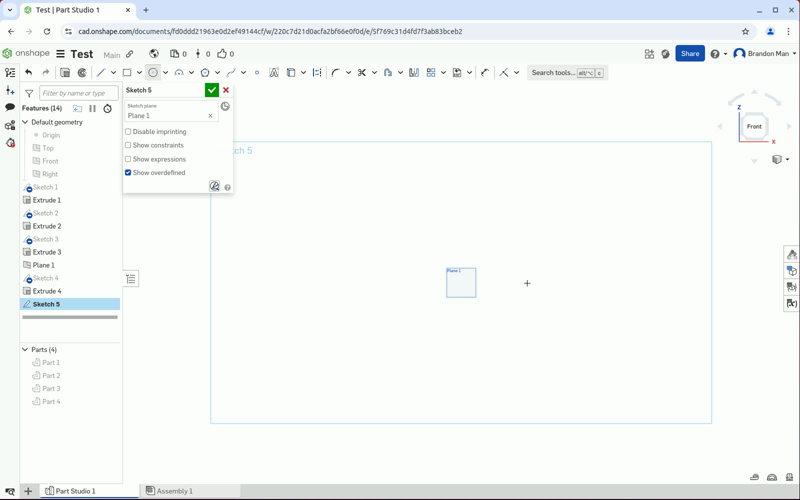
key_up(shift)
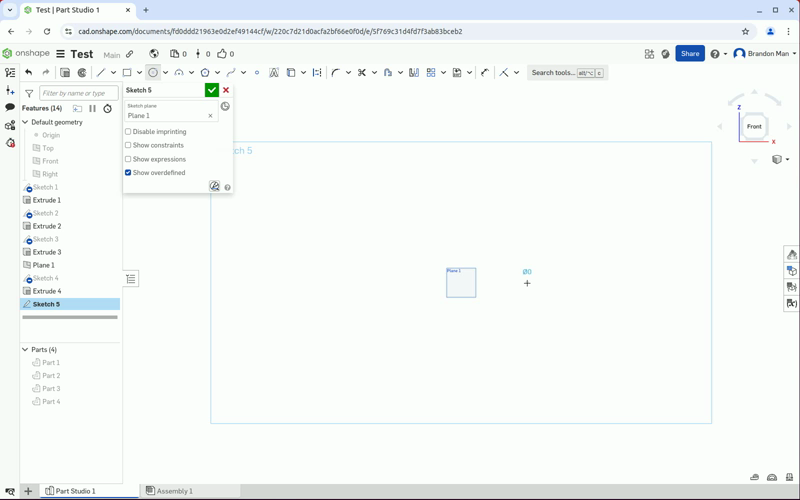
mouse_move(543, 282)
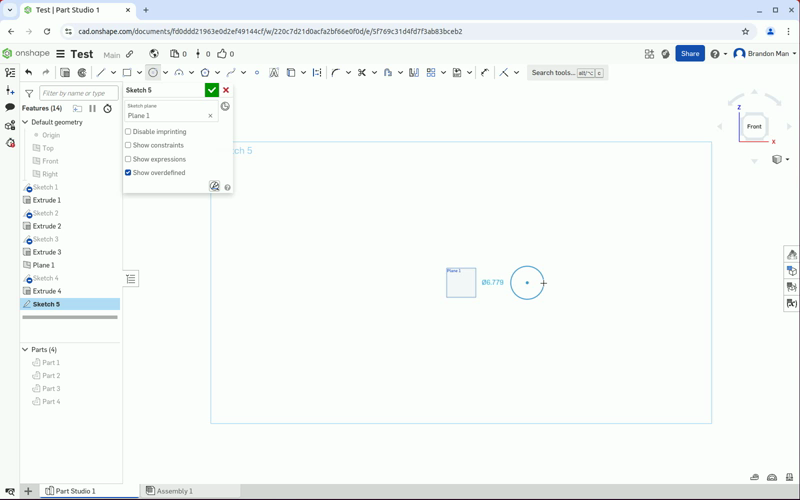
click(543, 282)
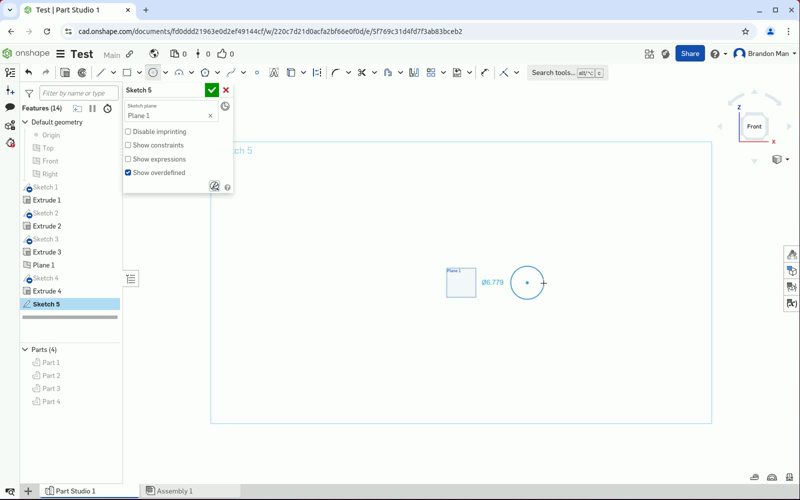
key(esc)
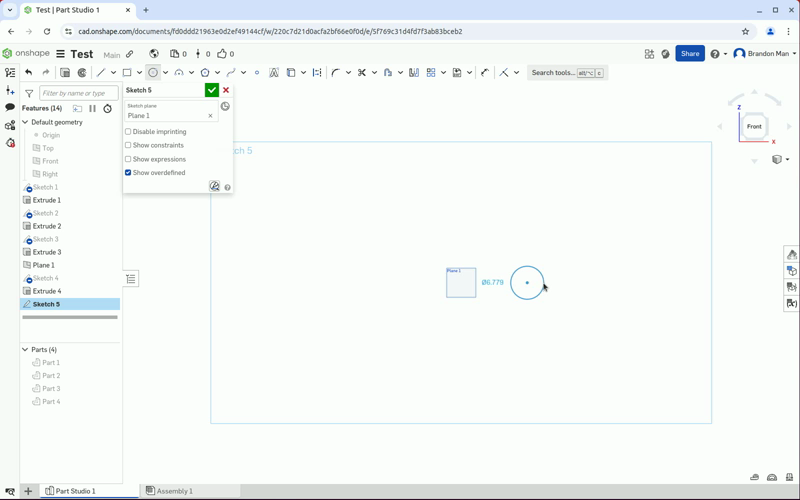
key(c)
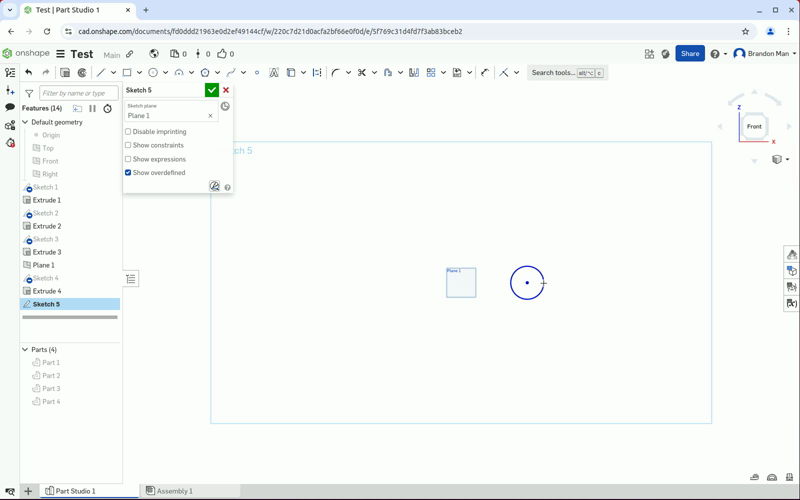
key_down(shift)
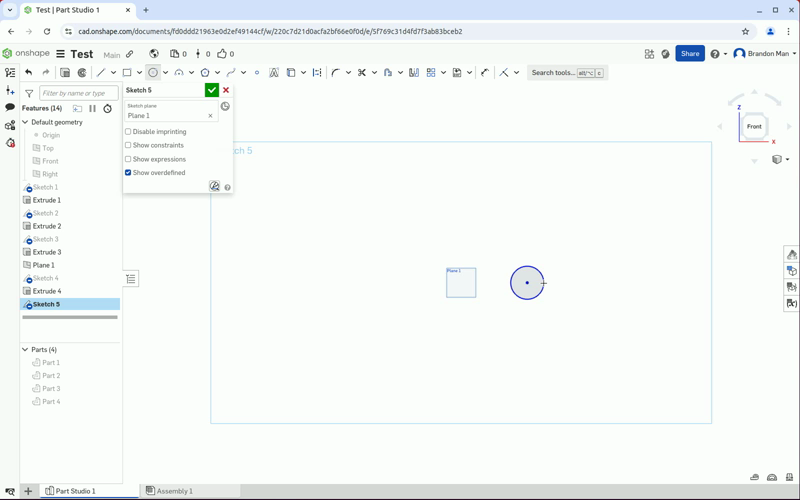
mouse_move(527, 282)
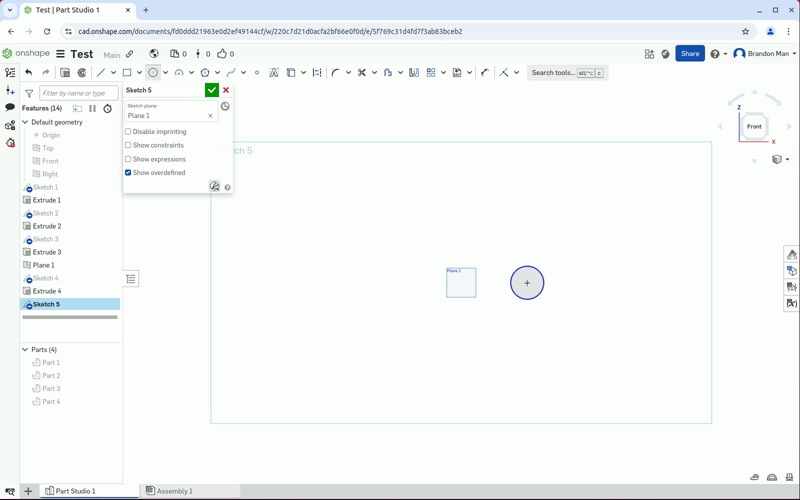
click(527, 282)
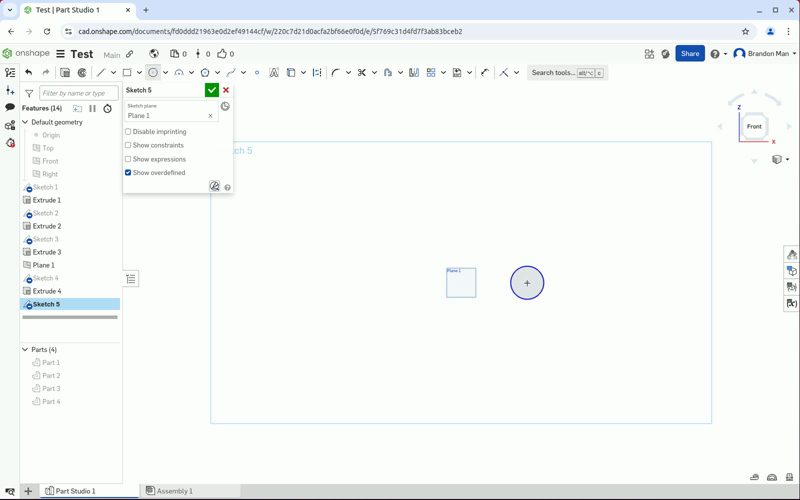
key_up(shift)
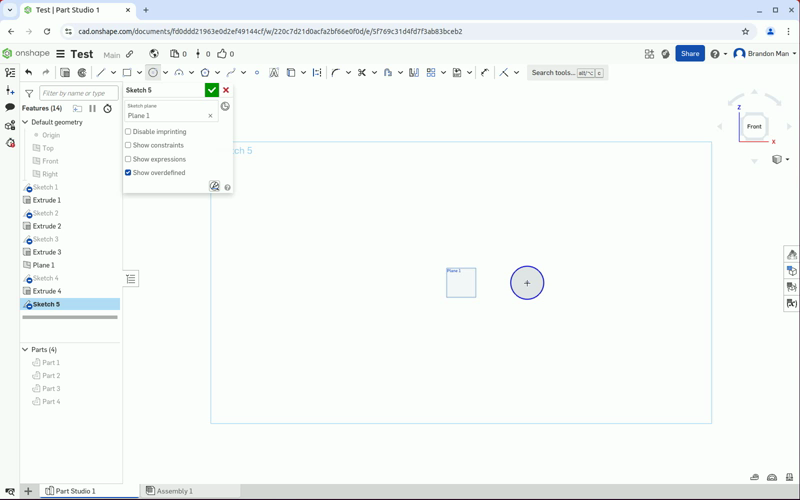
mouse_move(531, 282)
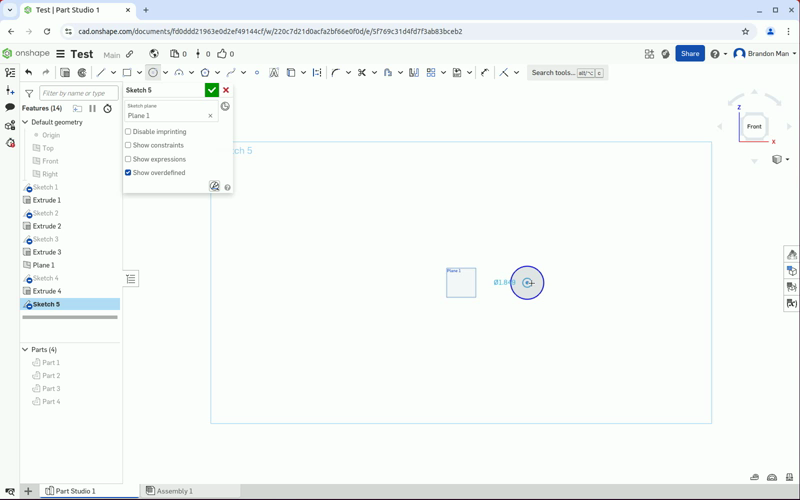
click(531, 282)
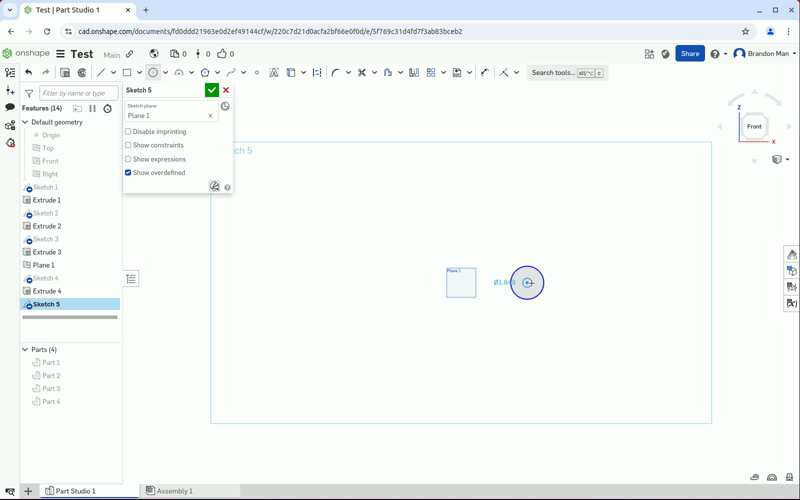
key(esc)
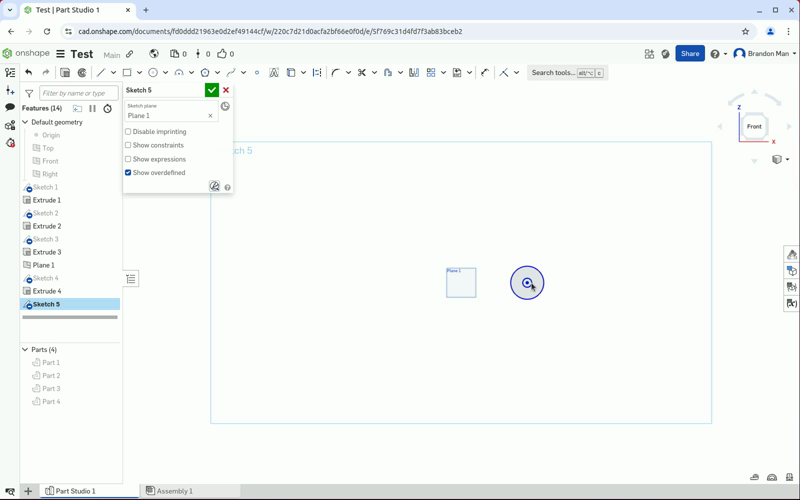
mouse_move(534, 273)
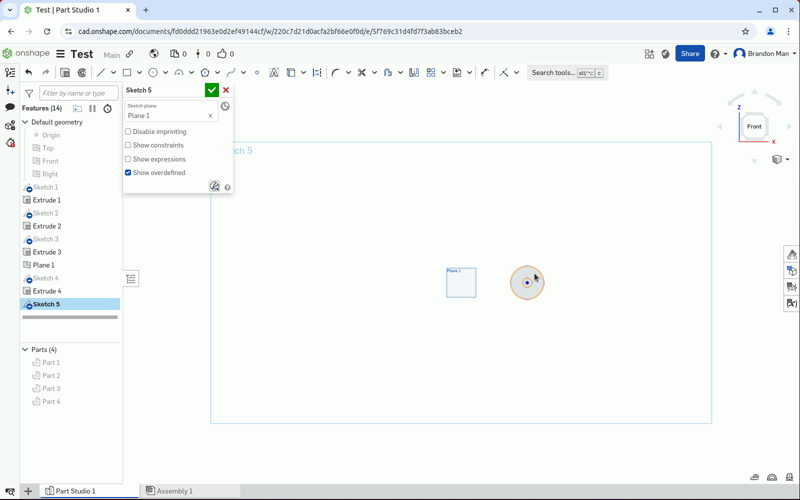
scroll(6)
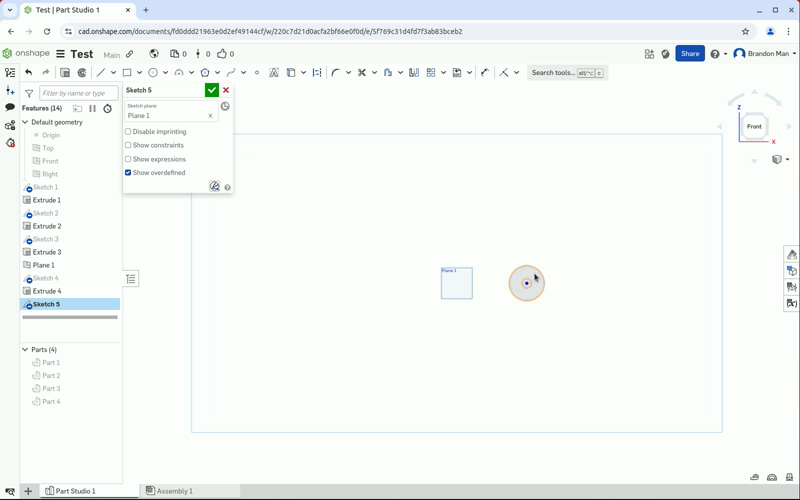
scroll(6)
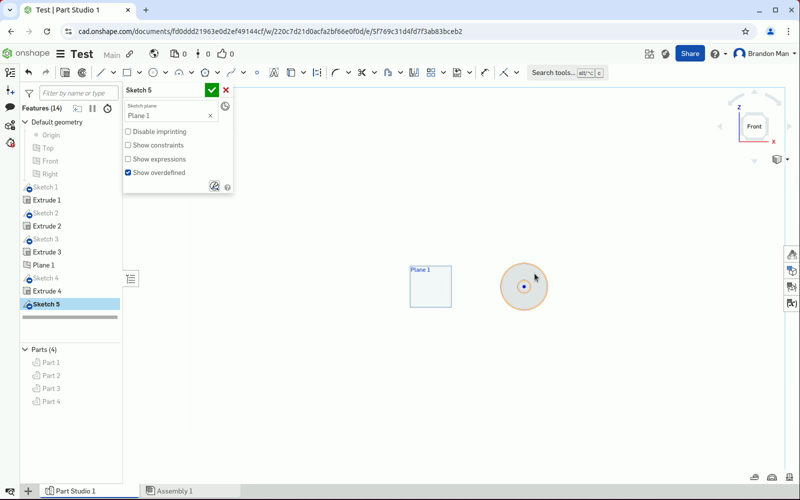
scroll(6)
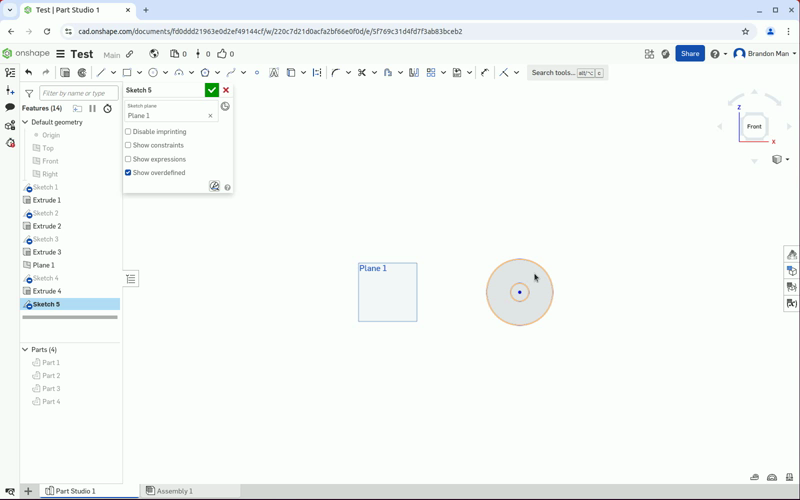
scroll(6)
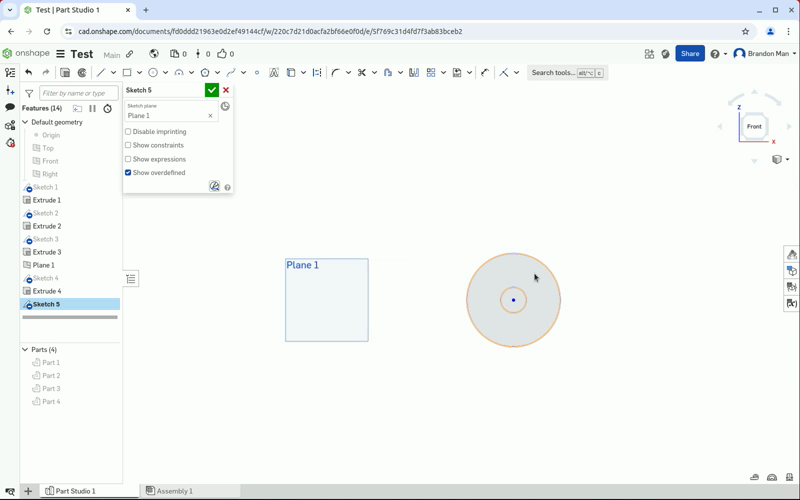
scroll(6)
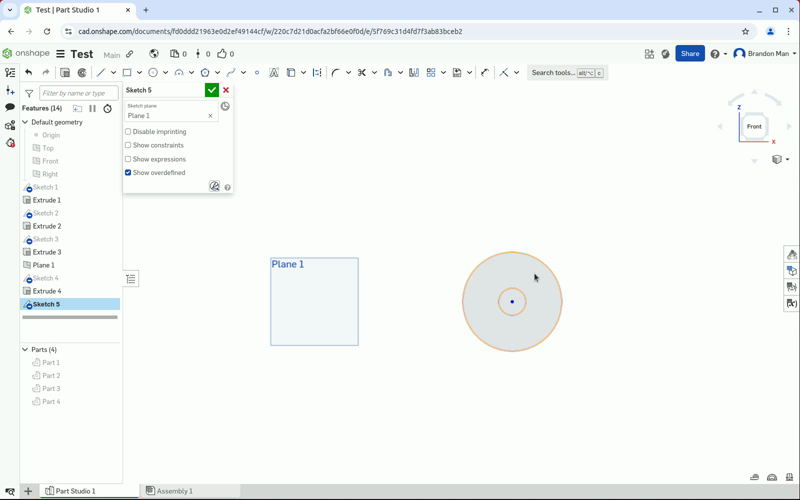
scroll(6)
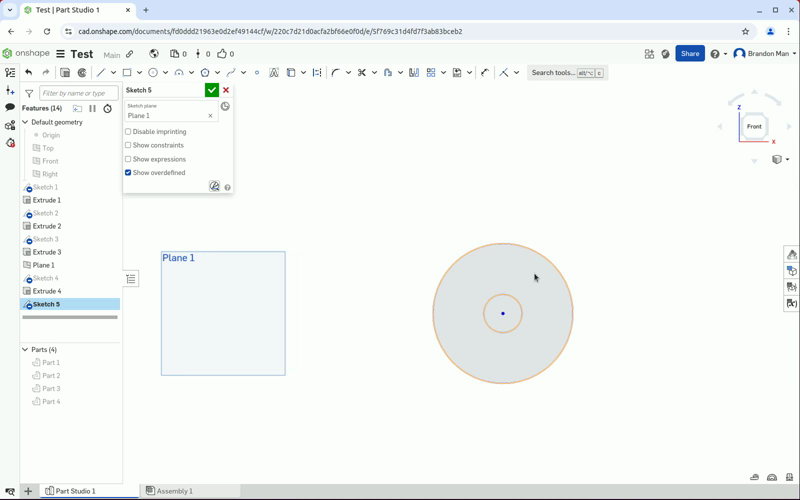
scroll(6)
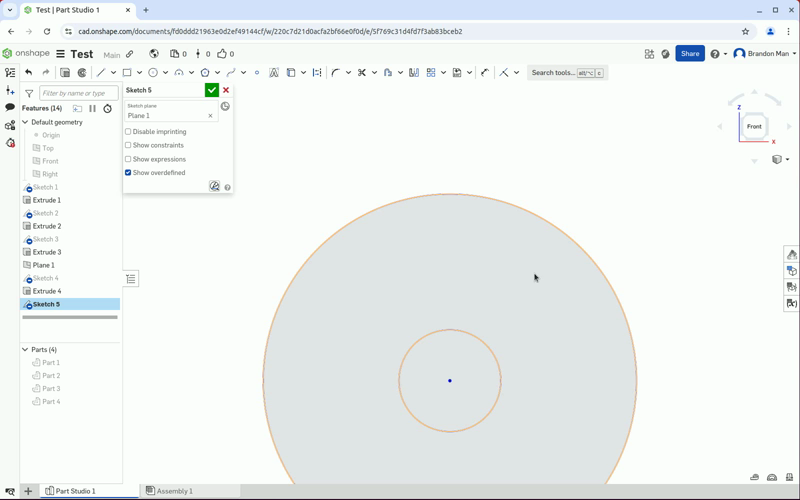
click(534, 273)
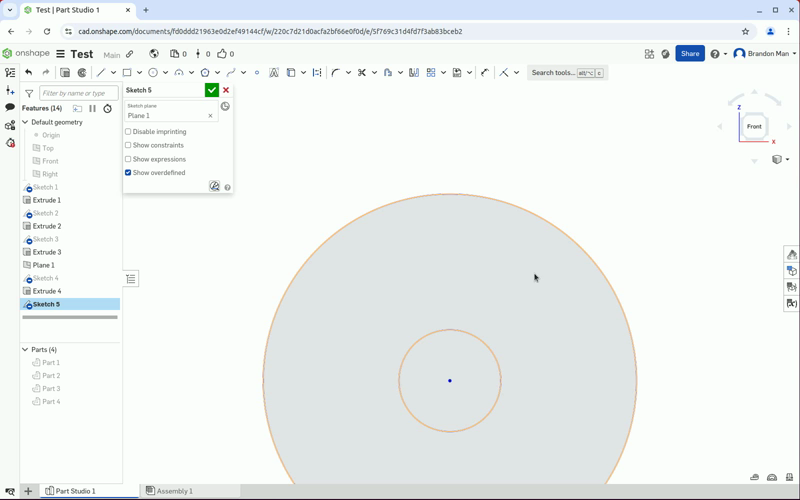
scroll(-6)
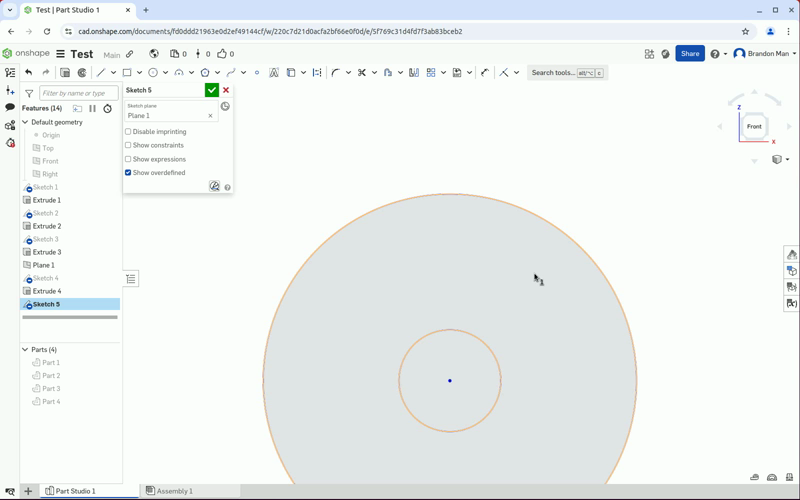
scroll(-6)
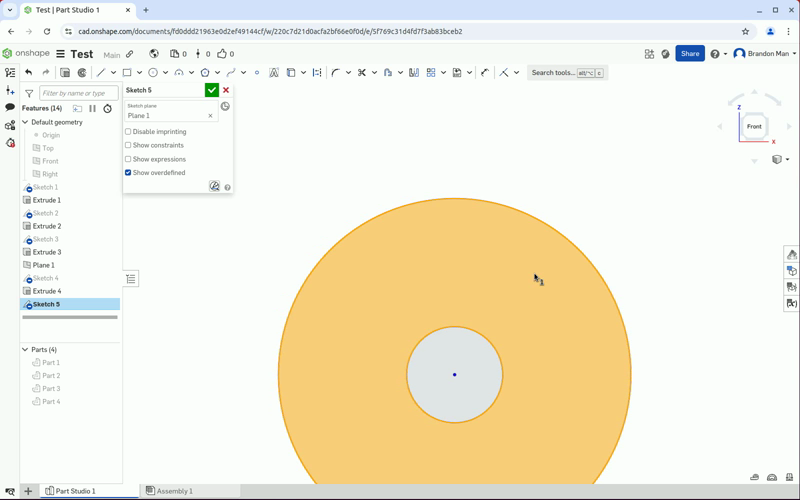
scroll(-6)
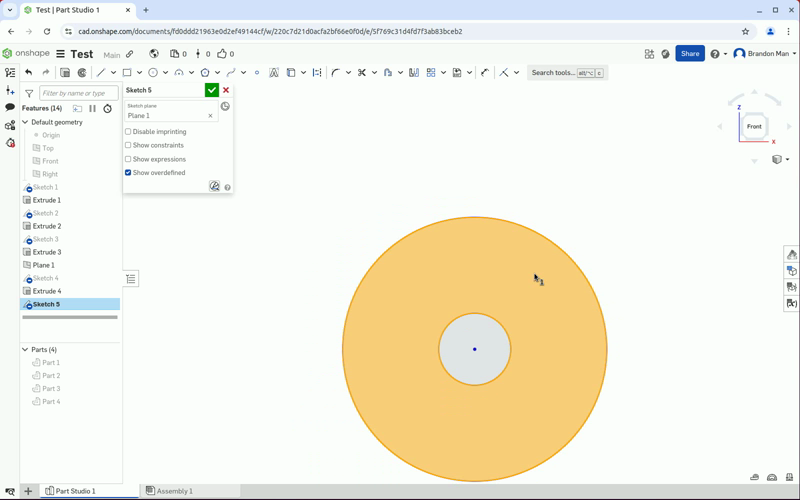
scroll(-6)
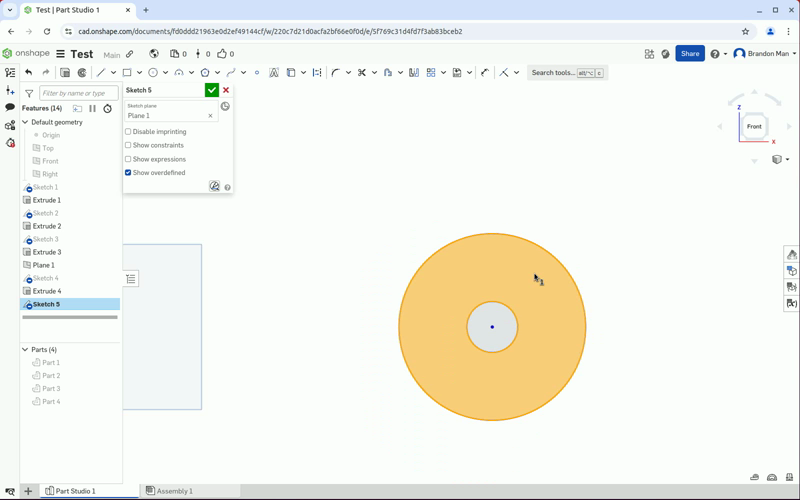
scroll(-6)
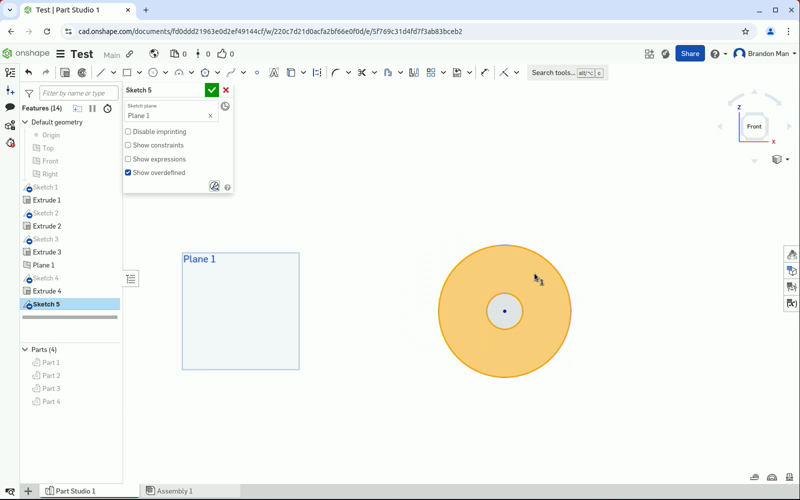
scroll(-6)
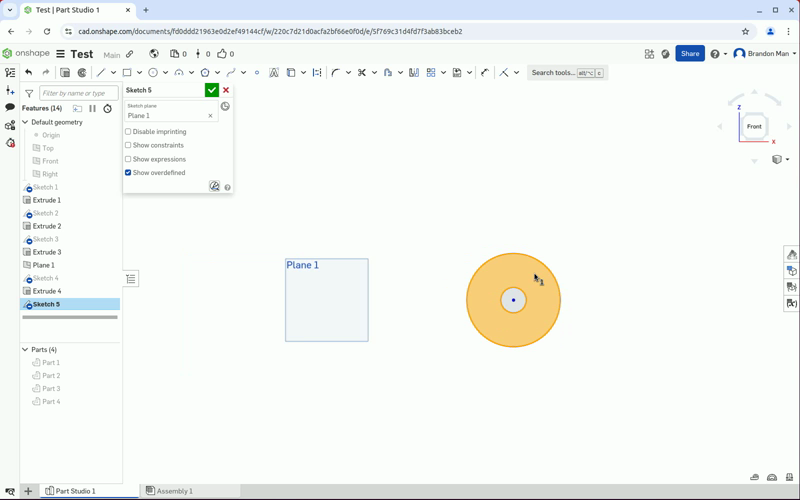
scroll(-6)
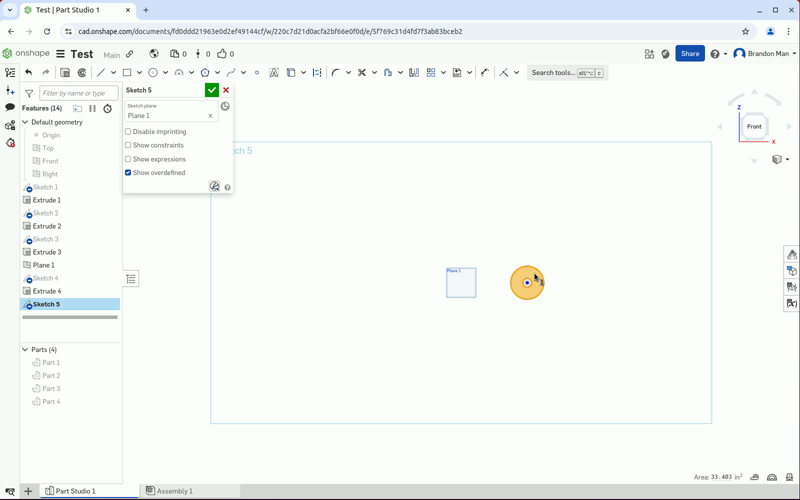
mouse_move(73, 352)
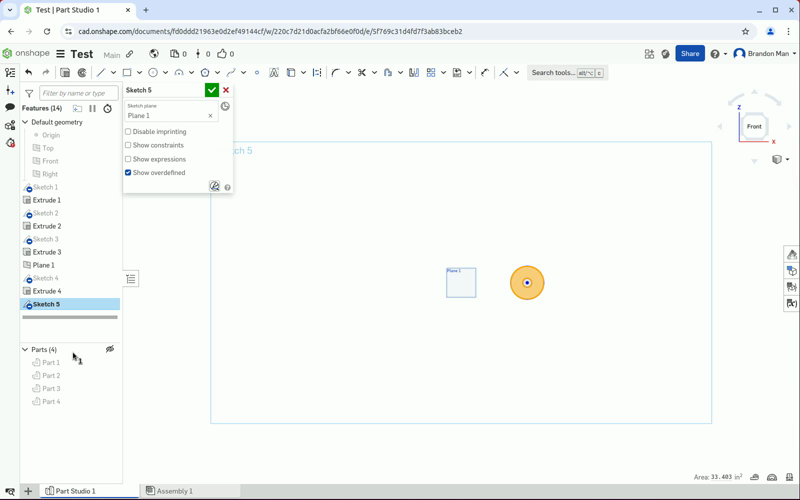
key(shift+y)
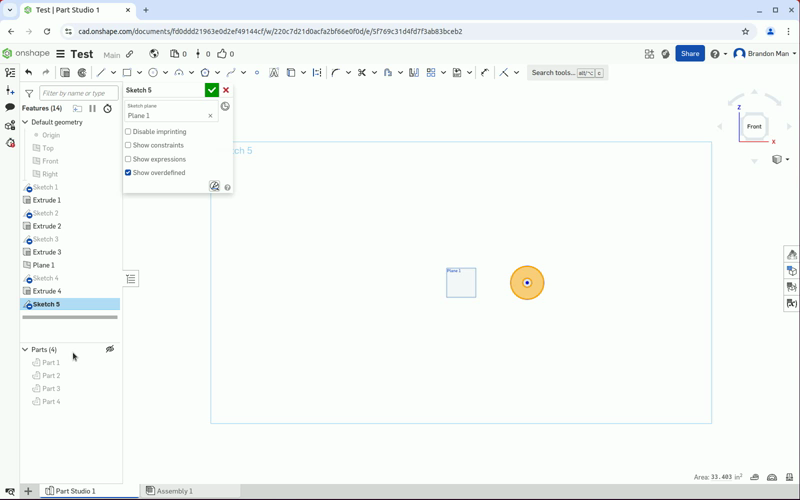
key(shift+e)
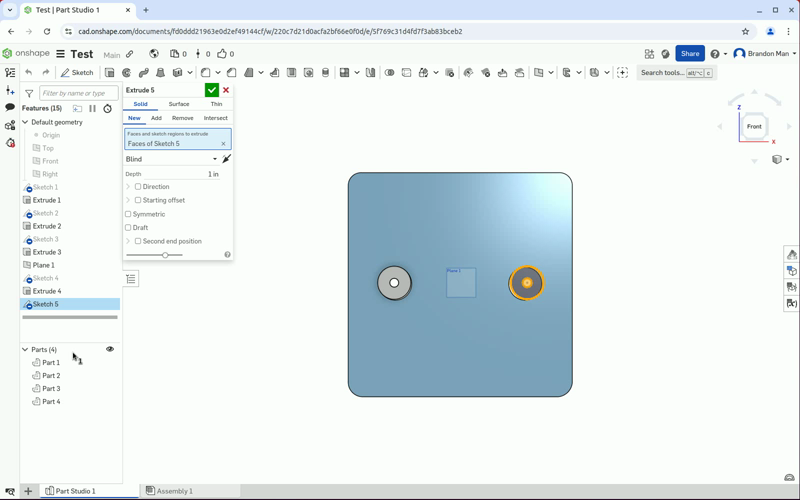
mouse_move(143, 106)
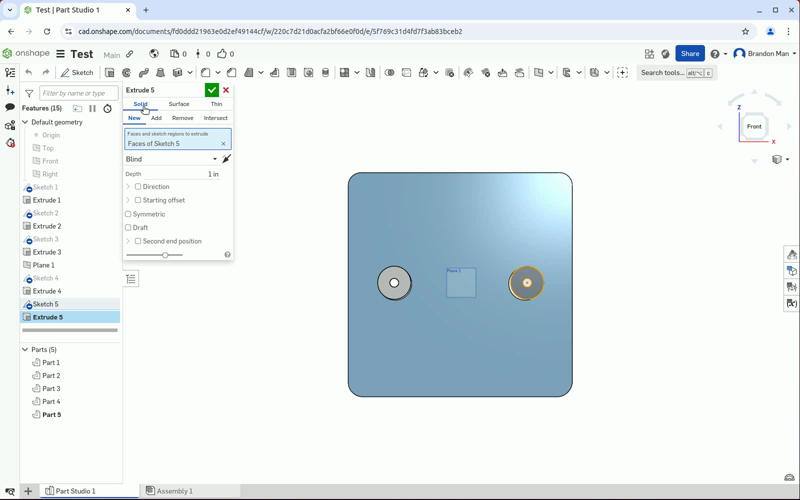
click(143, 106)
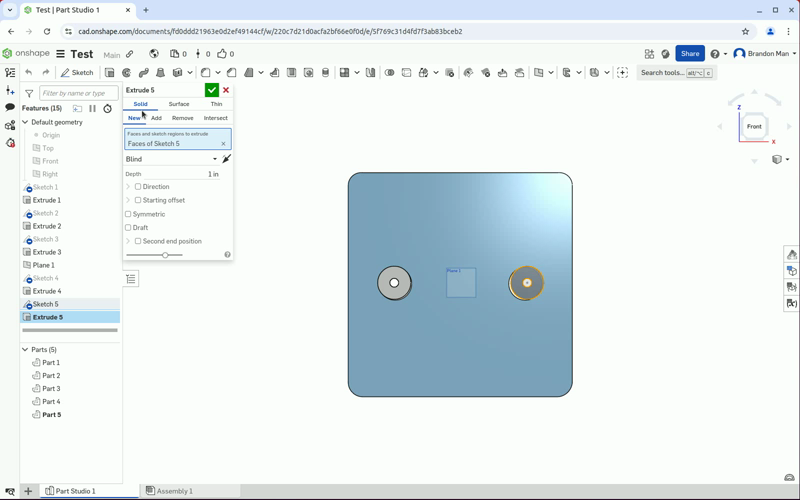
mouse_move(137, 120)
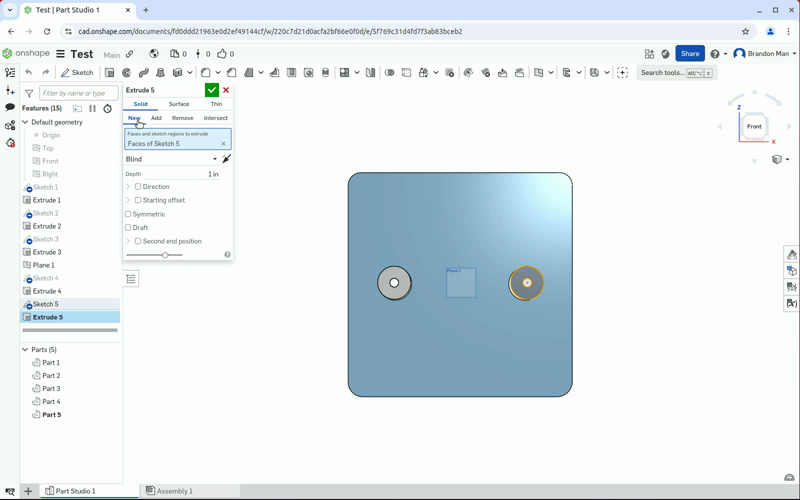
click(137, 120)
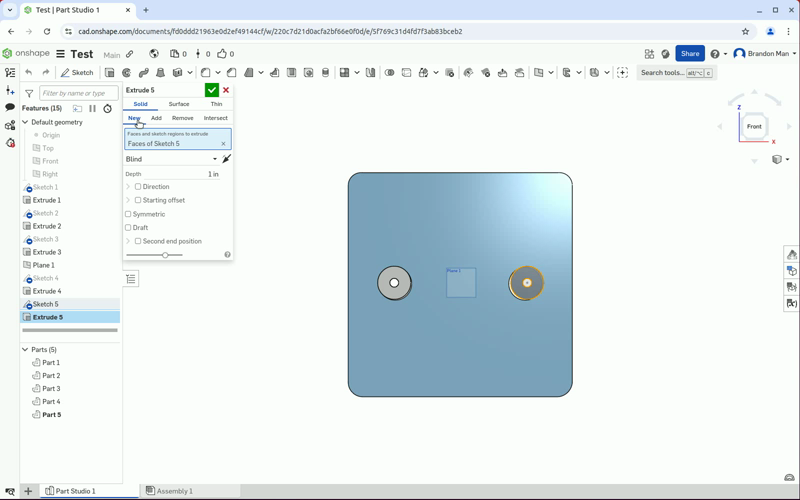
key(tab, 4)
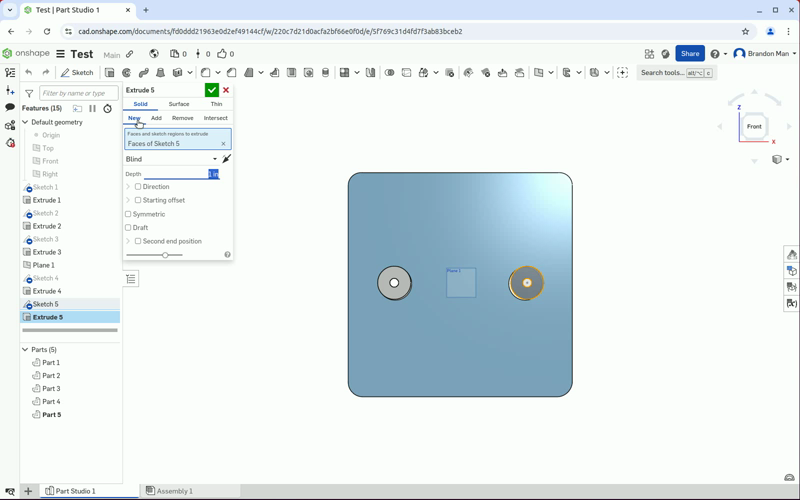
text(1.444)
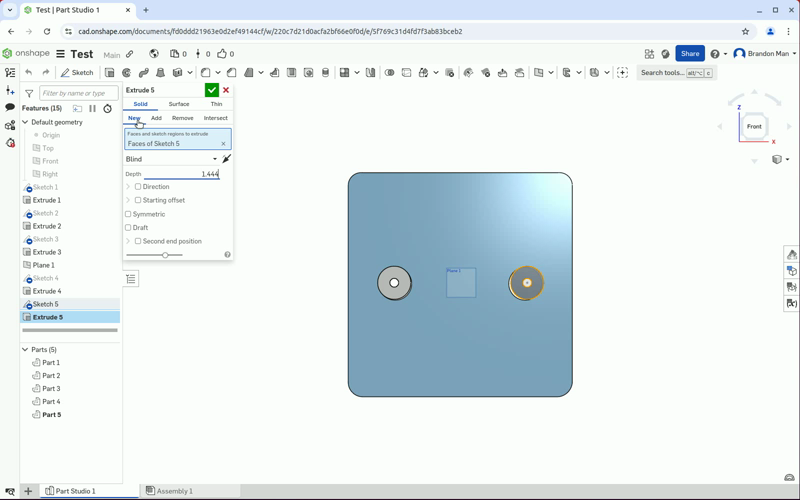
key(enter)
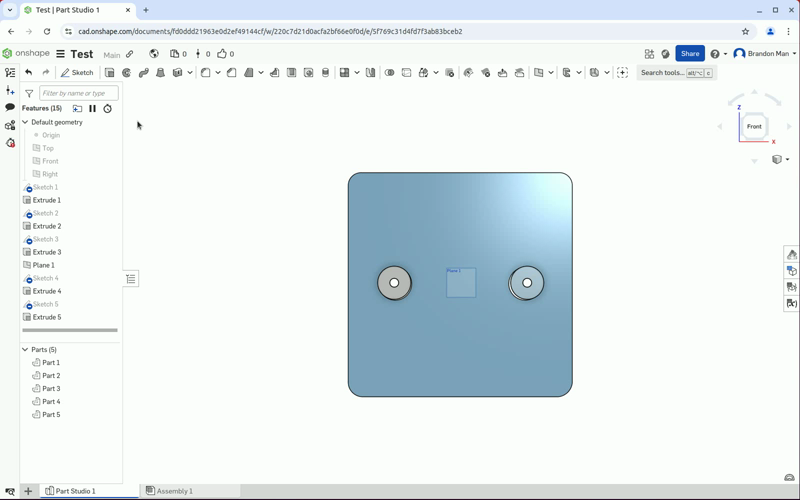
key(shift+h)
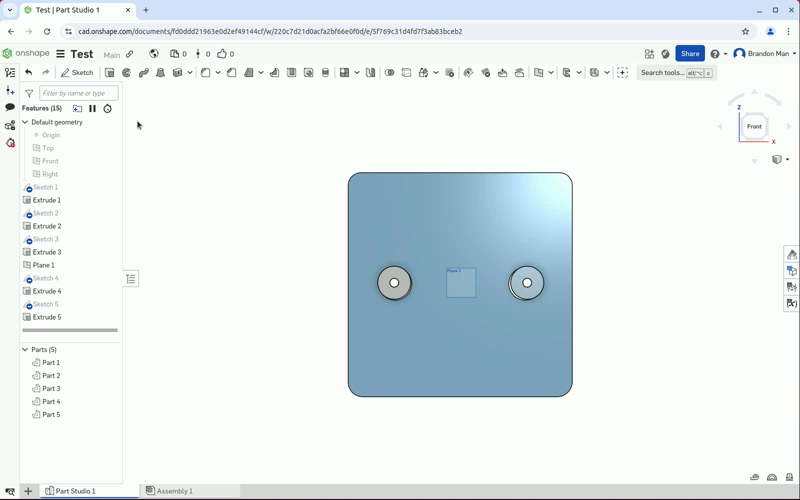
key(shift+h)
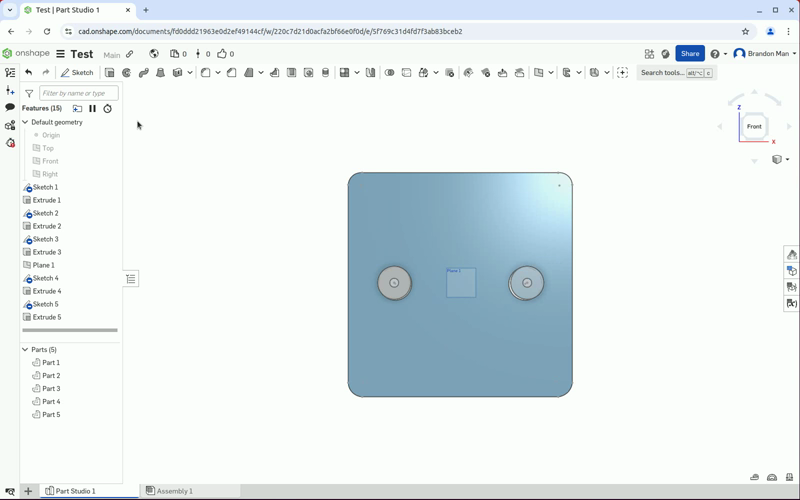
key(shift+7)
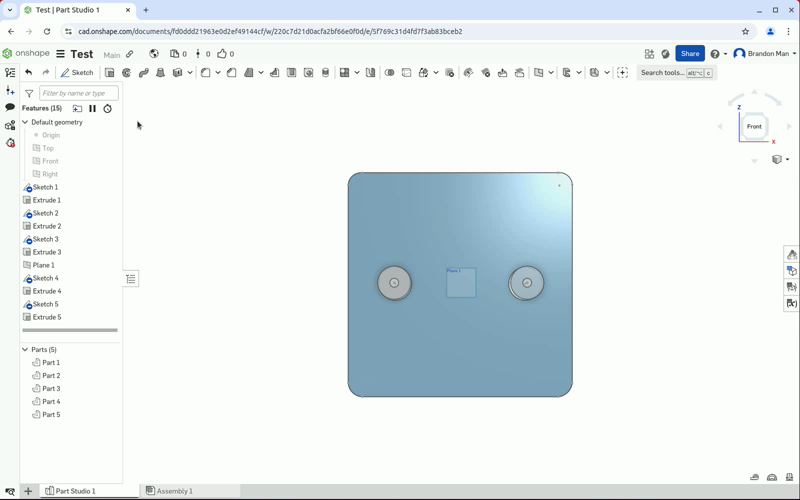
key(left, 2)
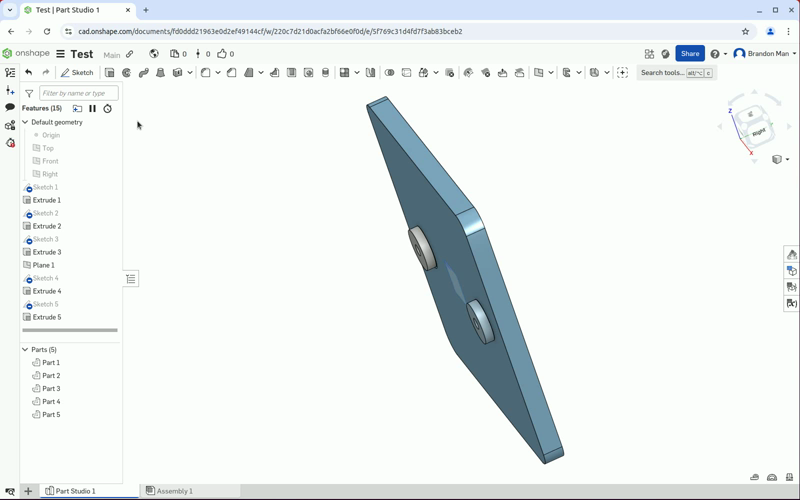
key(down, 2)
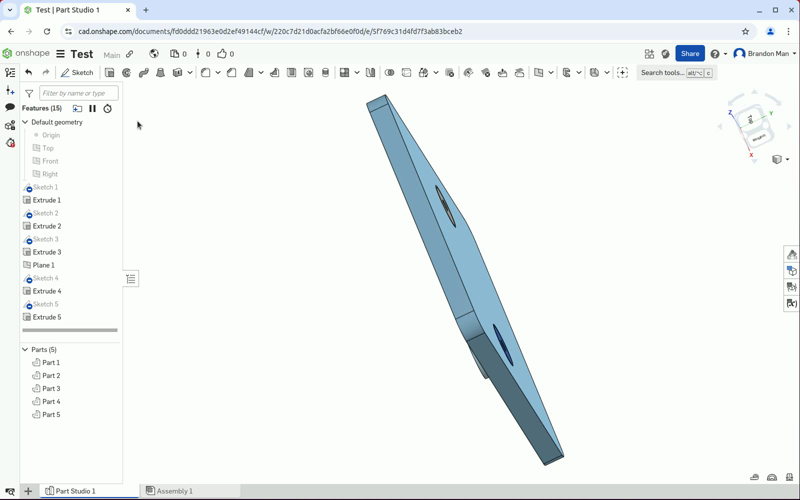
key(up, 2)
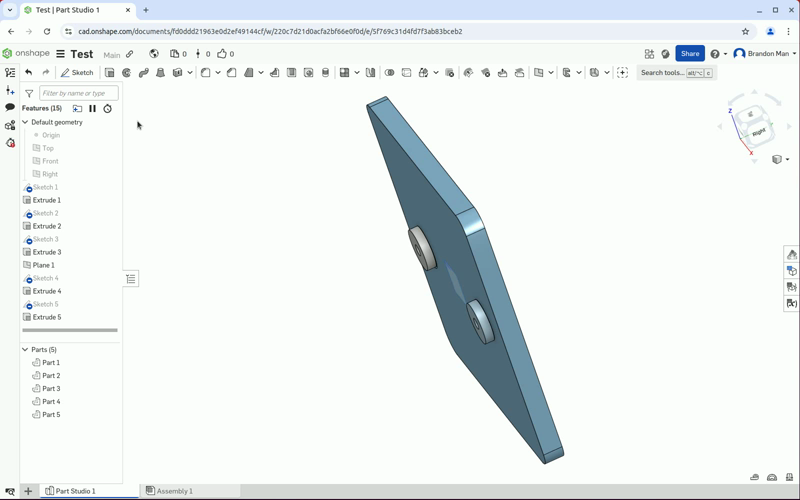
key(right, 2)
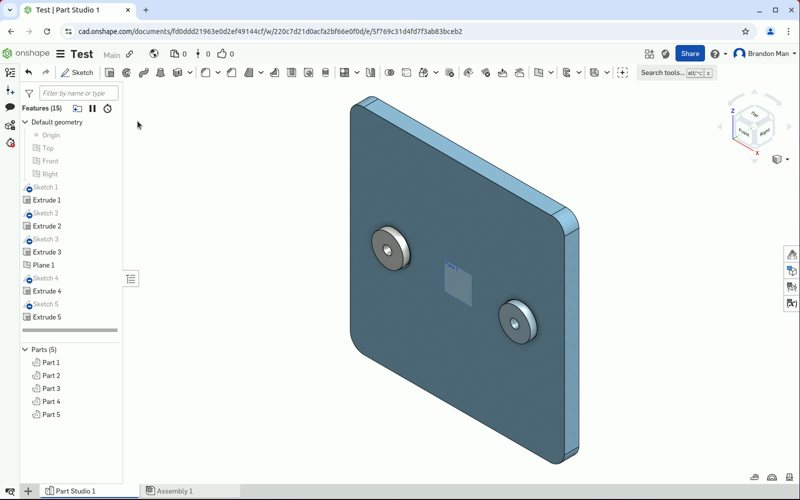
mouse_move(73, 189)
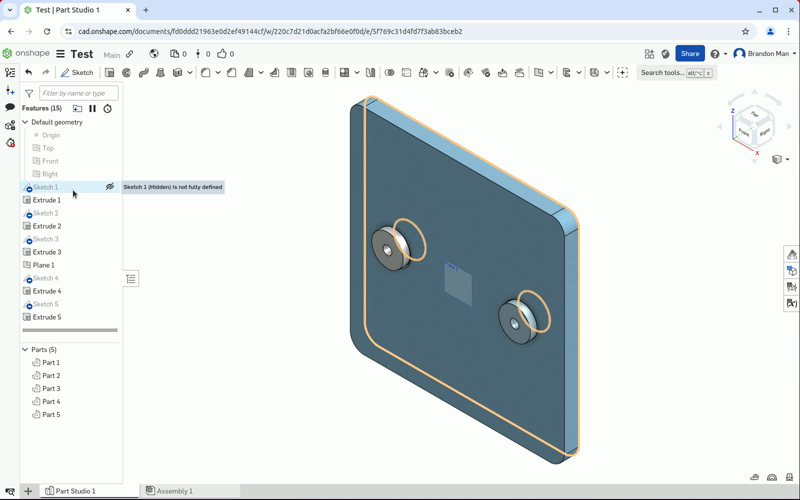
click(73, 189)